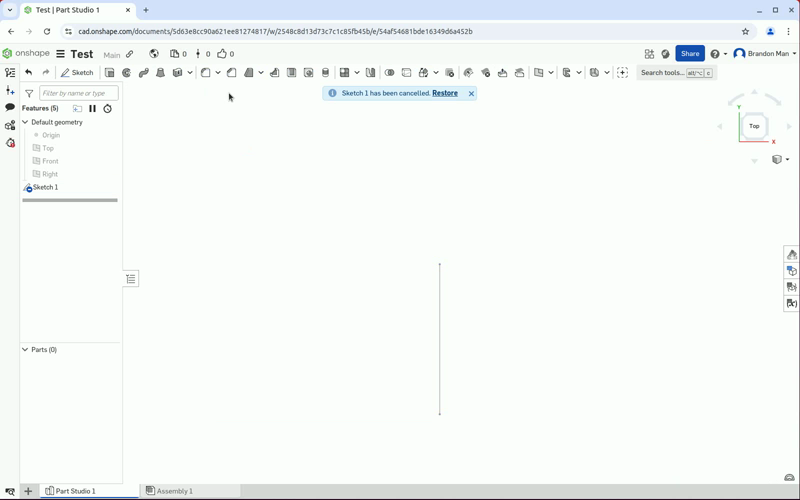
key(shift+h)
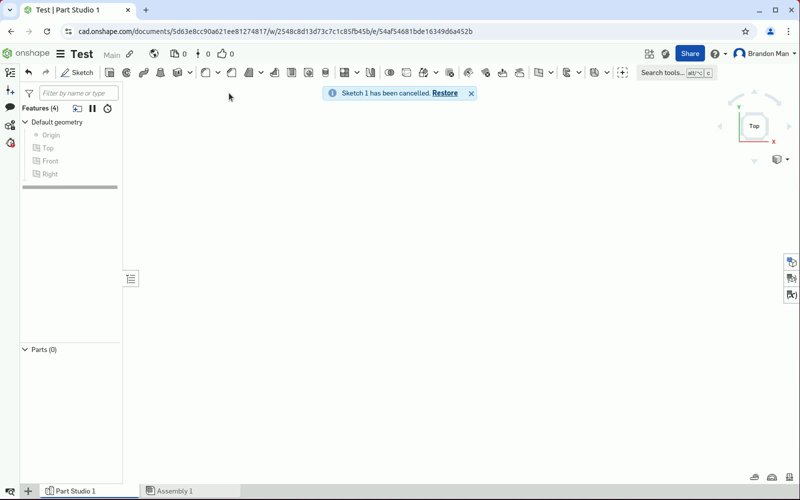
mouse_move(73, 352)
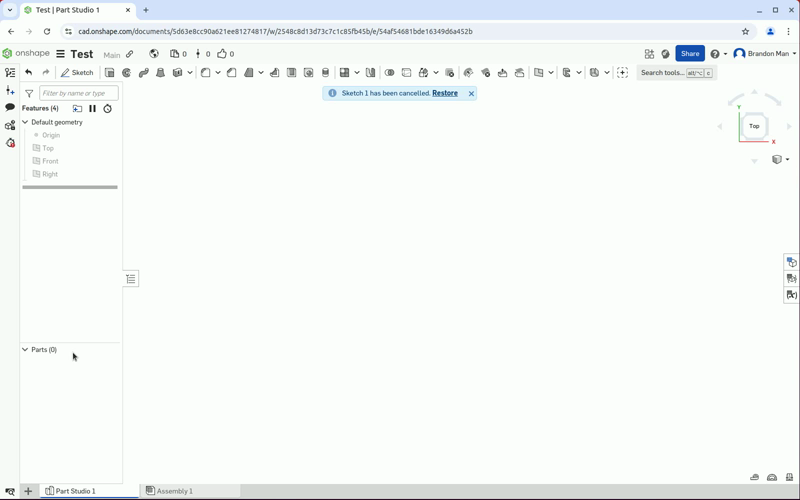
key(y)
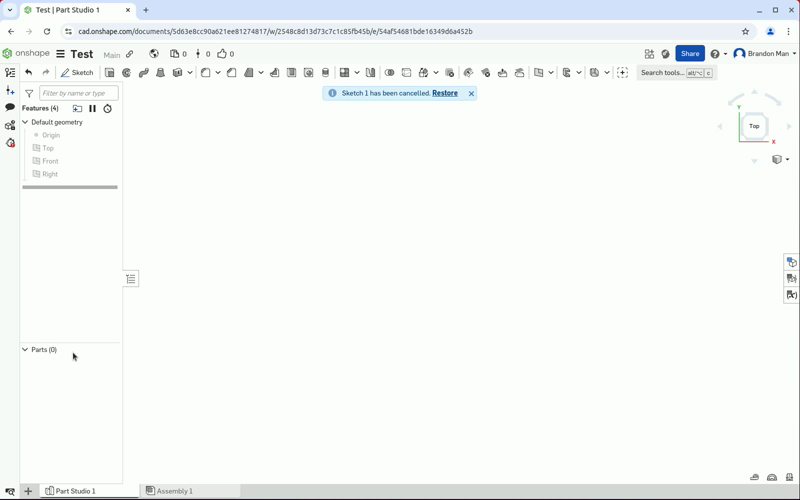
key(shift+p)
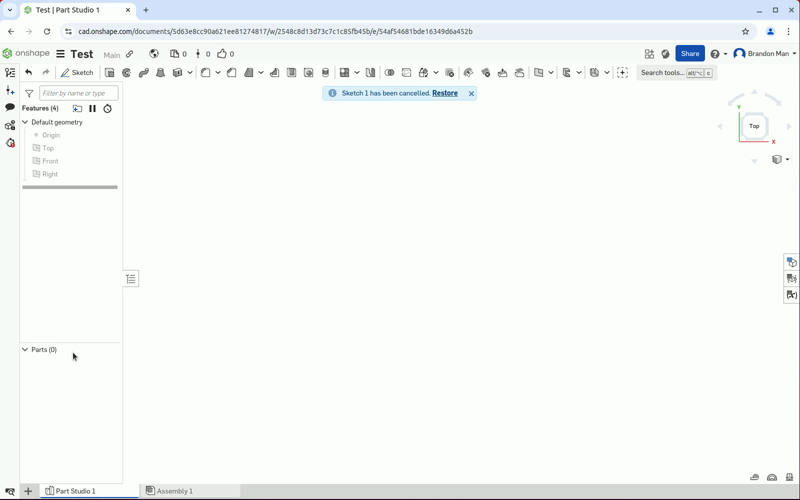
key(space)
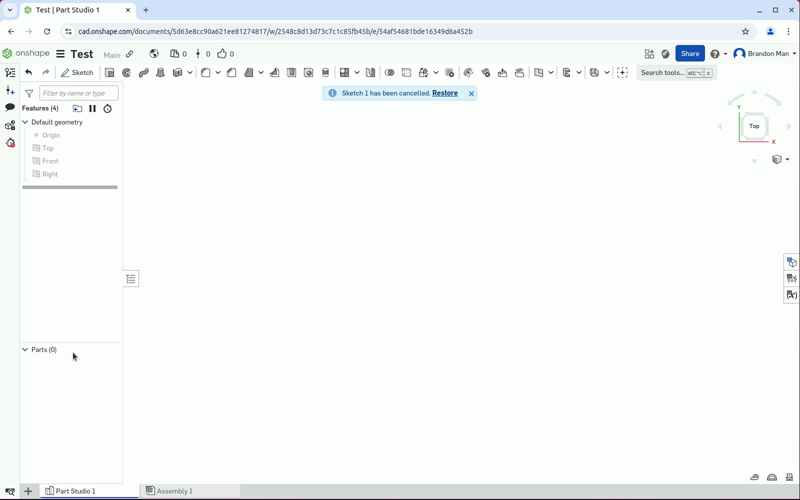
key_down(shift)
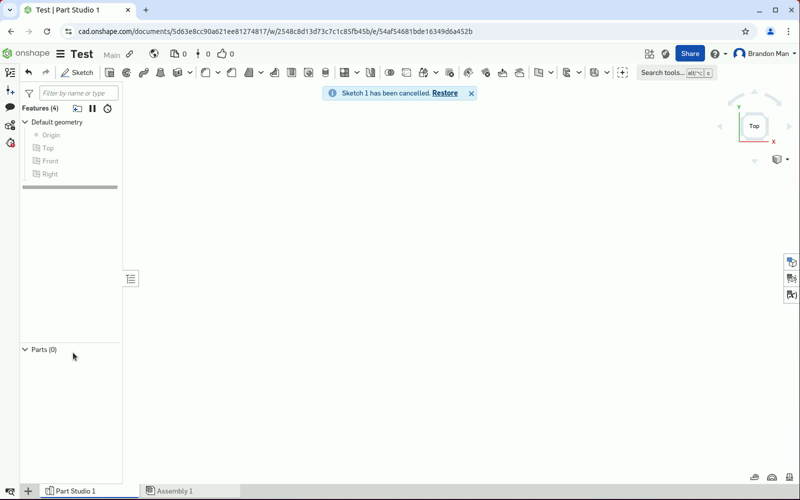
key(up)
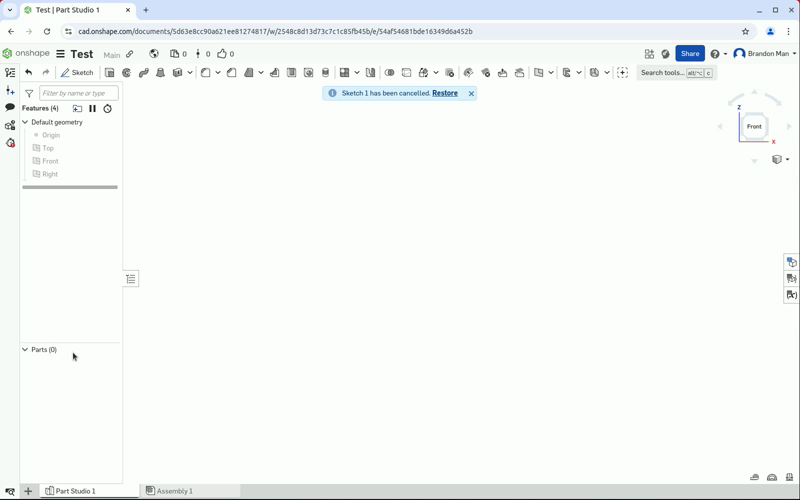
key_up(shift)
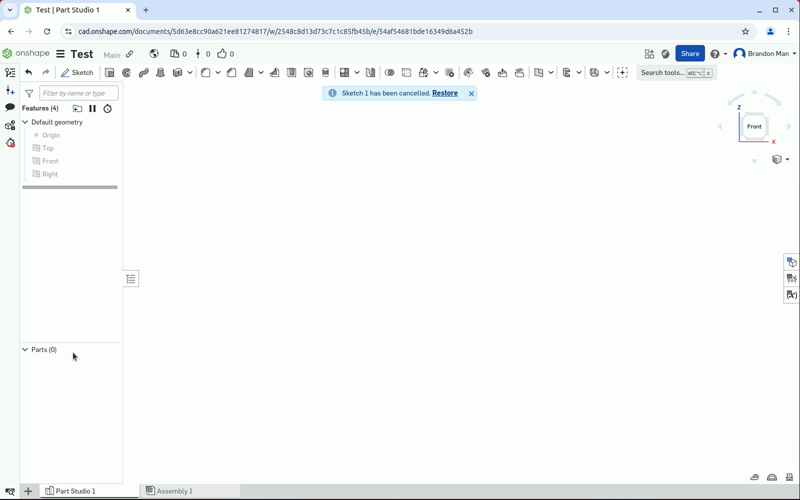
mouse_move(73, 352)
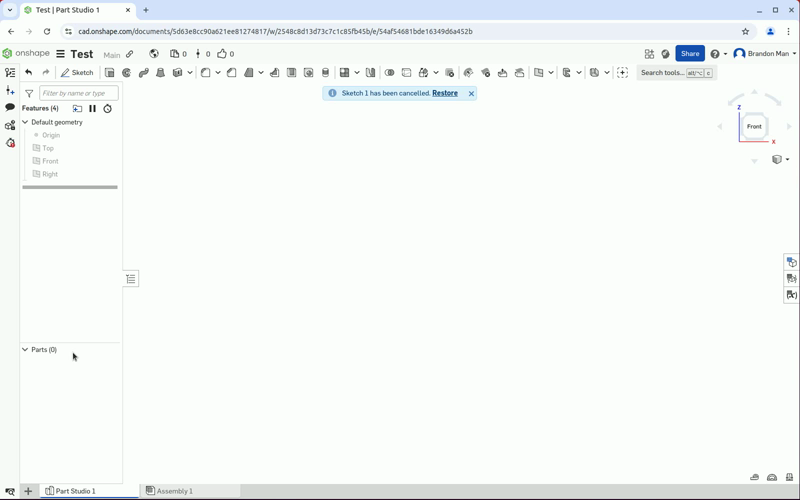
key(shift+y)
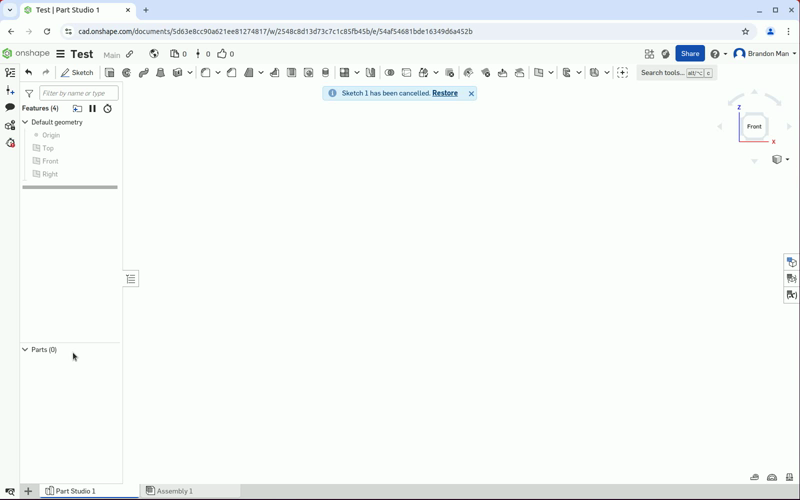
key(shift+s)
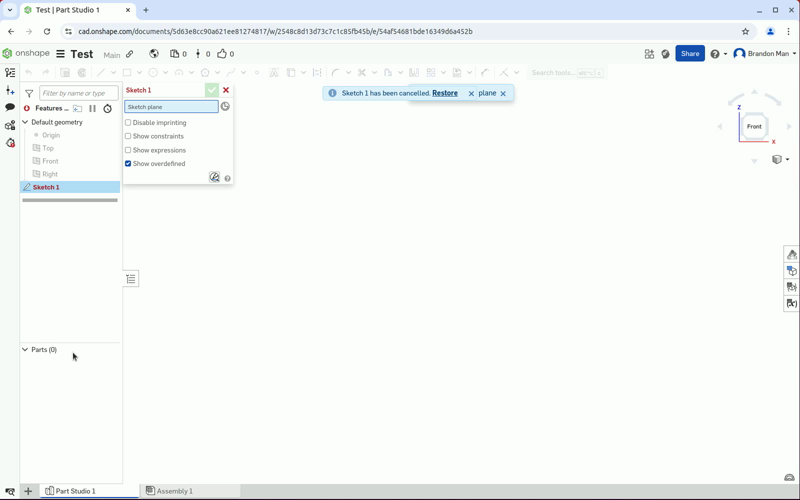
mouse_move(73, 163)
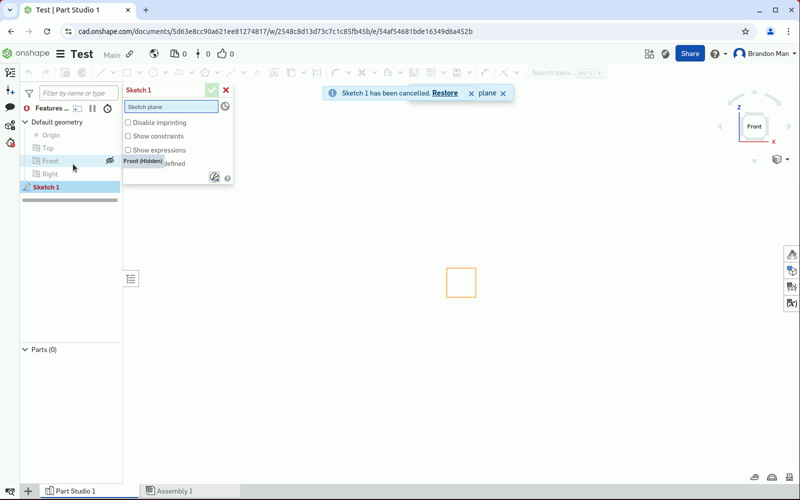
click(73, 163)
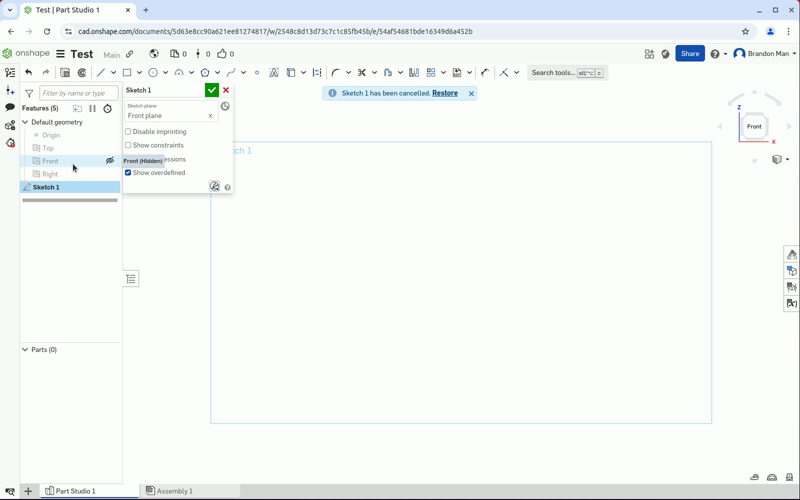
mouse_move(73, 352)
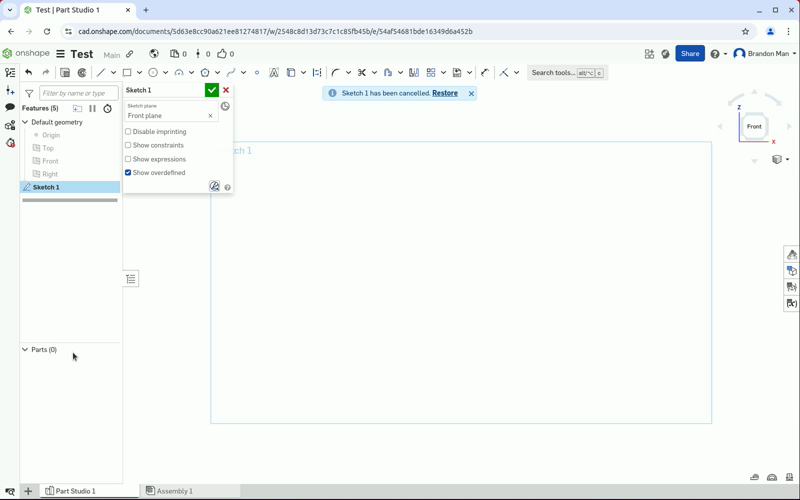
key(y)
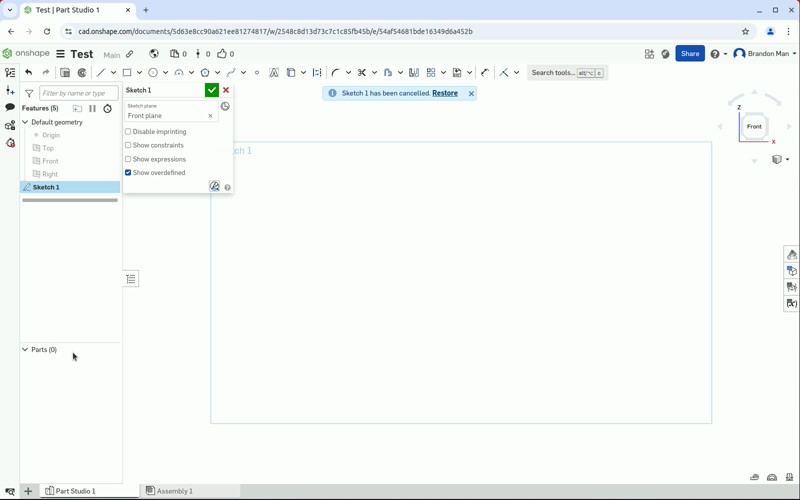
key(l)
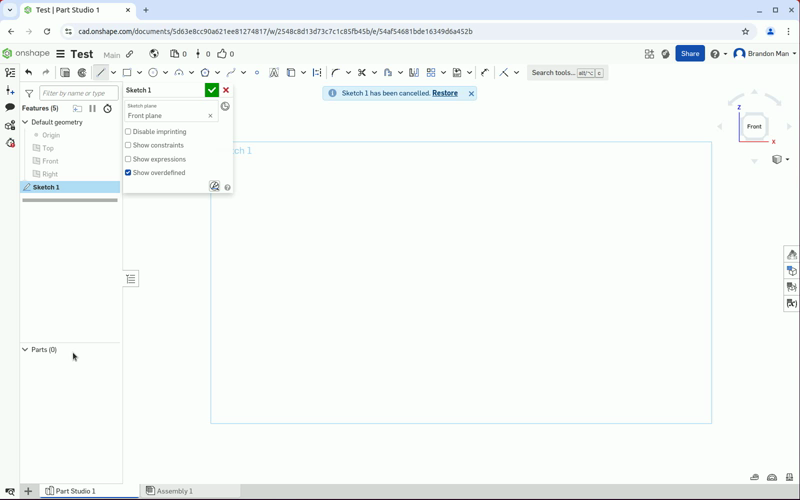
key_down(shift)
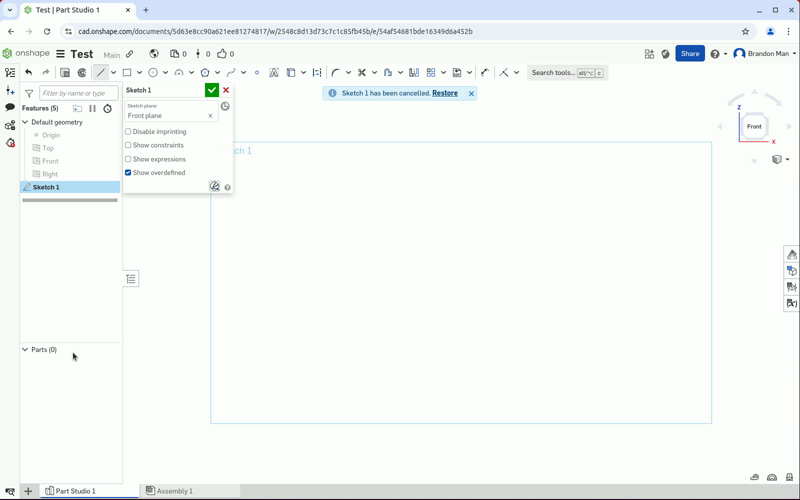
mouse_move(460, 282)
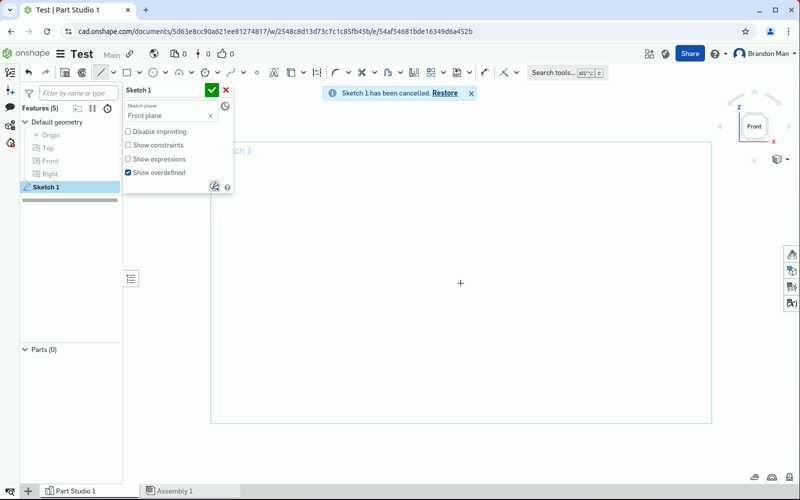
click(460, 282)
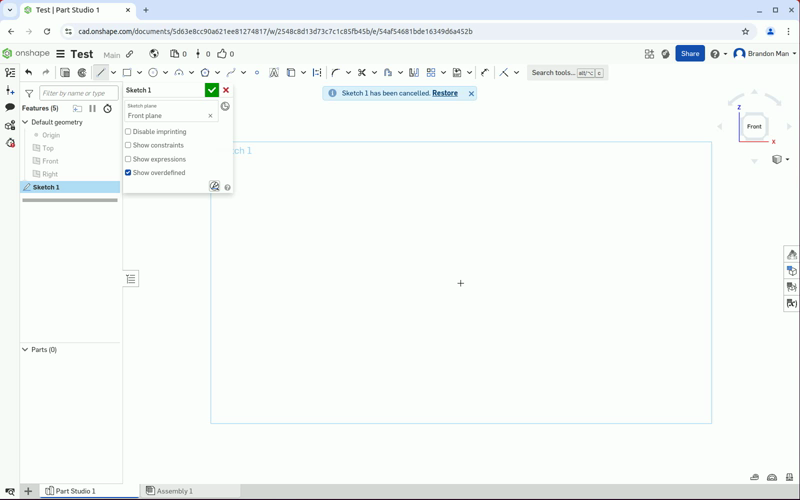
key_up(shift)
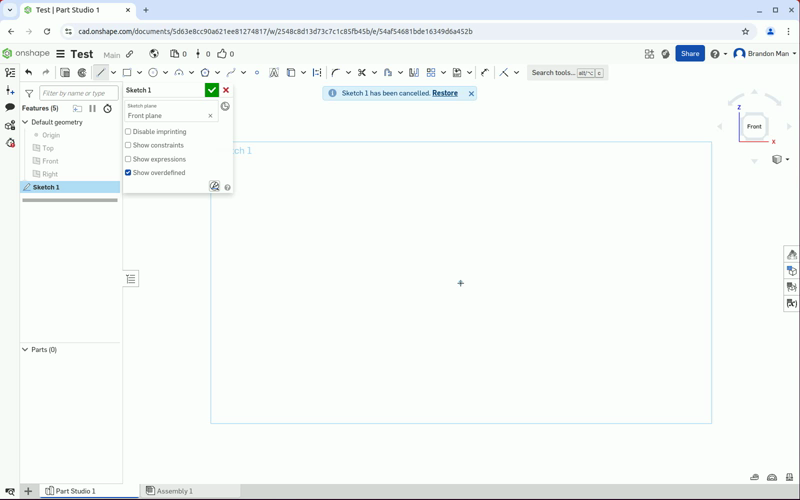
key_down(shift)
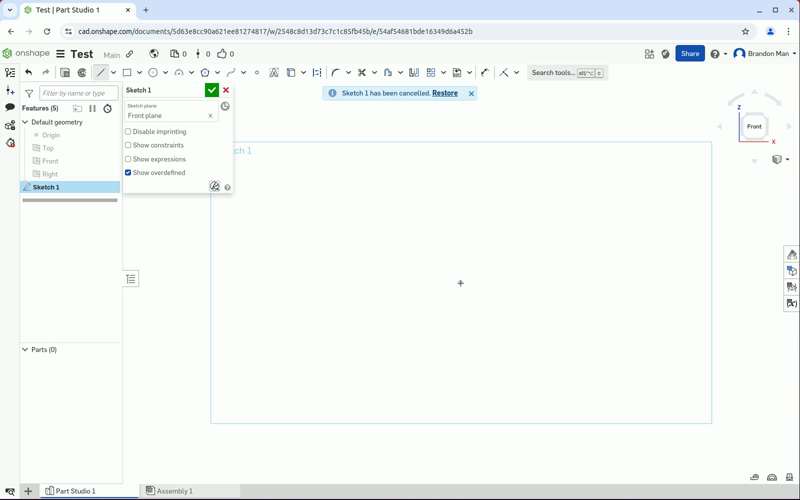
mouse_move(573, 282)
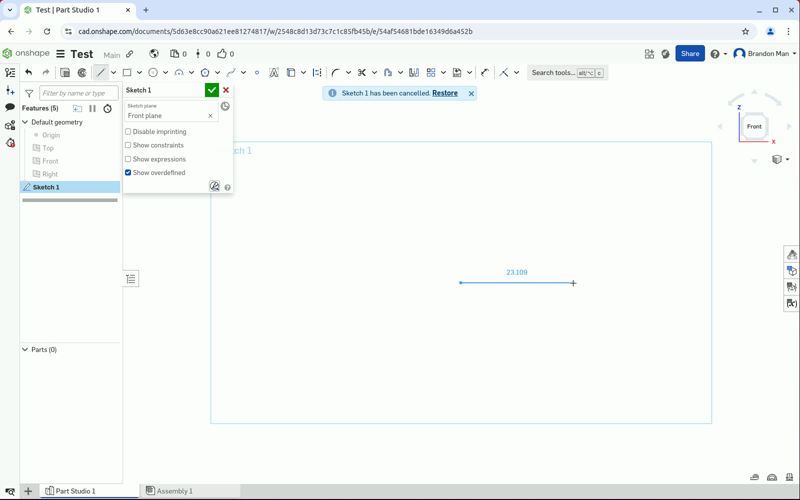
click(573, 282)
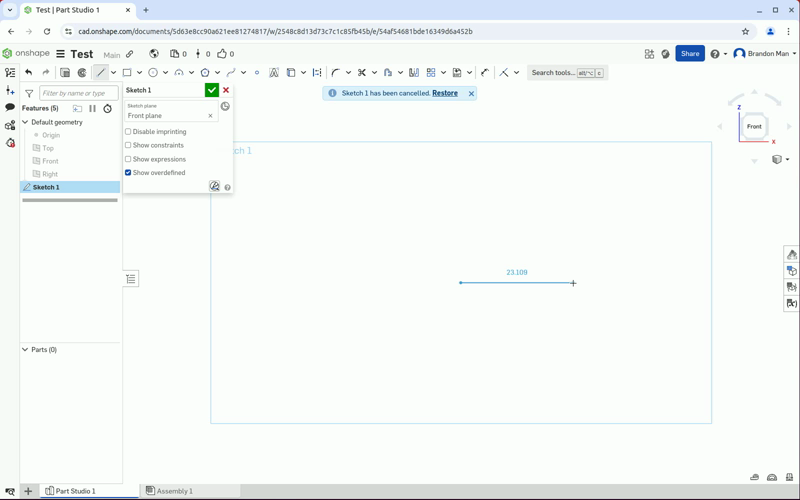
key_up(shift)
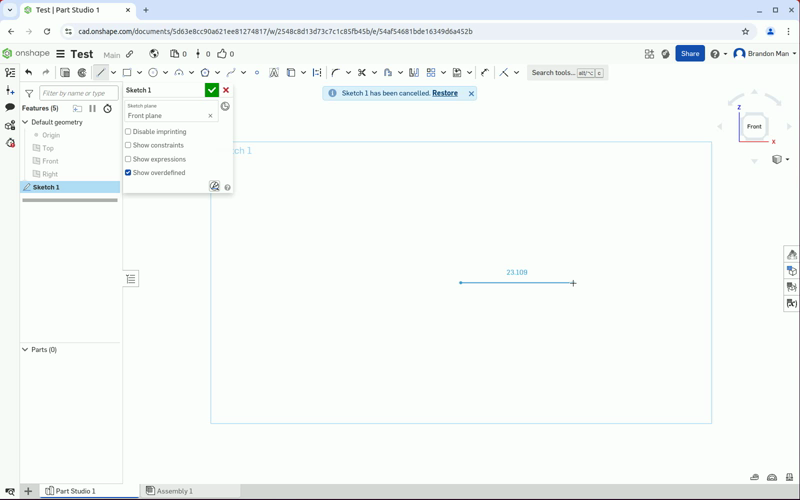
key_down(shift)
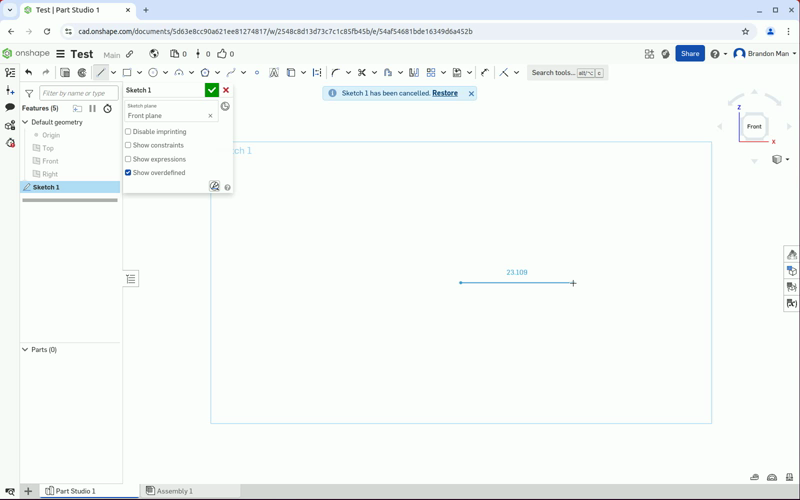
mouse_move(589, 282)
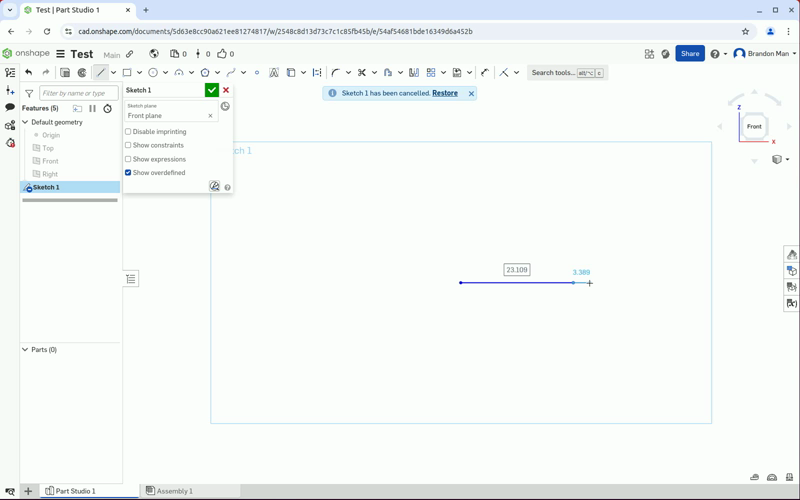
mouse_move(573, 264)
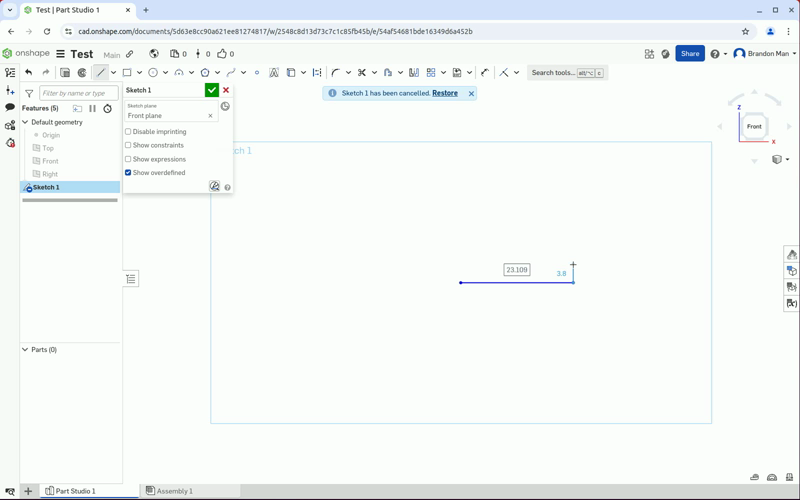
click(573, 264)
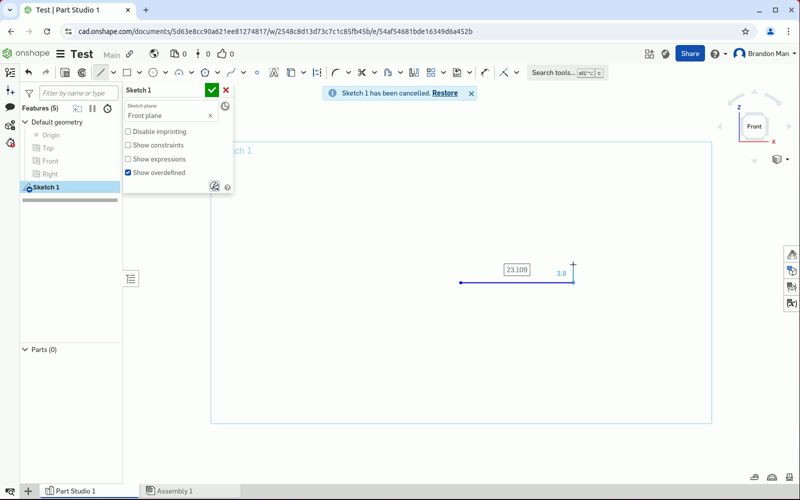
key_up(shift)
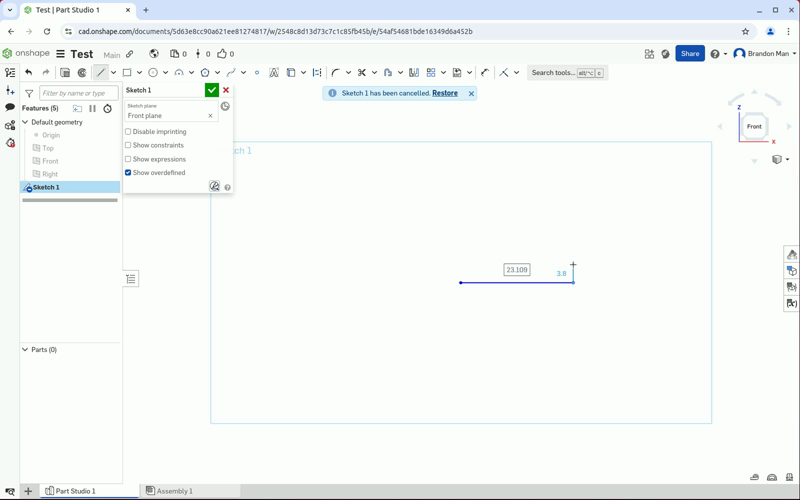
key_down(shift)
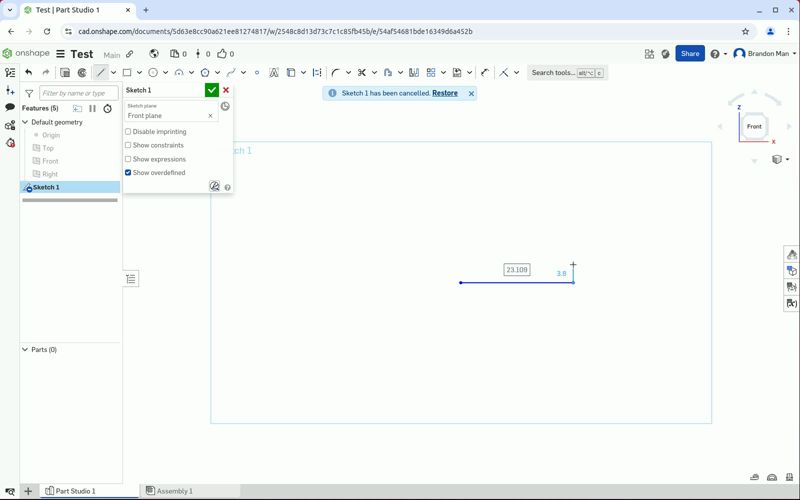
mouse_move(460, 264)
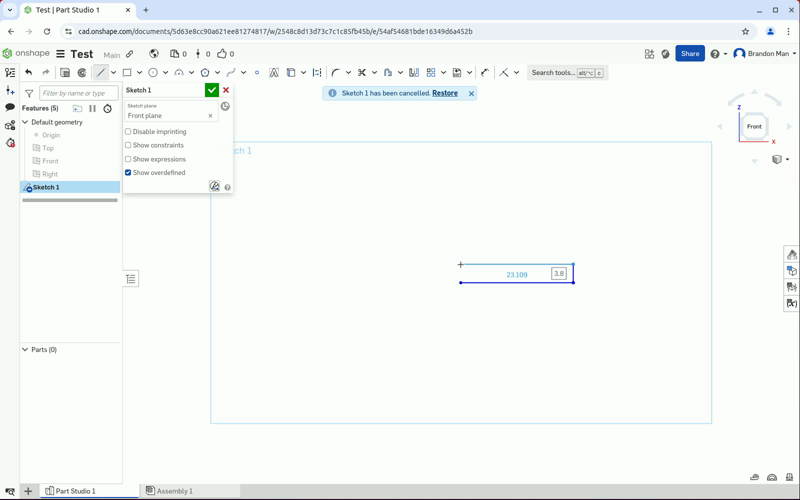
click(460, 264)
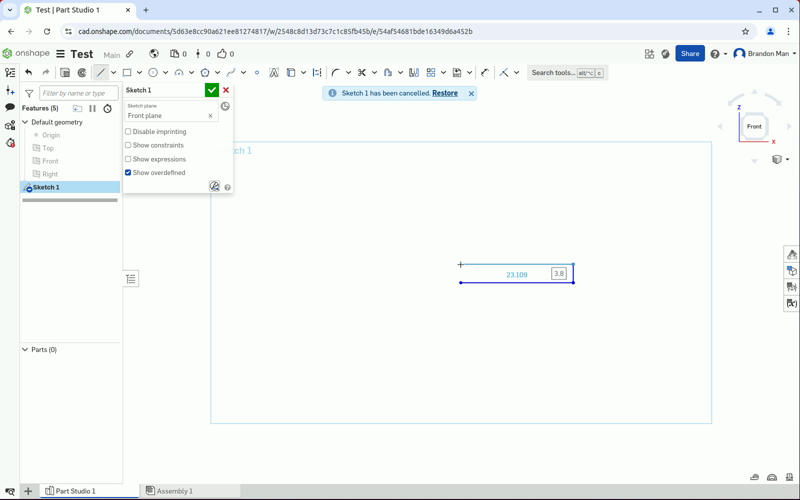
key_up(shift)
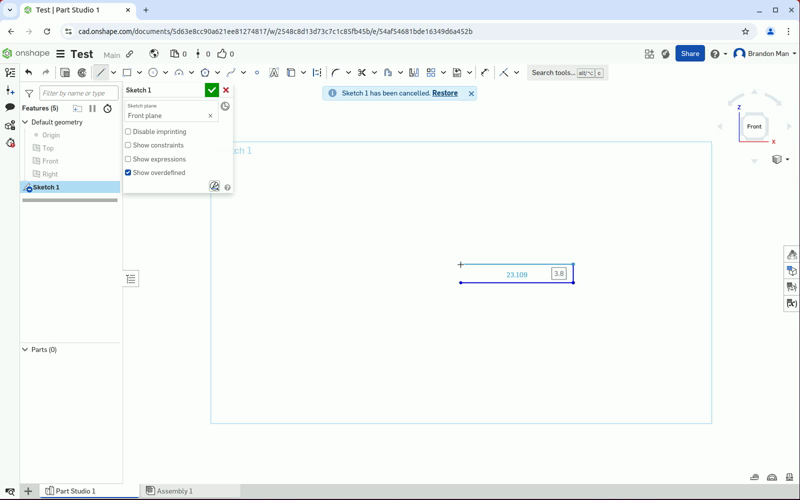
mouse_move(490, 264)
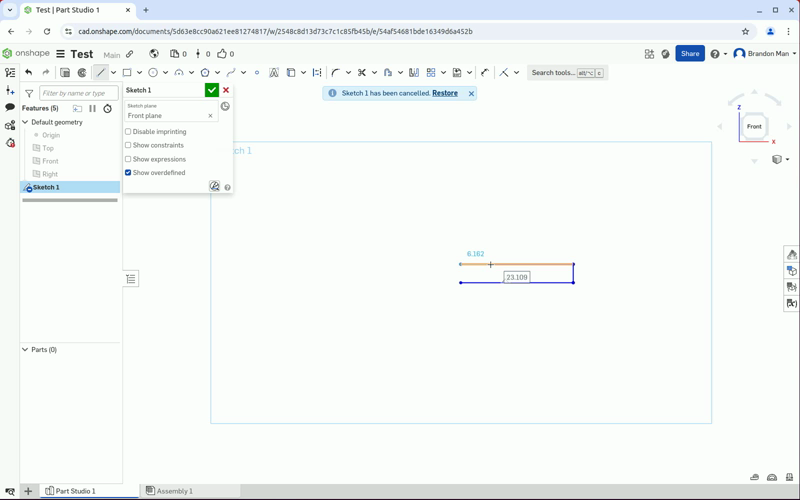
key_down(shift)
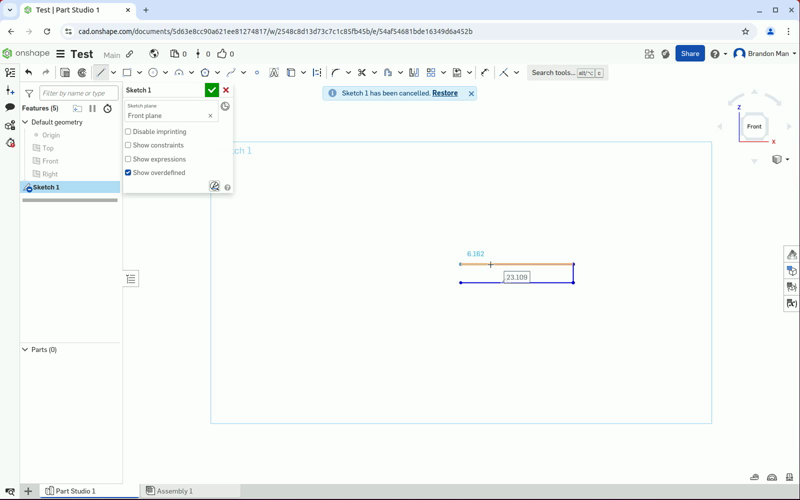
mouse_move(460, 282)
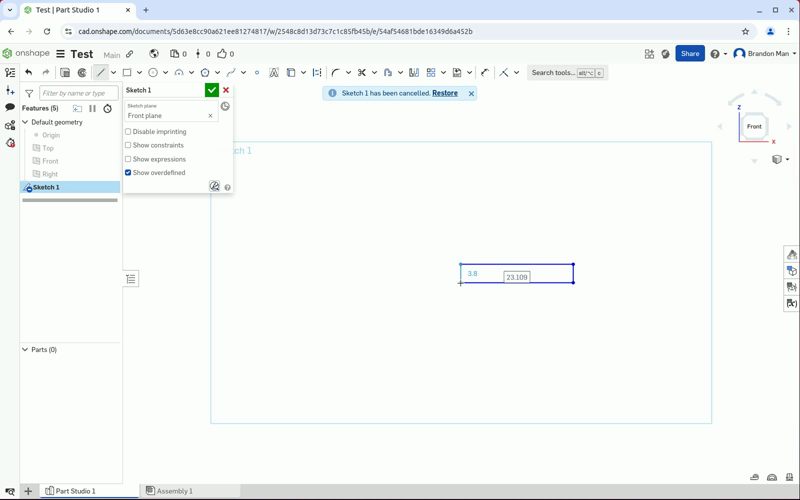
key_up(shift)
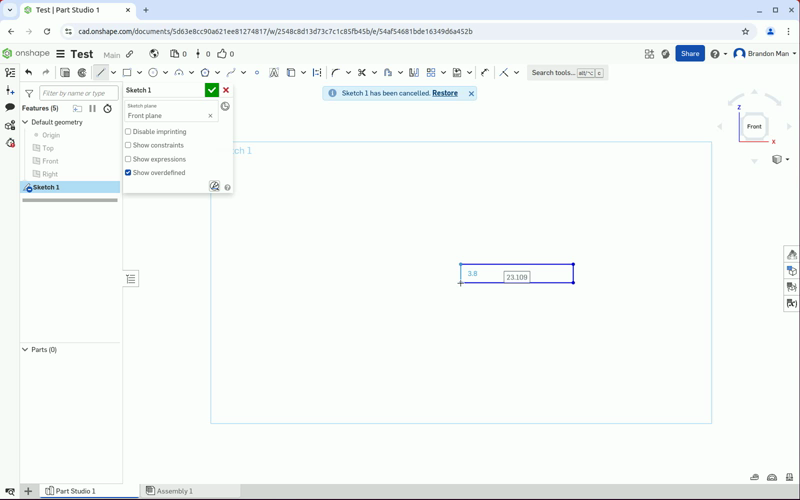
click(460, 282)
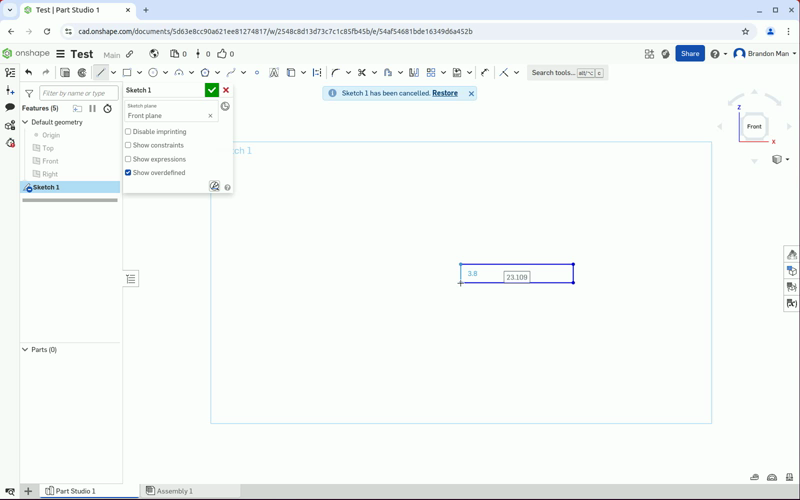
key(esc)
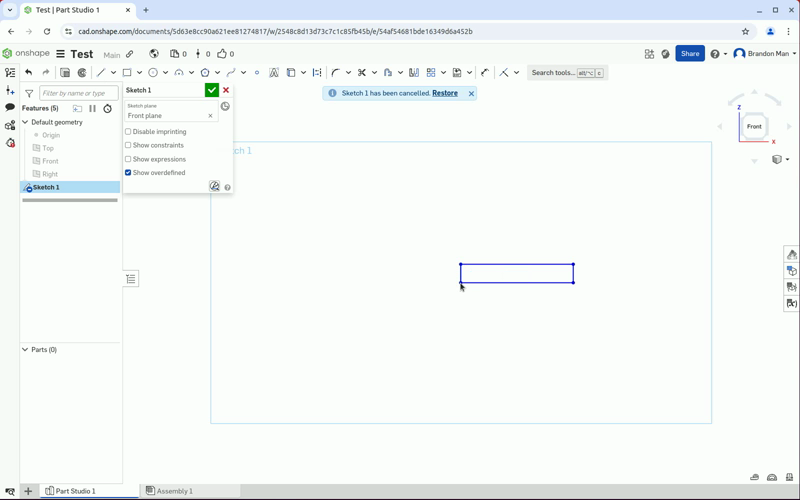
mouse_move(492, 271)
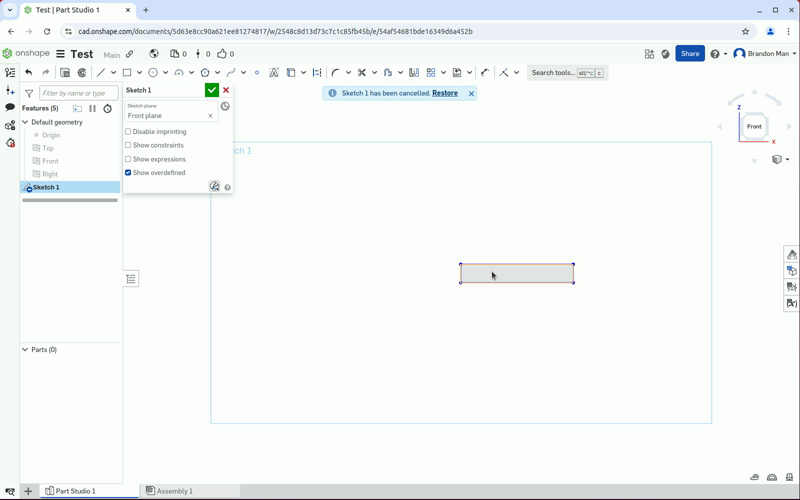
click(492, 271)
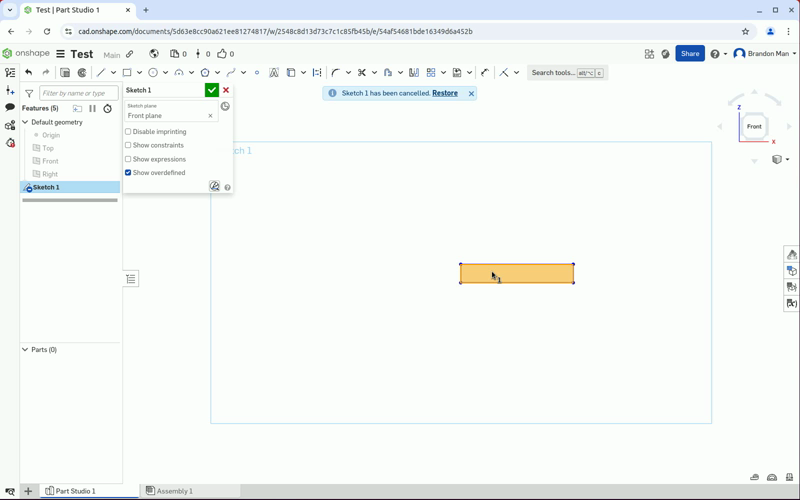
mouse_move(73, 352)
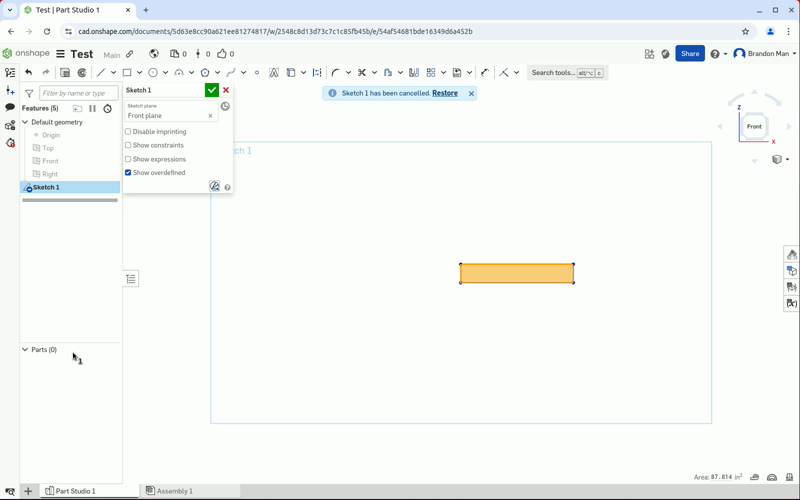
key(shift+y)
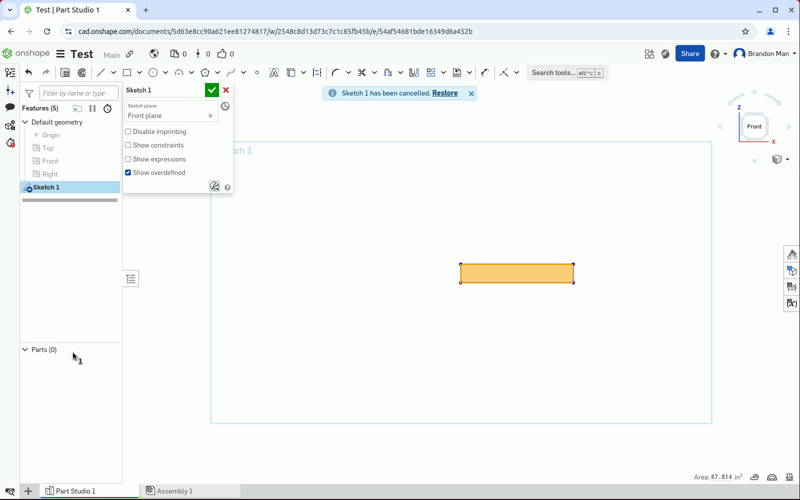
key(shift+e)
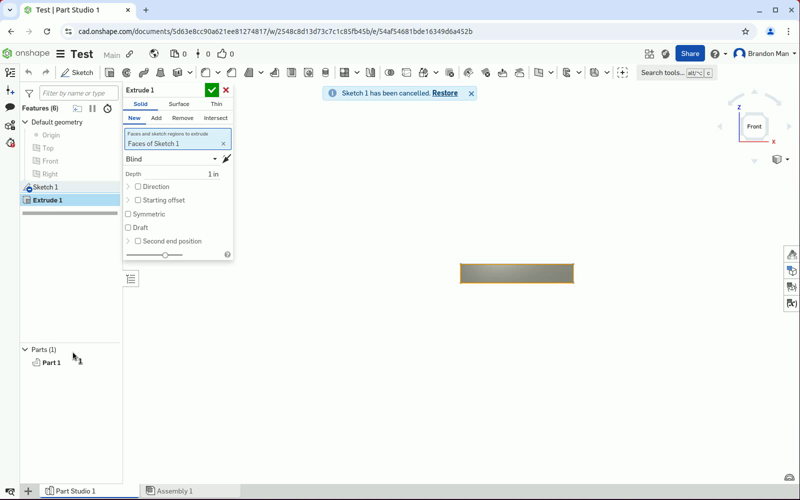
mouse_move(143, 106)
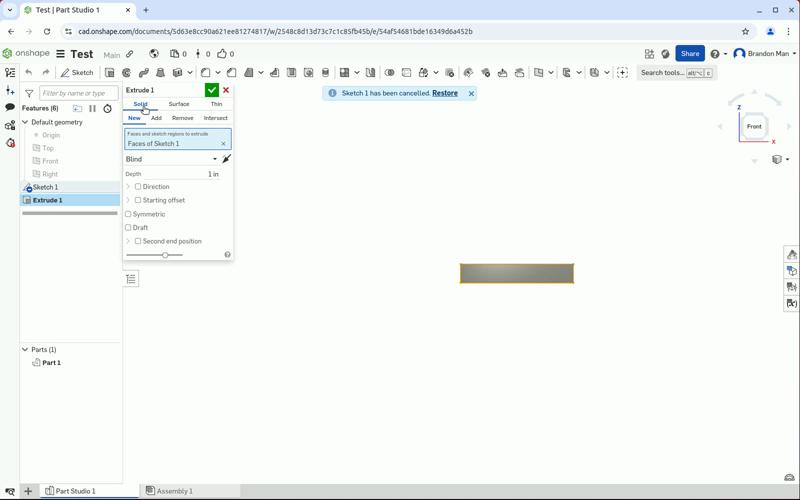
click(143, 106)
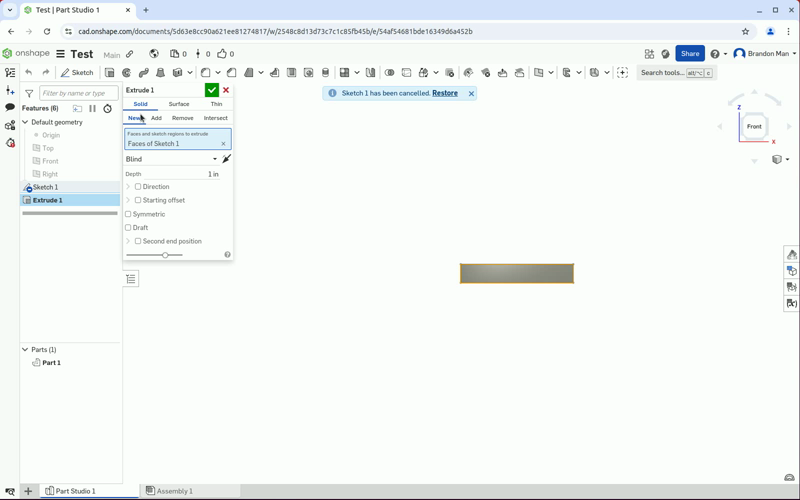
mouse_move(137, 120)
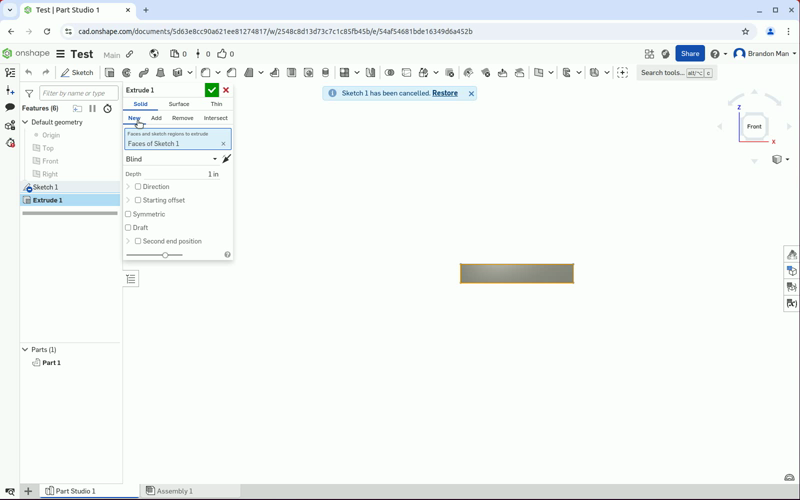
click(137, 120)
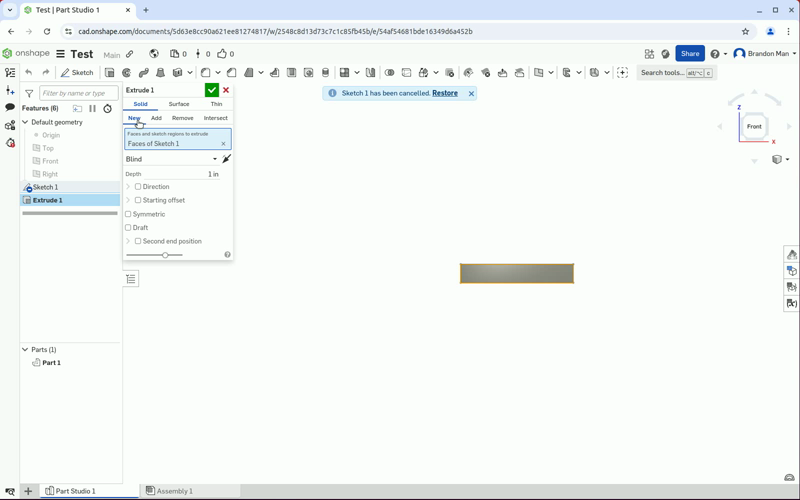
key(tab, 4)
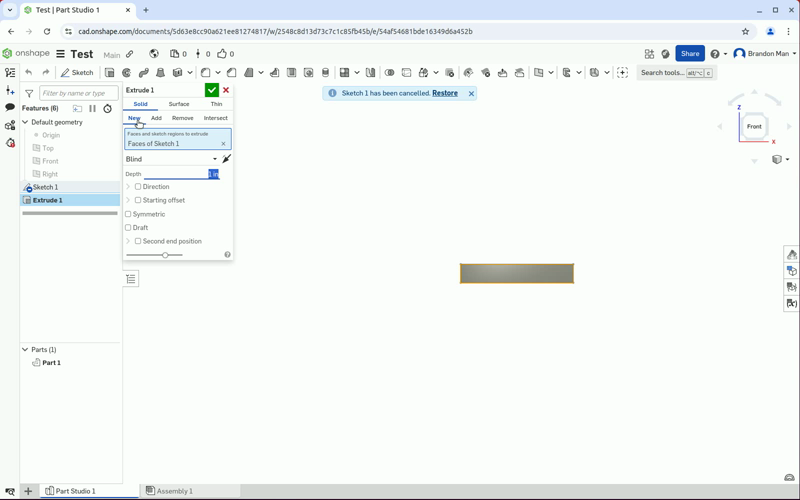
text(15.406)
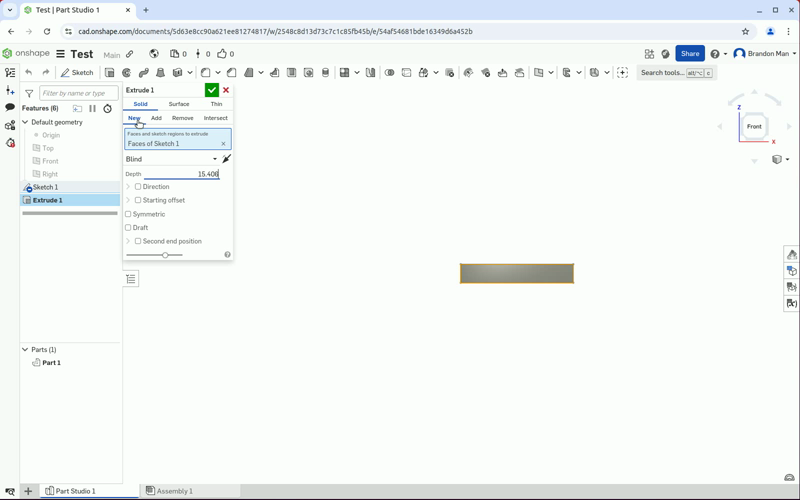
key(tab, 3)
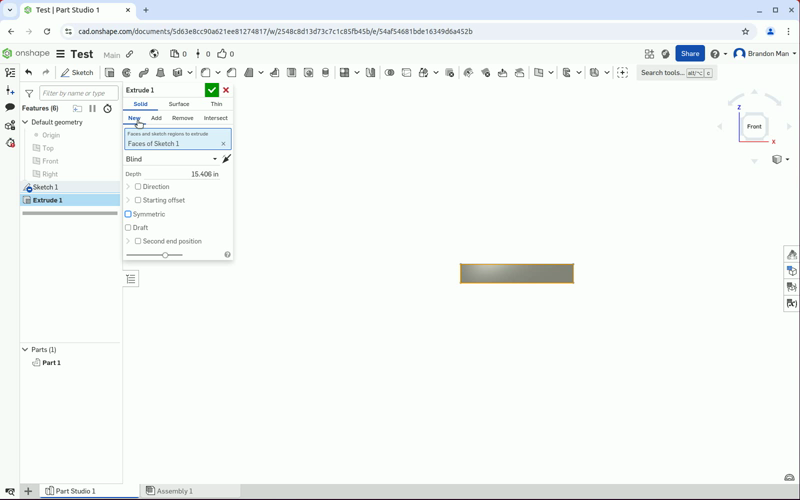
key(space)
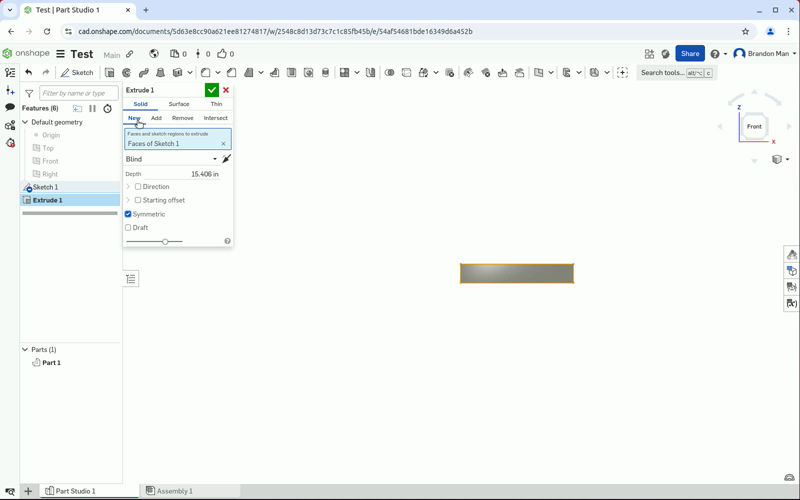
key(enter)
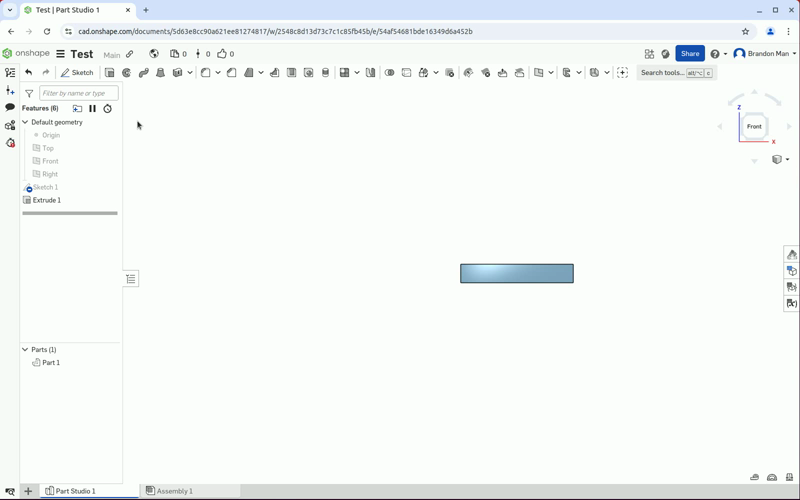
key(shift+h)
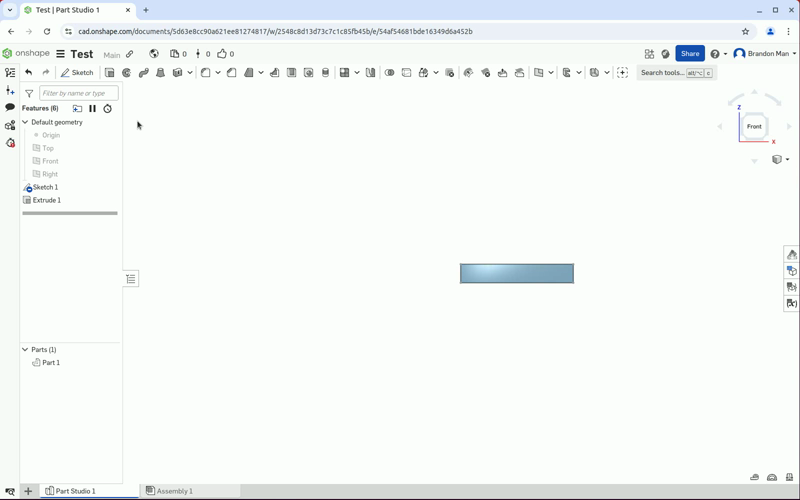
key(shift+h)
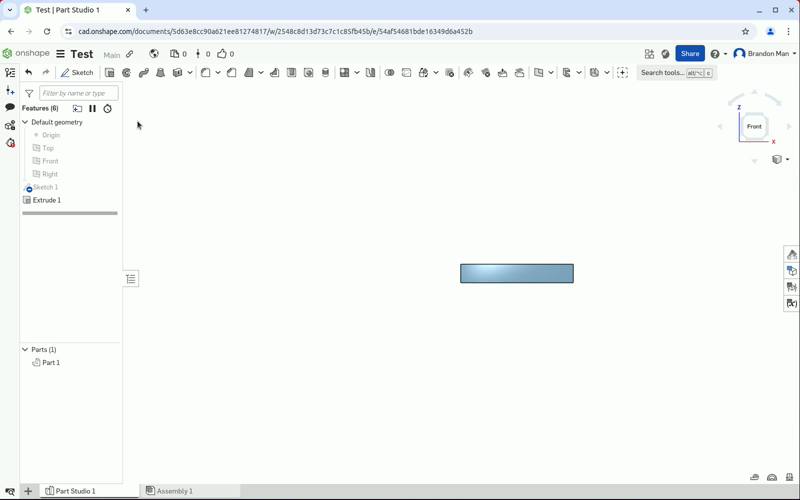
mouse_move(73, 189)
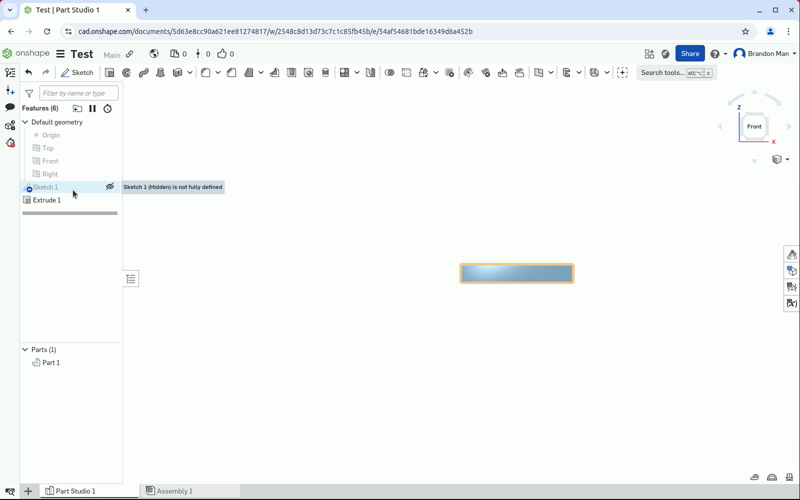
click(73, 189)
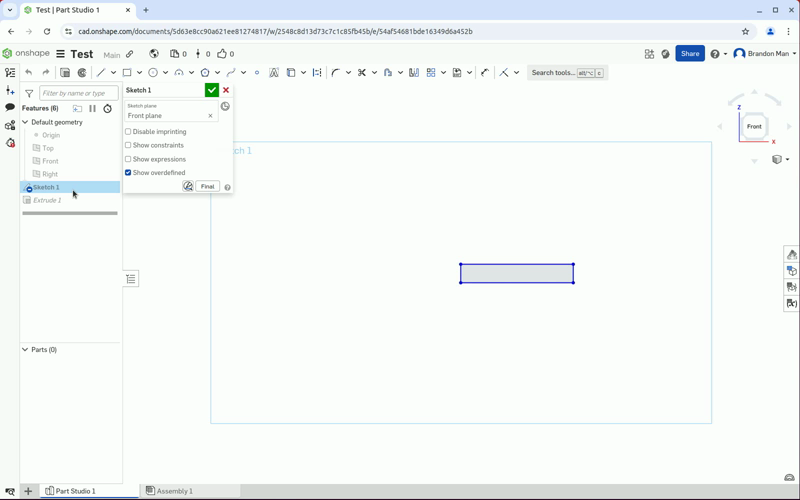
mouse_move(229, 92)
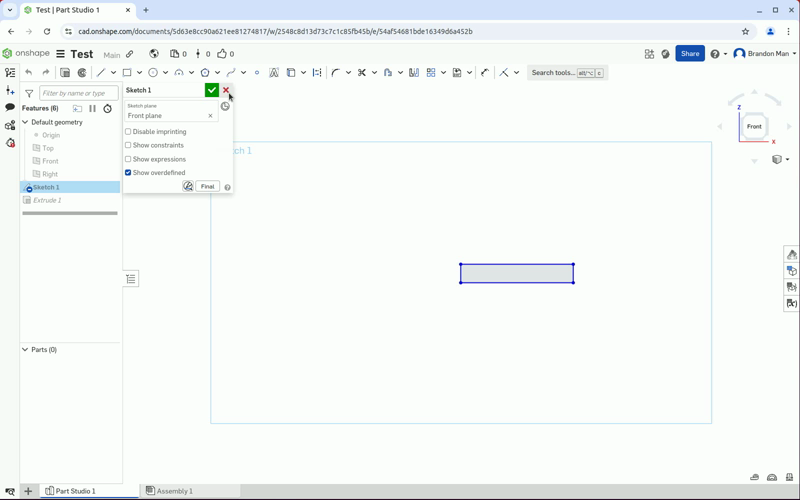
click(229, 92)
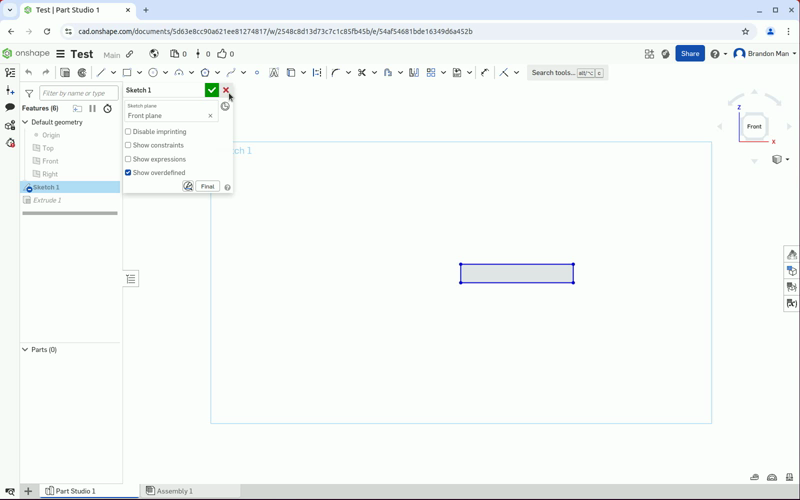
key(shift+s)
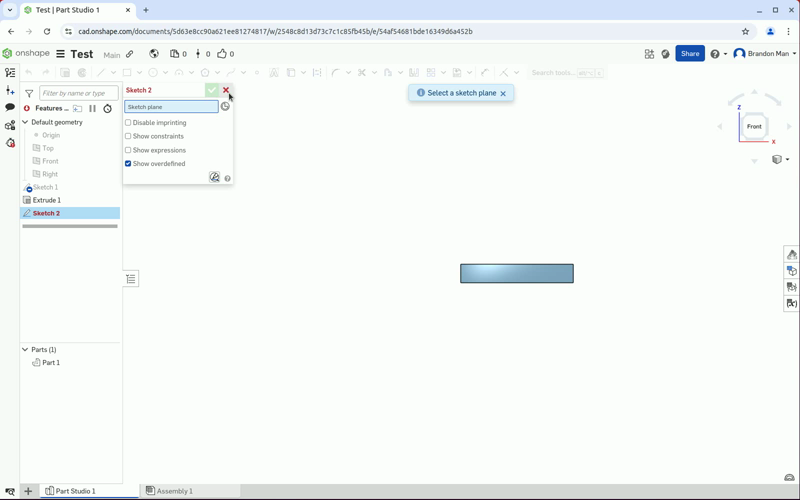
mouse_move(73, 163)
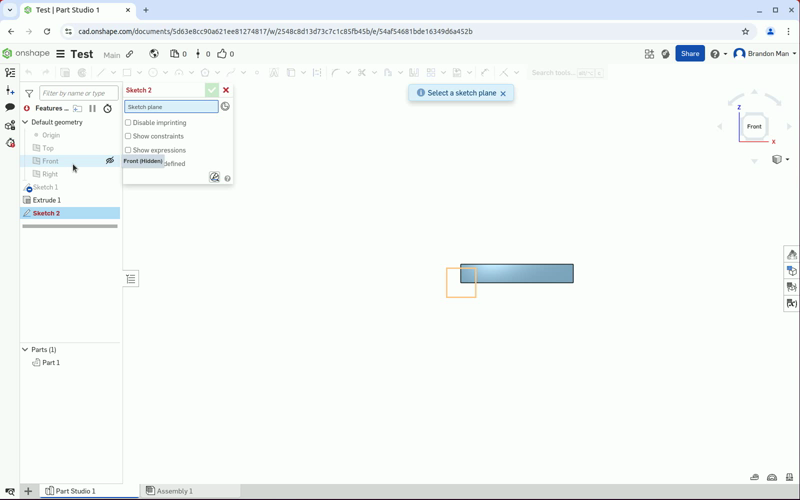
click(73, 163)
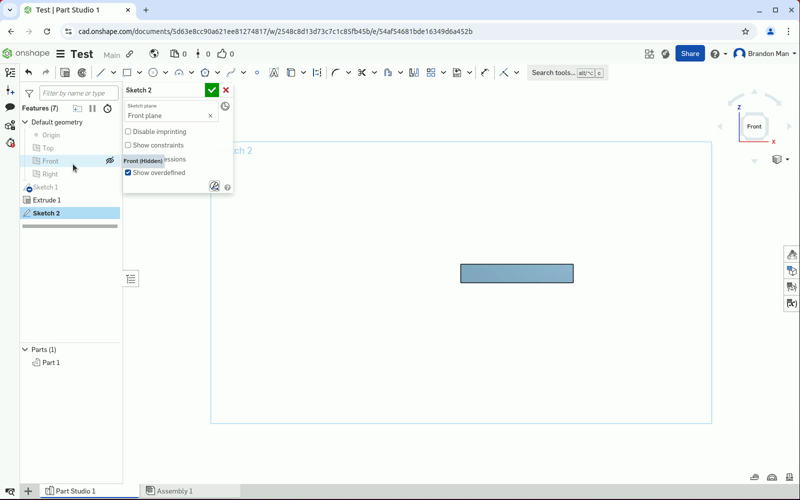
mouse_move(73, 352)
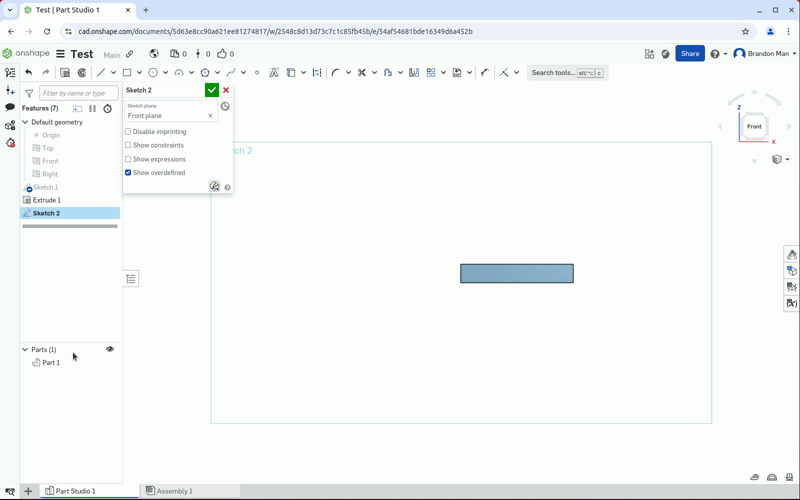
key(y)
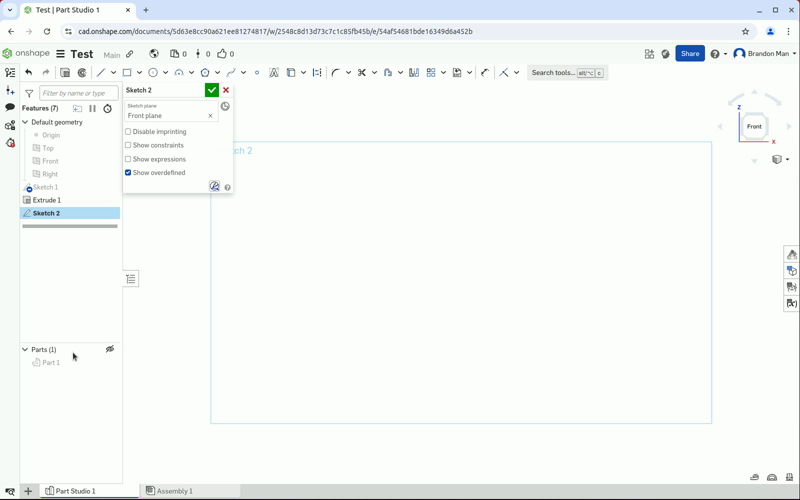
key(l)
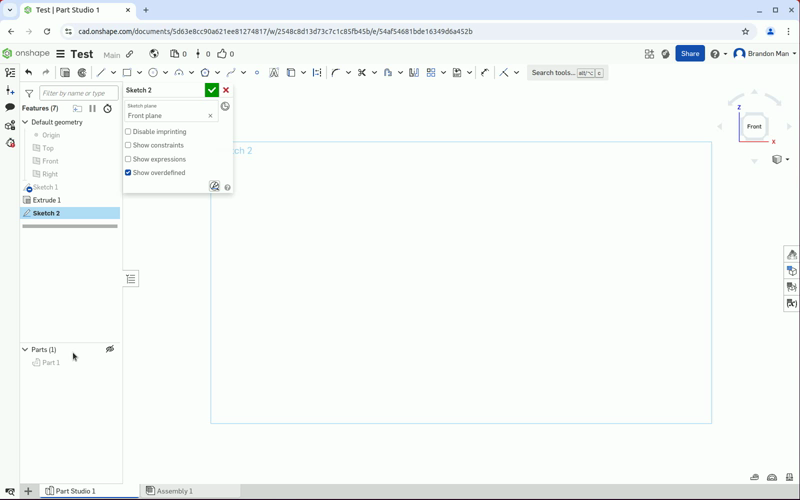
key_down(shift)
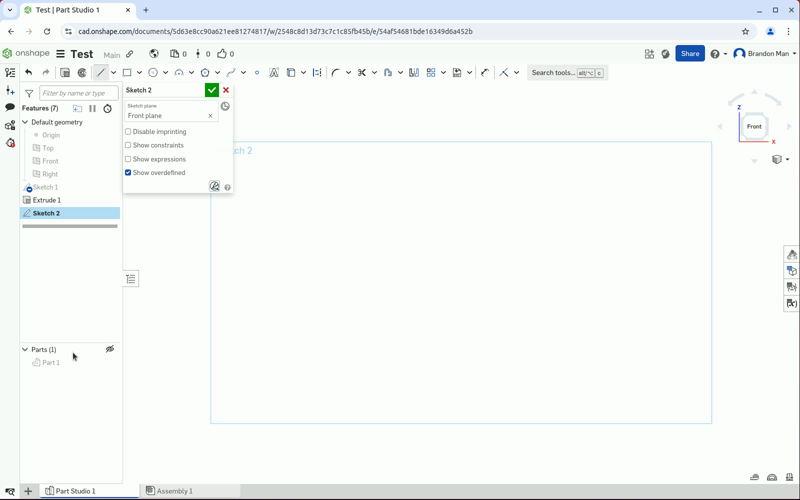
mouse_move(460, 264)
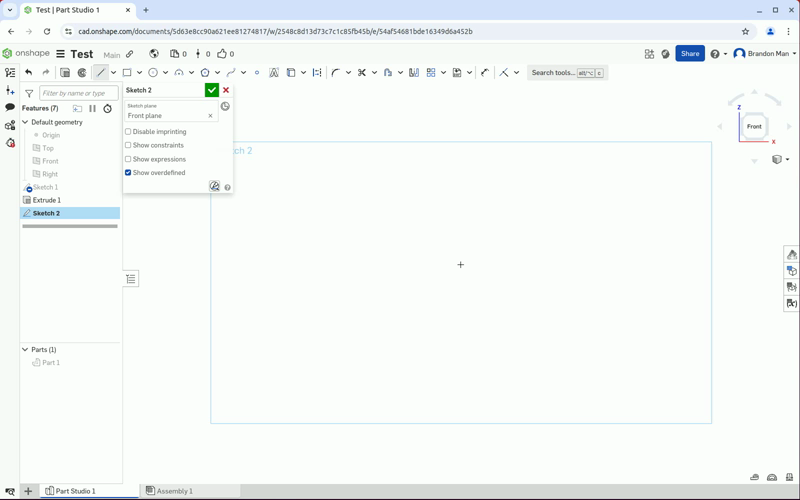
click(460, 264)
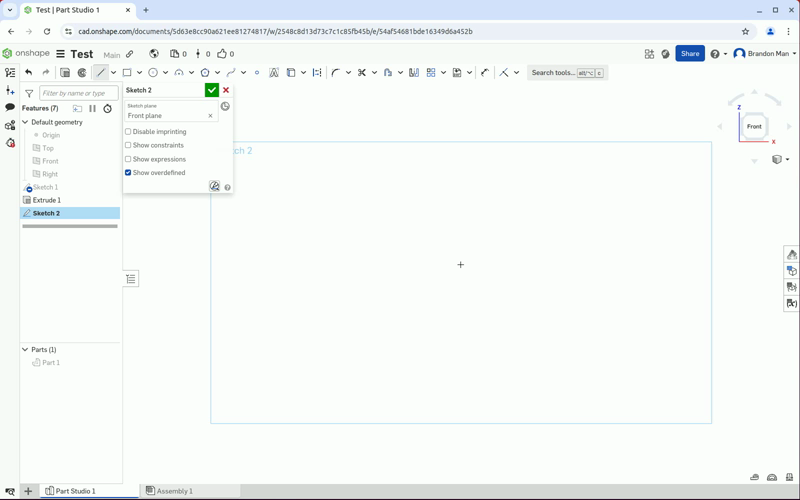
key_up(shift)
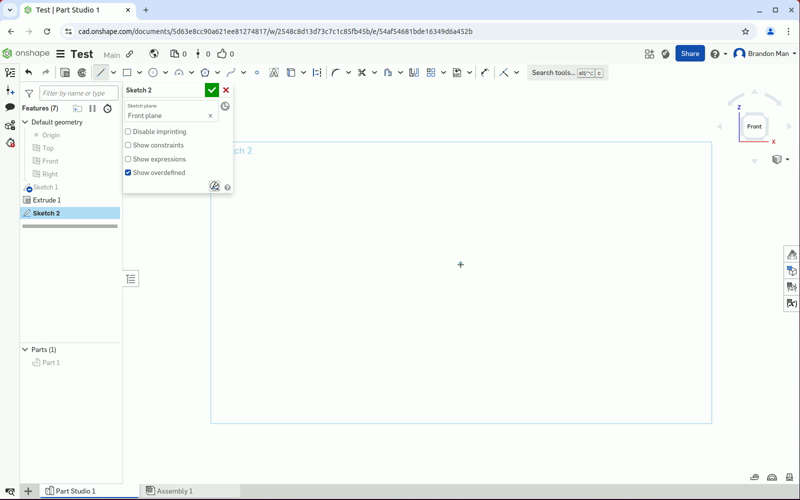
key_down(shift)
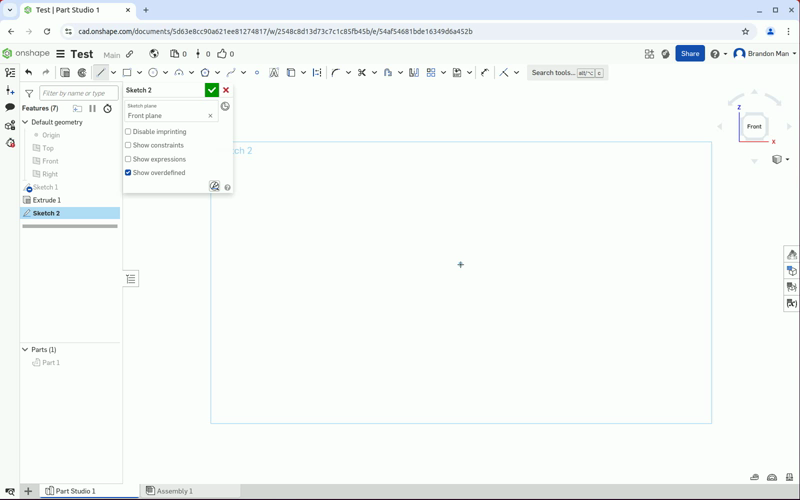
mouse_move(490, 264)
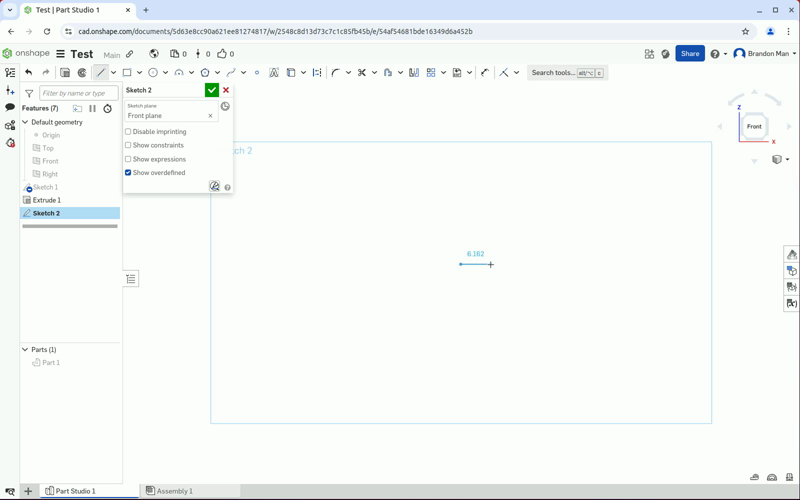
mouse_move(499, 264)
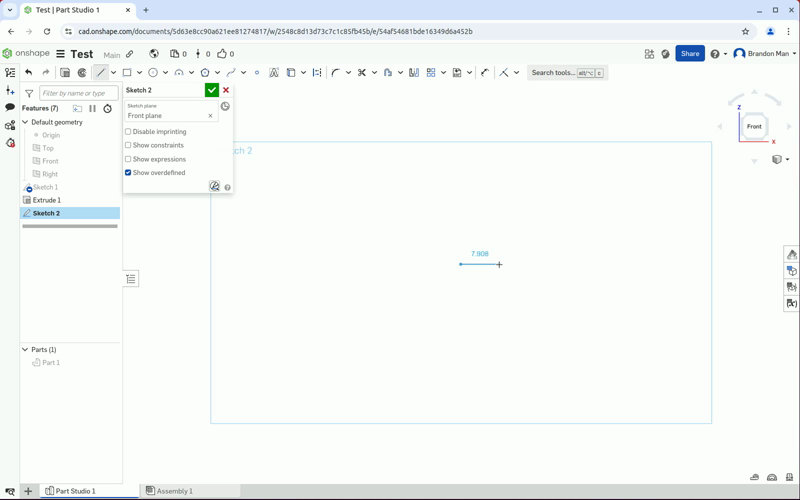
click(499, 264)
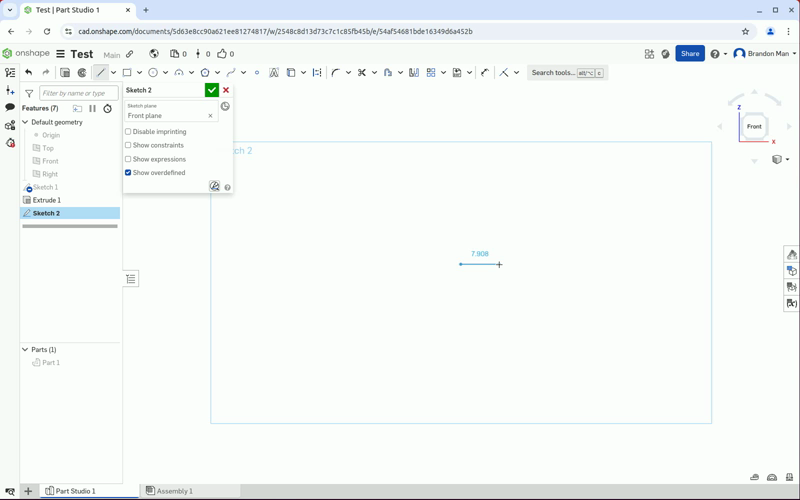
key_up(shift)
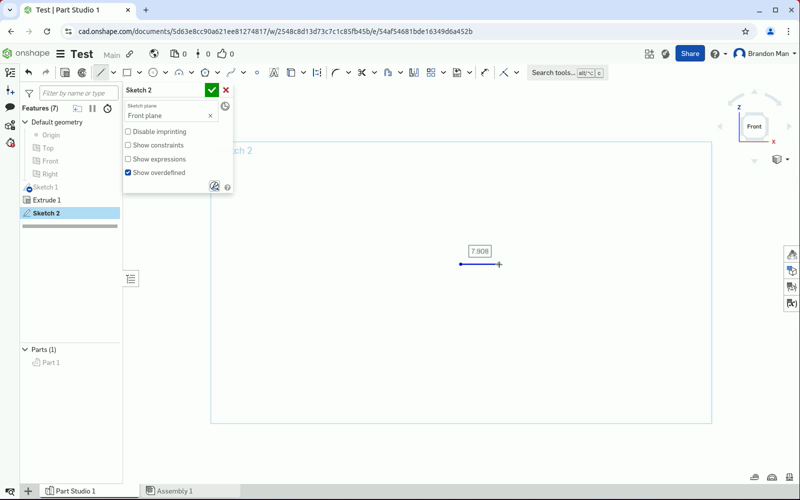
key_down(shift)
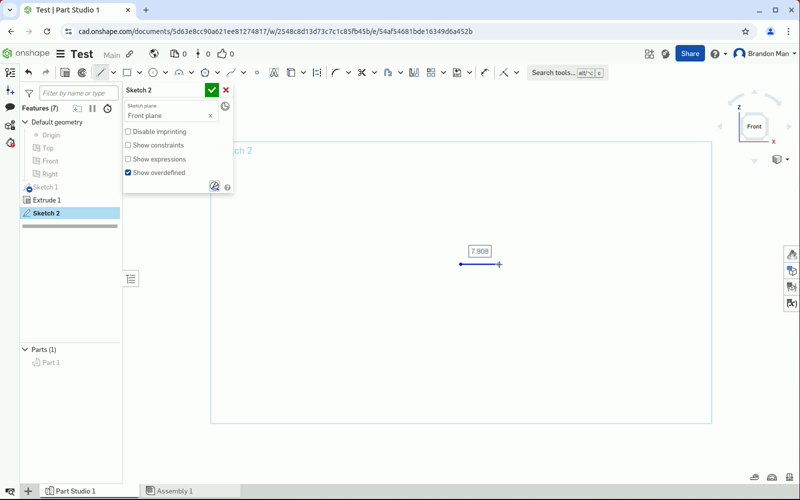
mouse_move(529, 264)
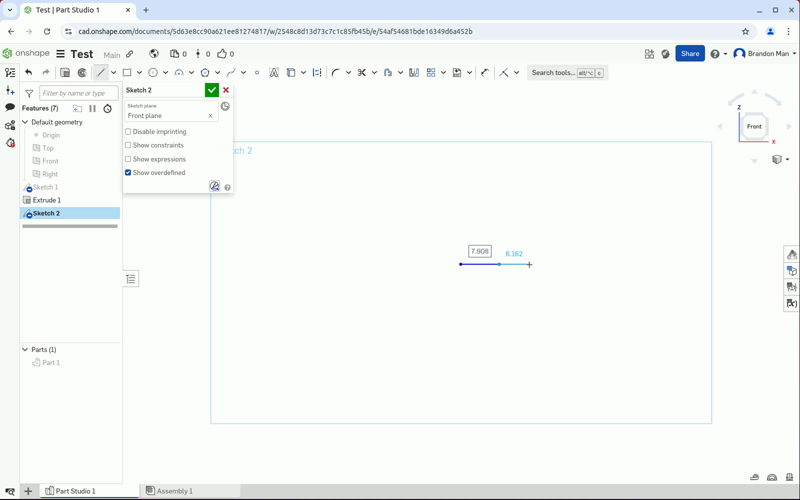
mouse_move(499, 244)
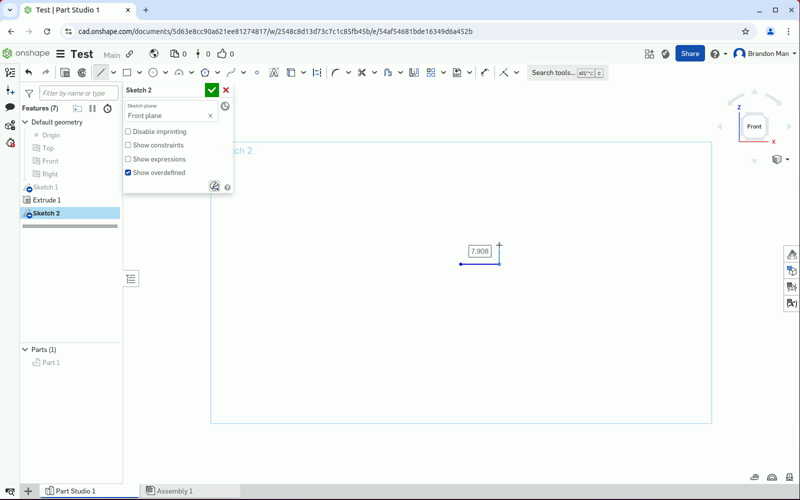
click(499, 244)
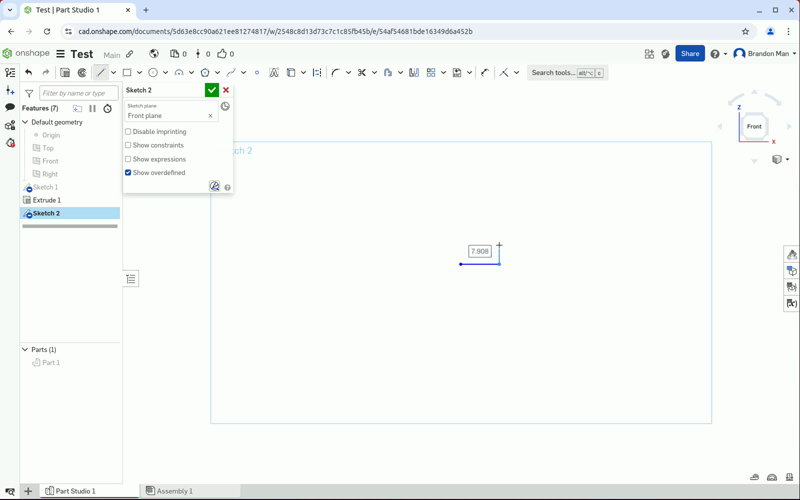
key_up(shift)
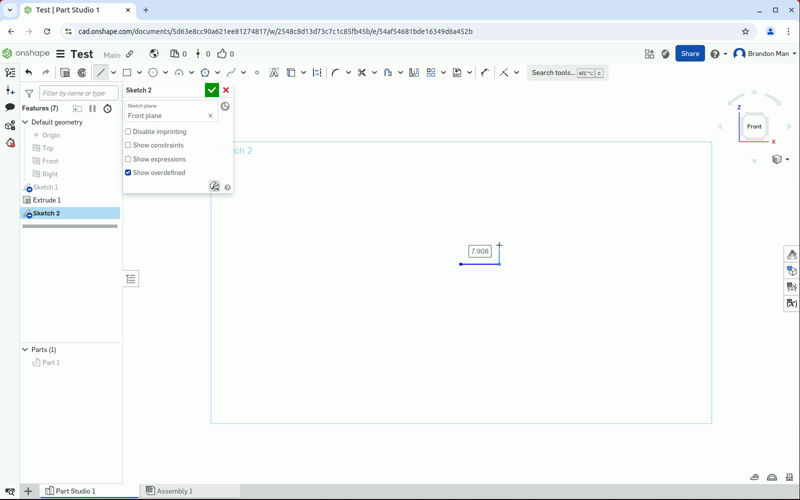
key_down(shift)
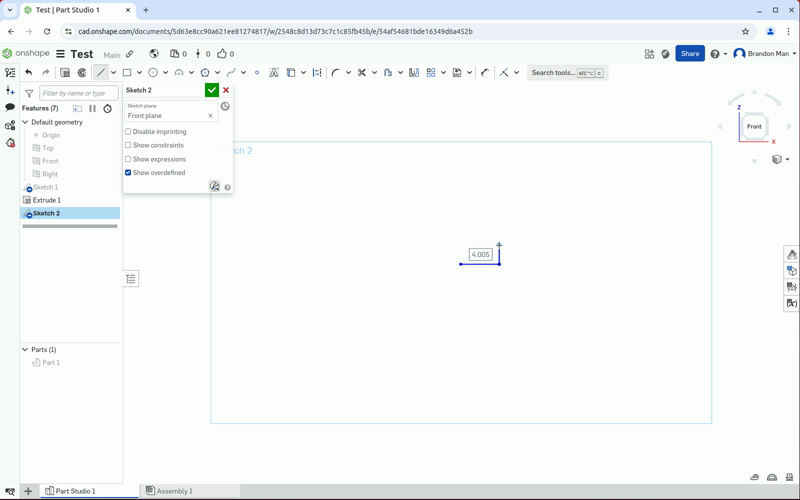
mouse_move(529, 244)
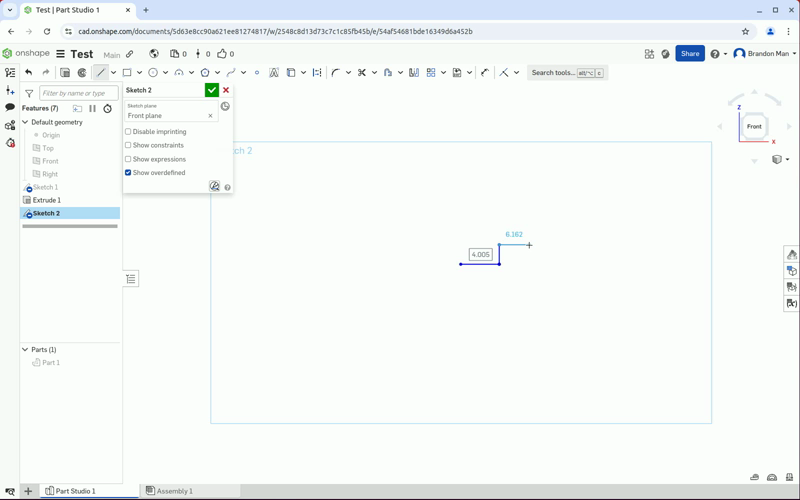
mouse_move(460, 244)
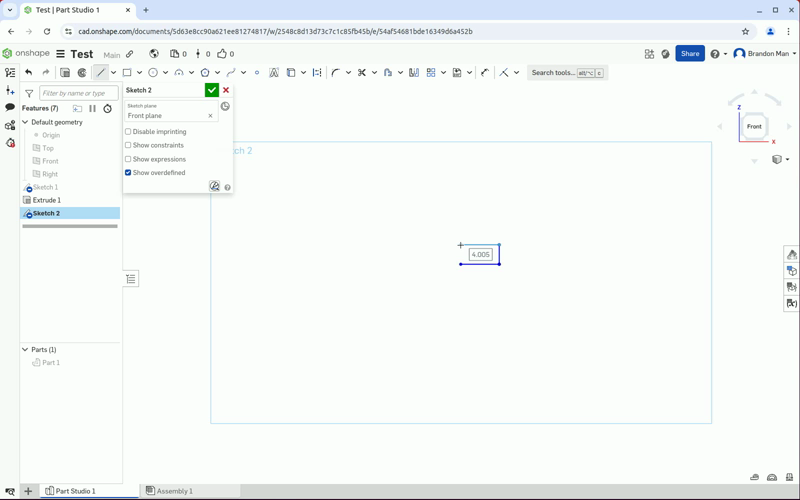
click(460, 244)
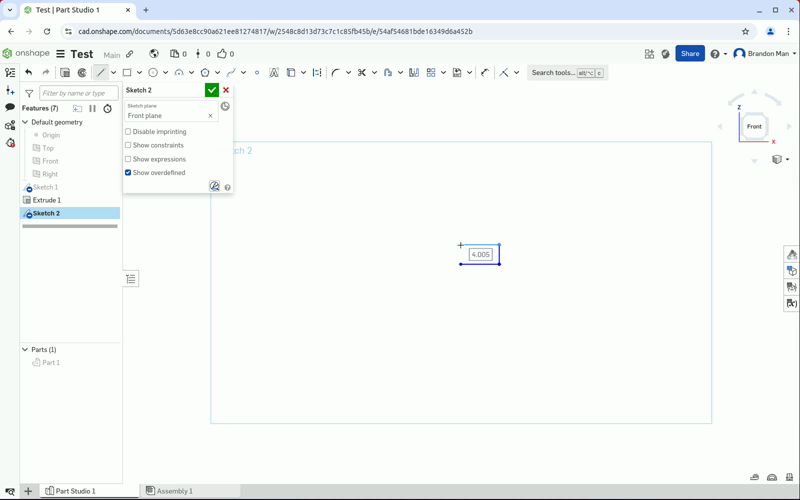
key_up(shift)
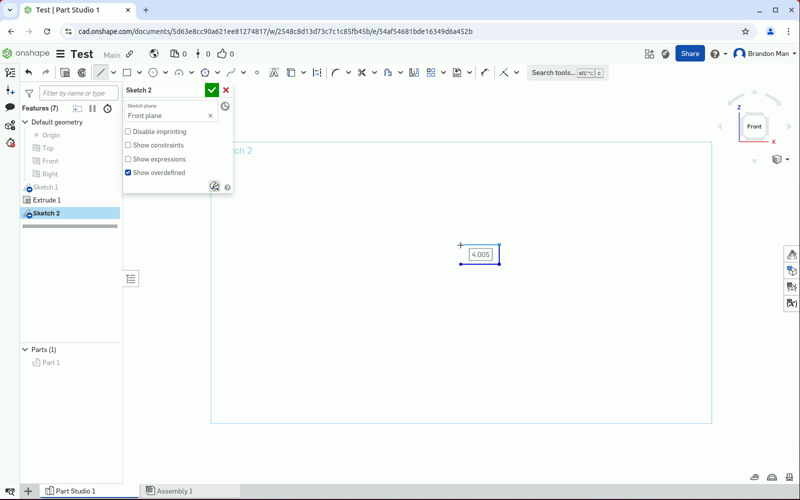
mouse_move(490, 244)
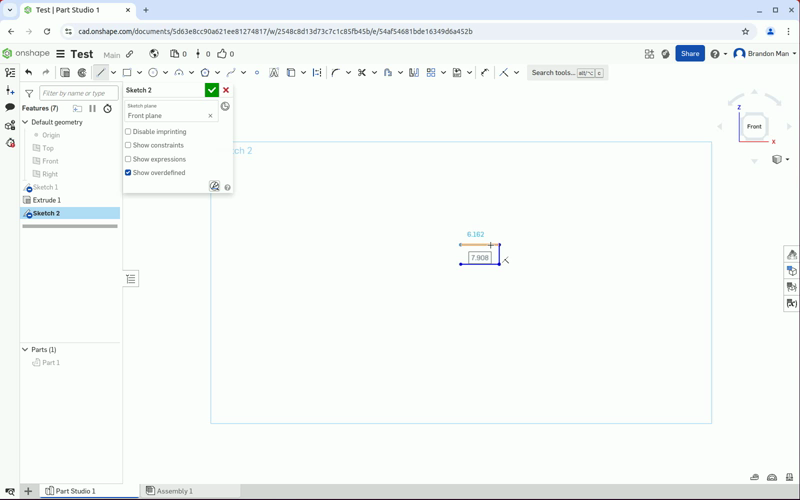
key_down(shift)
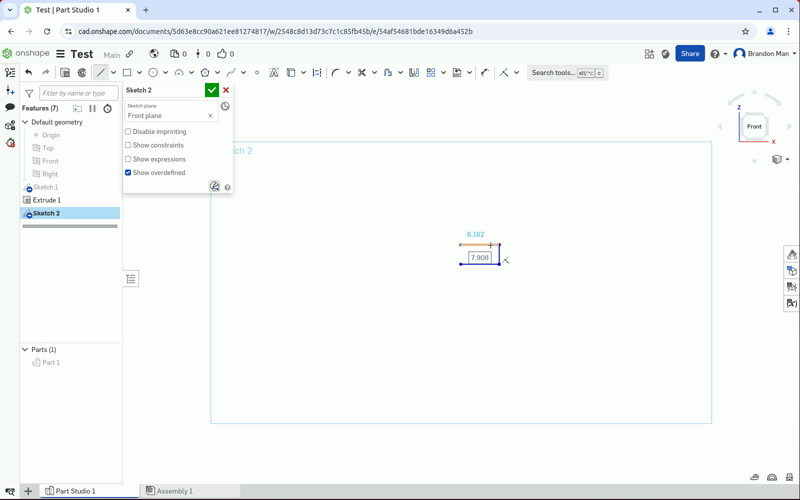
mouse_move(460, 264)
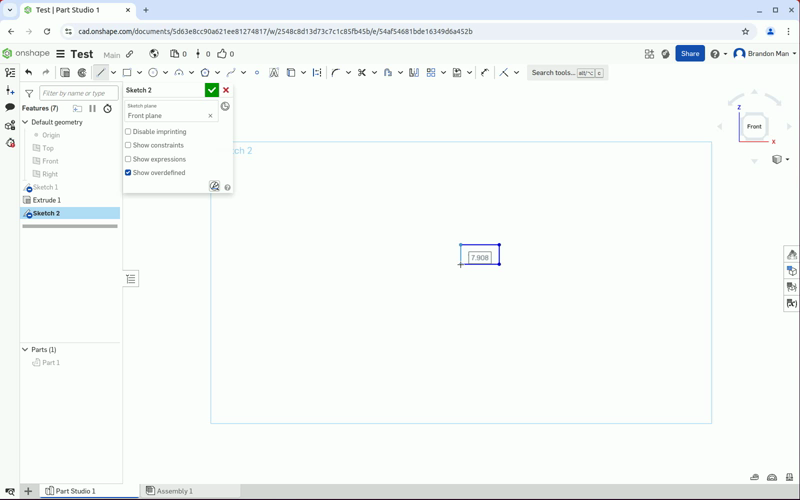
key_up(shift)
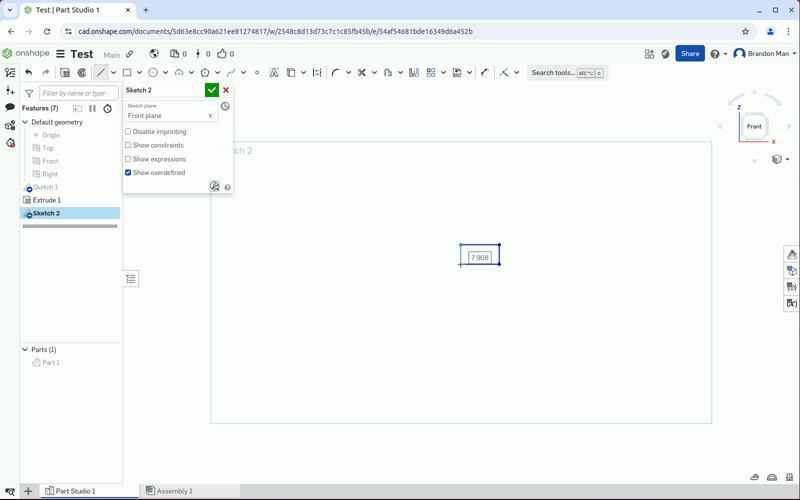
click(460, 264)
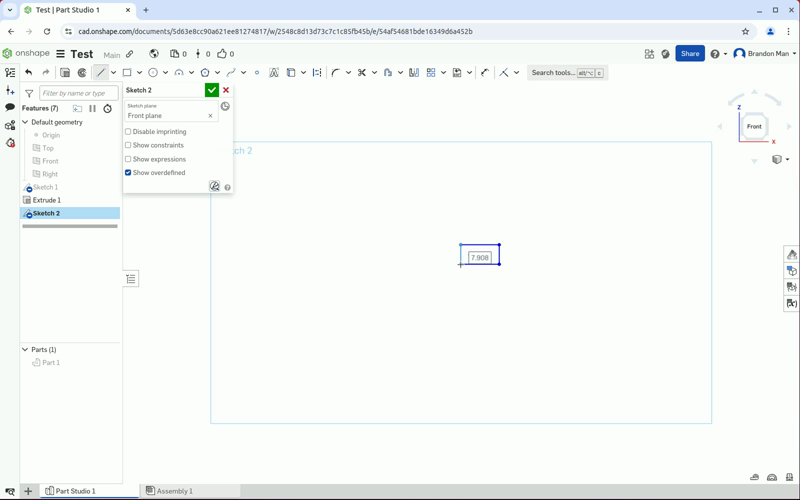
key(esc)
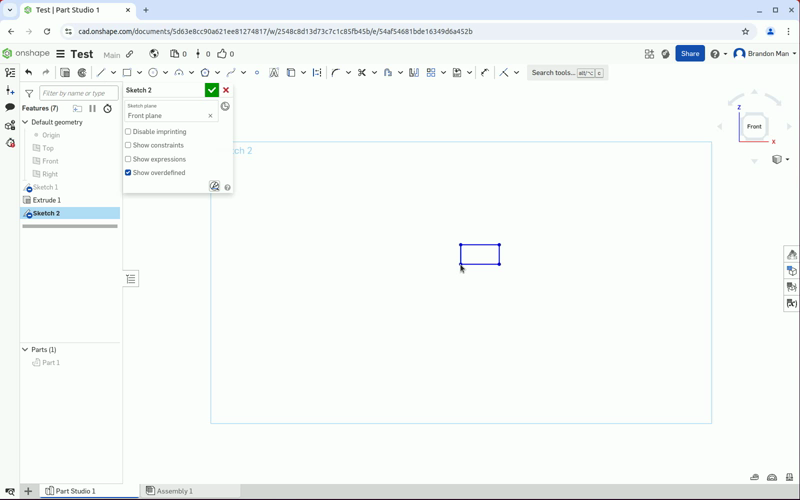
mouse_move(475, 254)
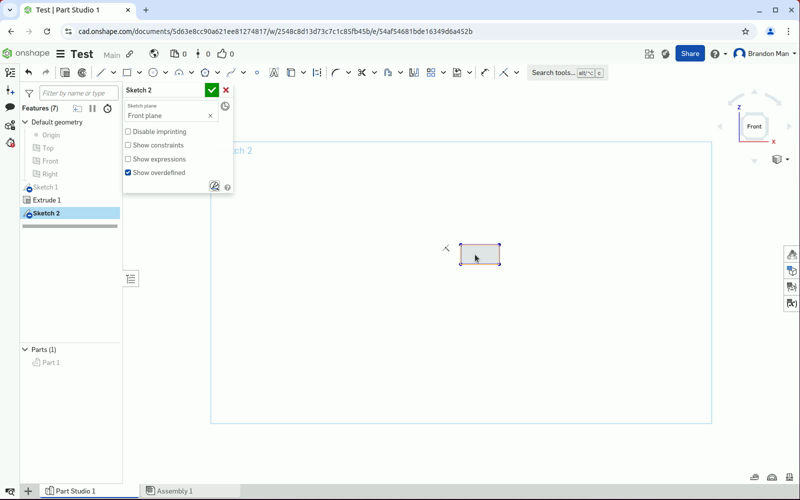
scroll(6)
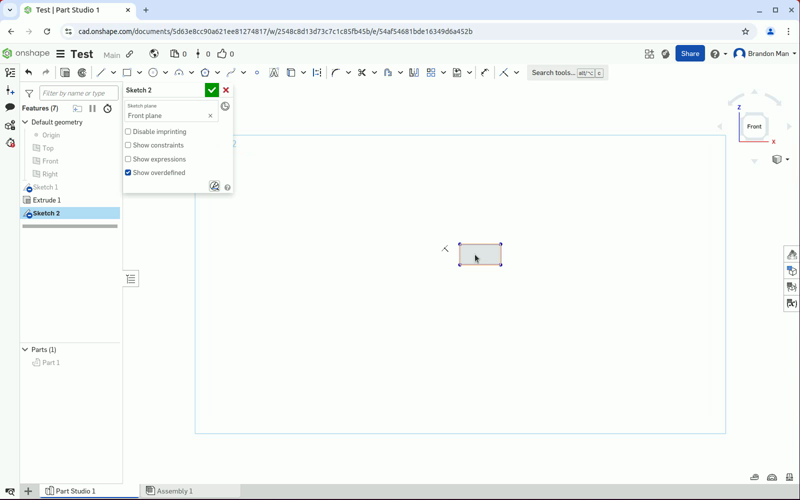
scroll(6)
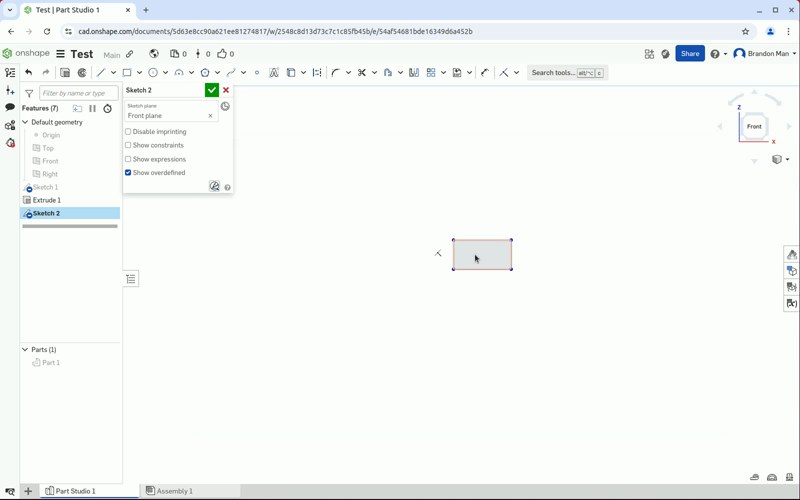
scroll(6)
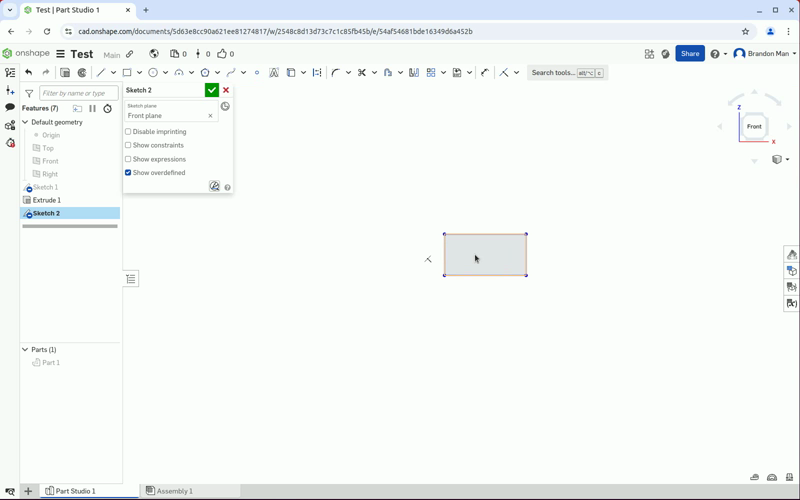
scroll(6)
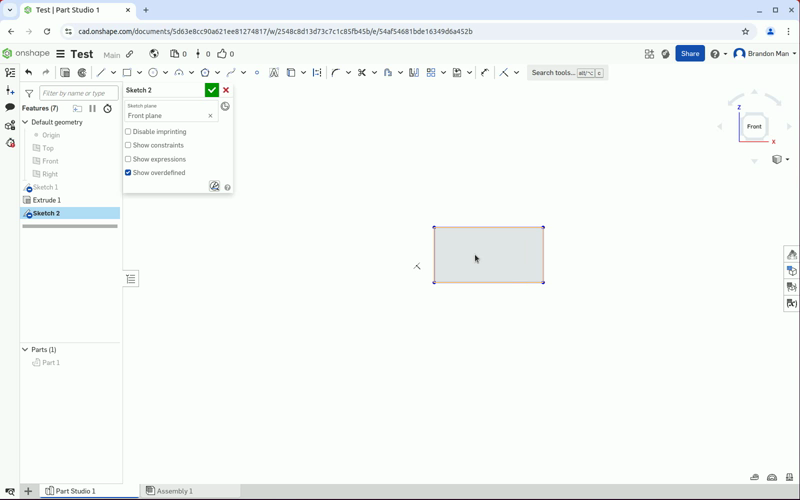
scroll(6)
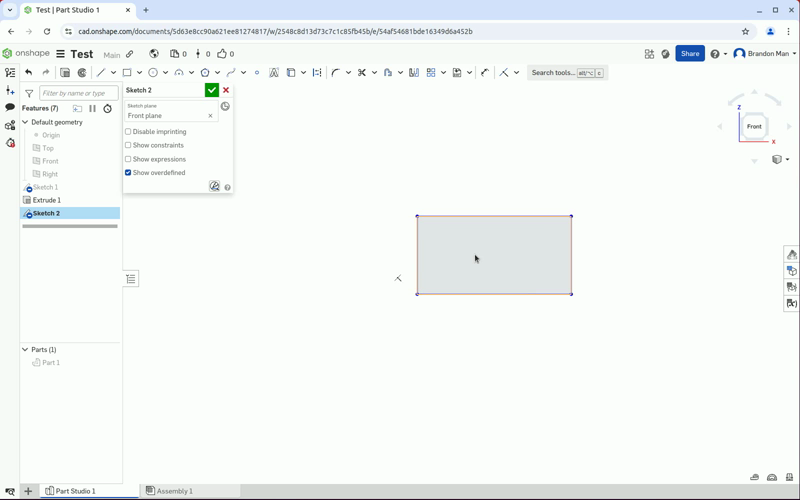
scroll(6)
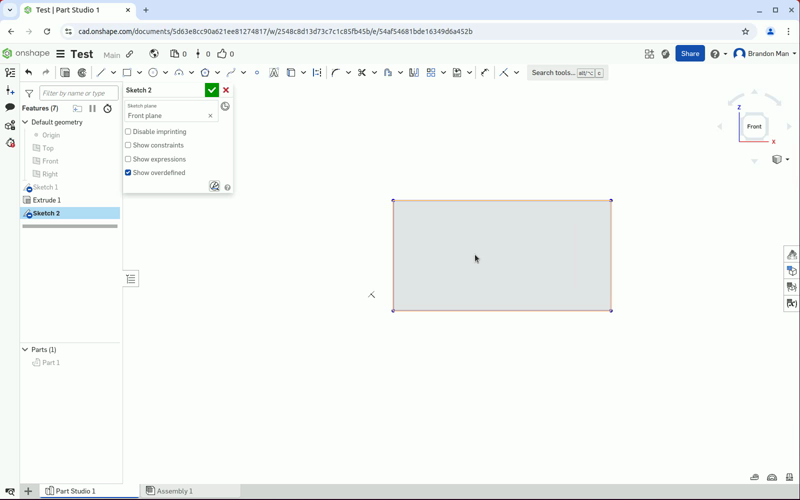
scroll(6)
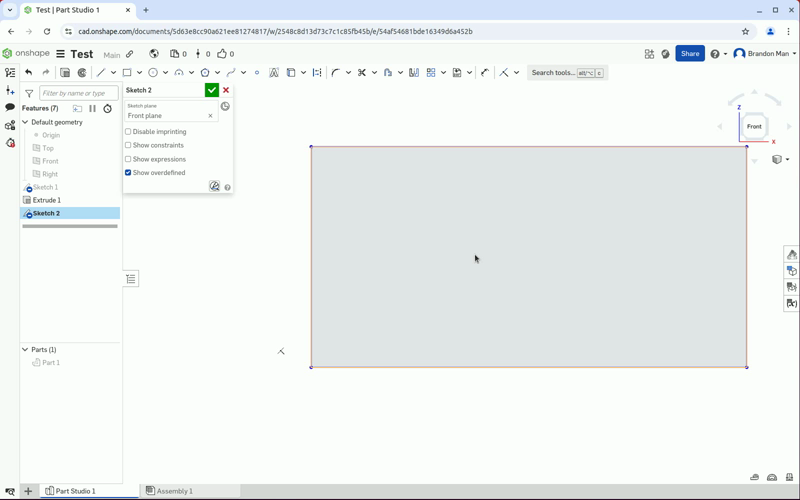
click(475, 254)
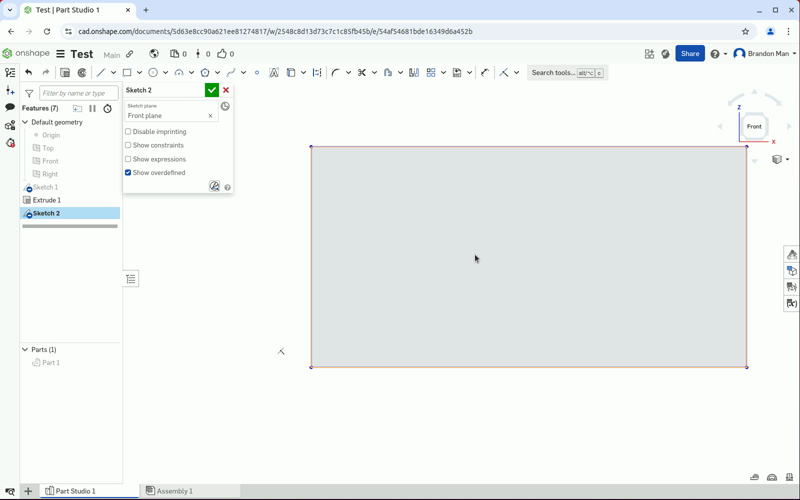
scroll(-6)
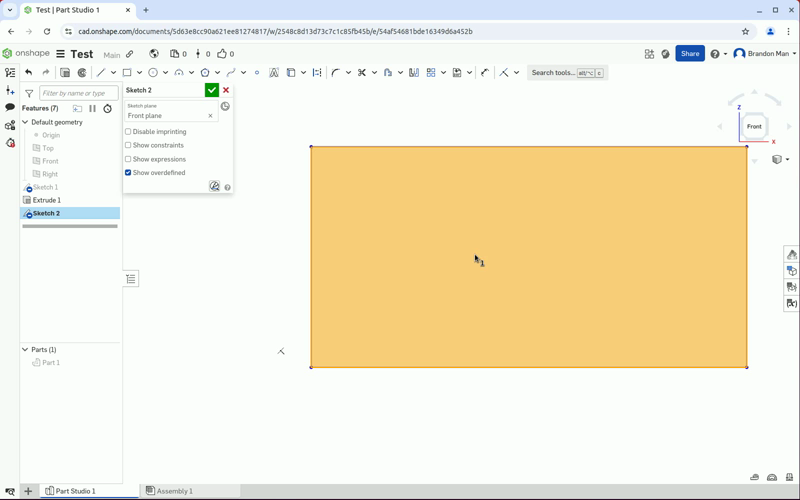
scroll(-6)
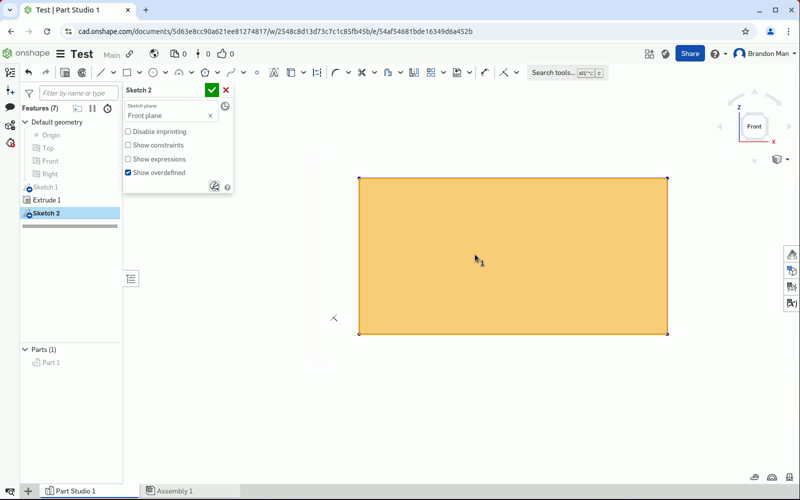
scroll(-6)
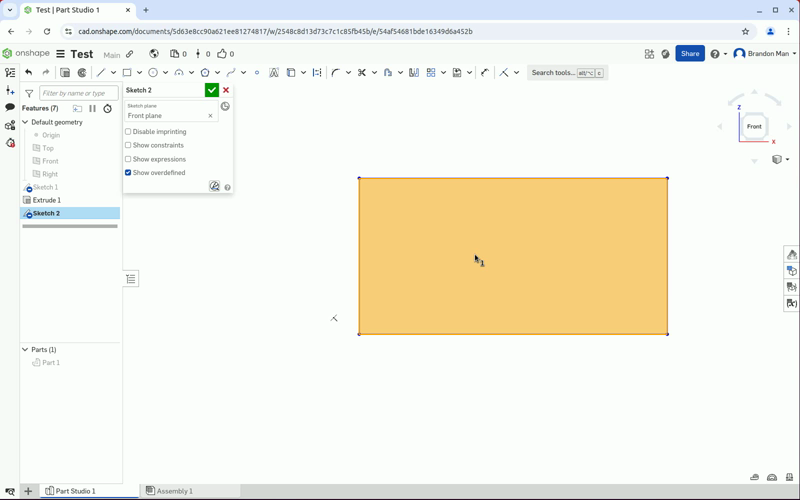
scroll(-6)
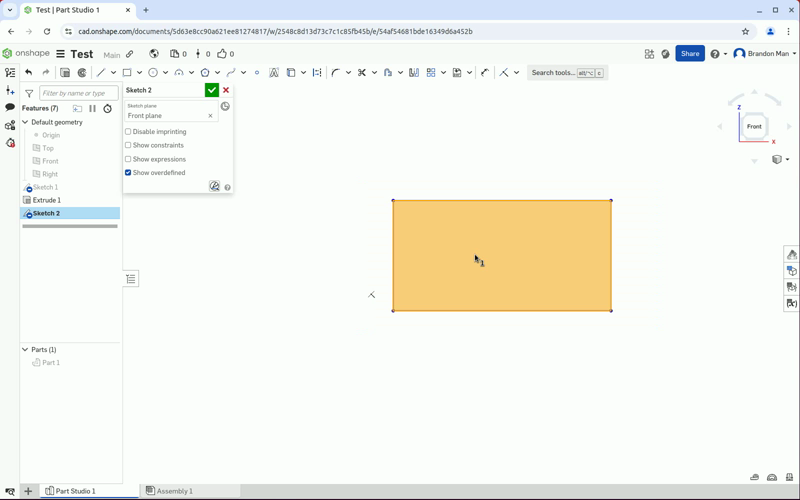
scroll(-6)
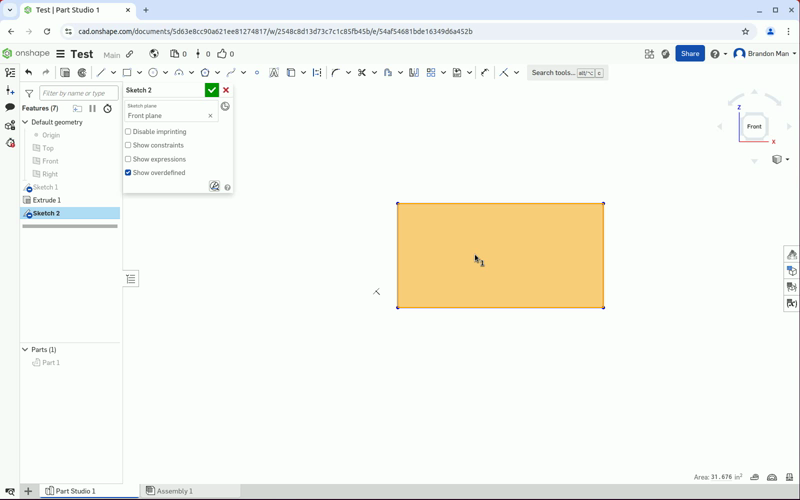
scroll(-6)
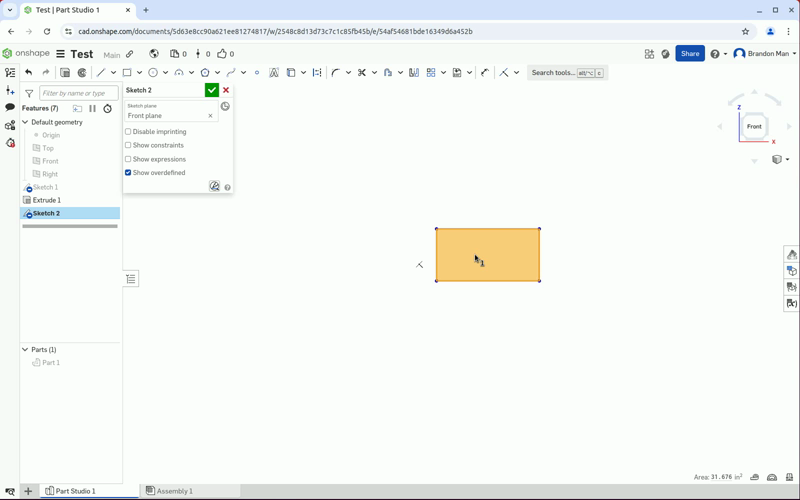
scroll(-6)
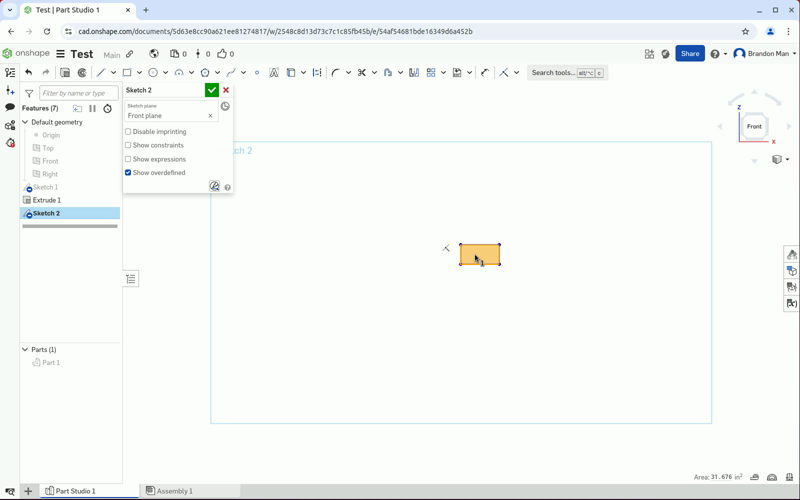
mouse_move(73, 352)
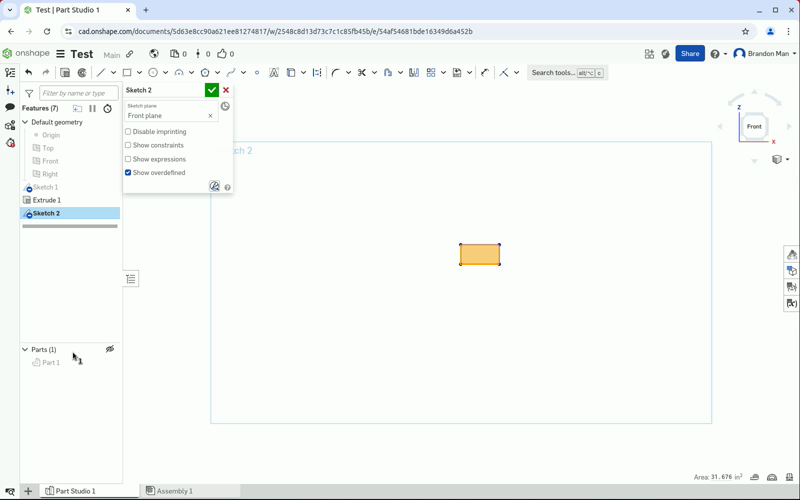
key(shift+y)
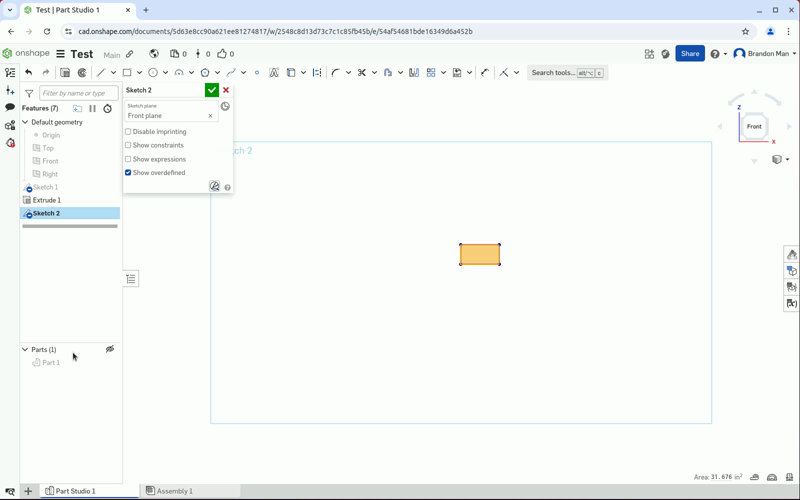
key(shift+e)
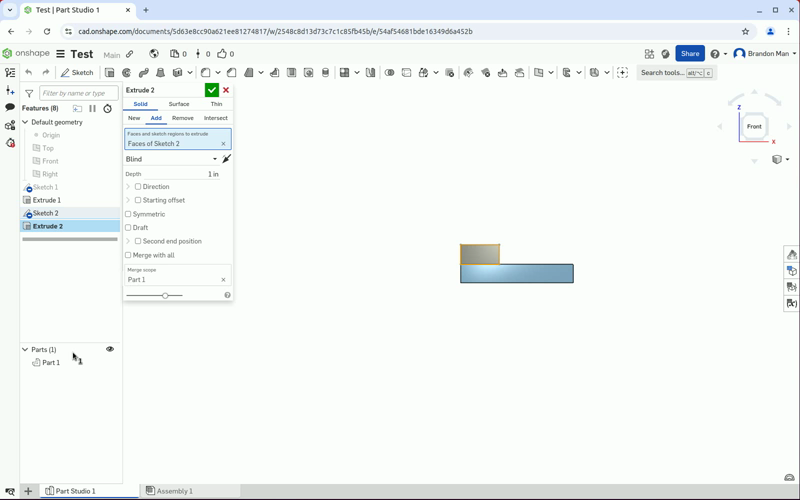
mouse_move(143, 106)
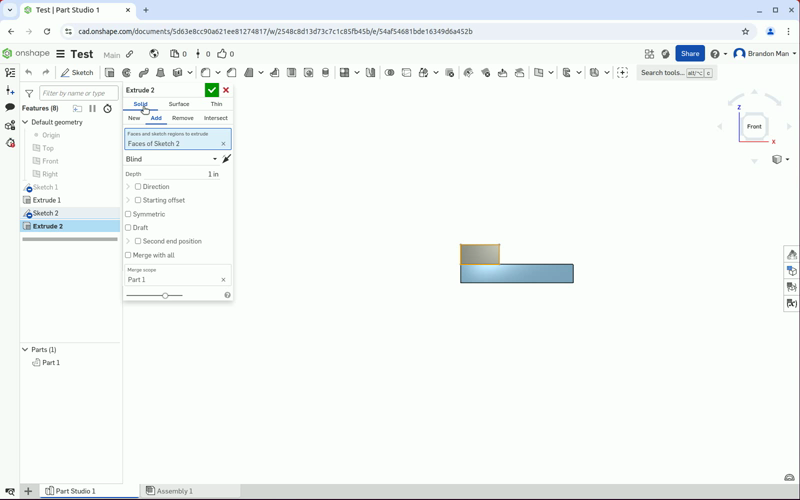
click(143, 106)
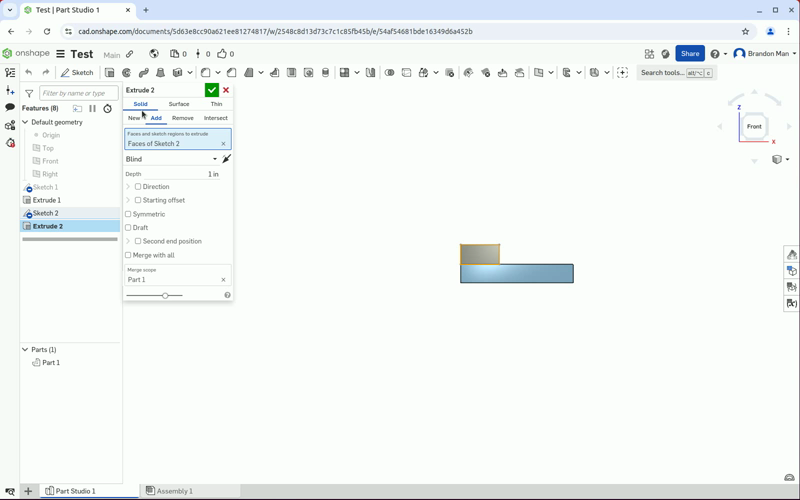
mouse_move(137, 120)
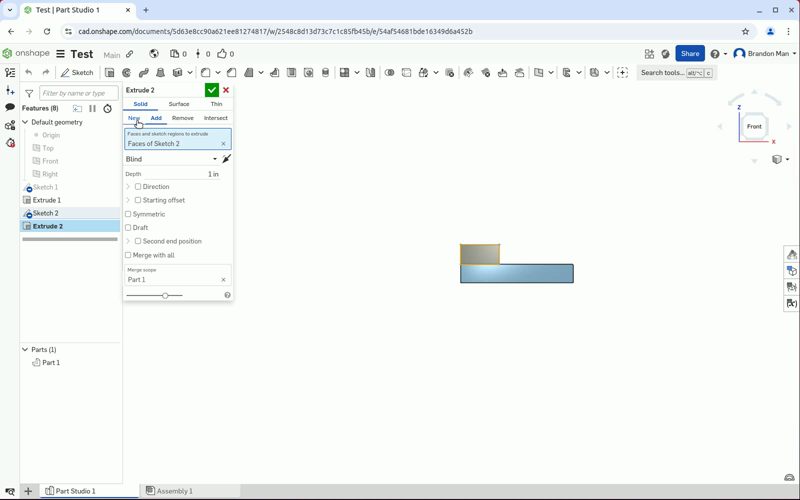
click(137, 120)
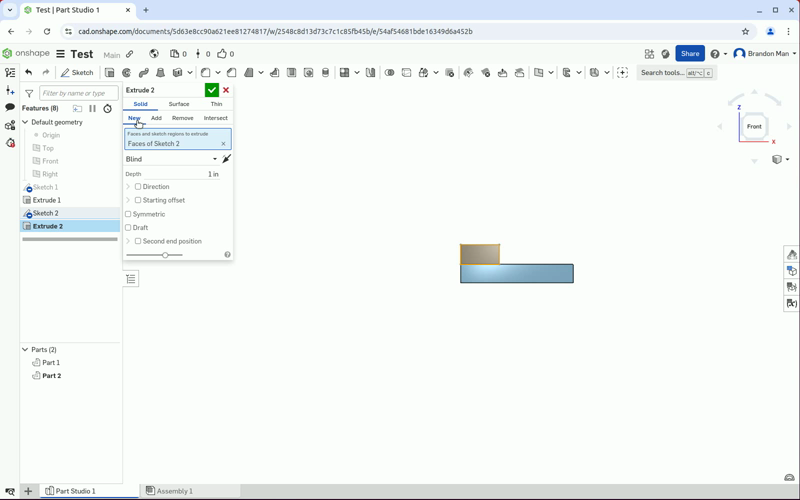
key(tab, 4)
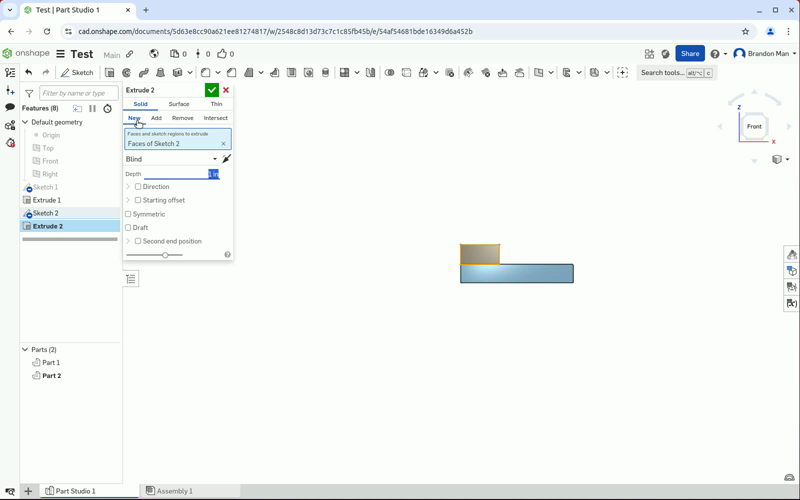
text(15.406)
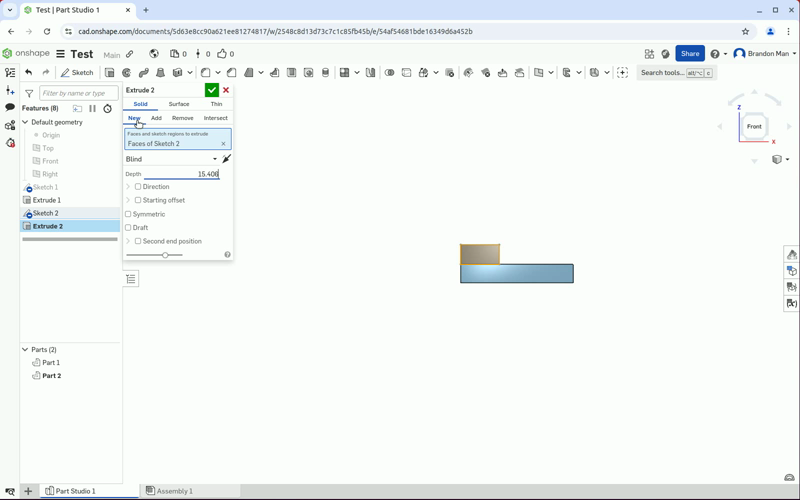
key(tab, 3)
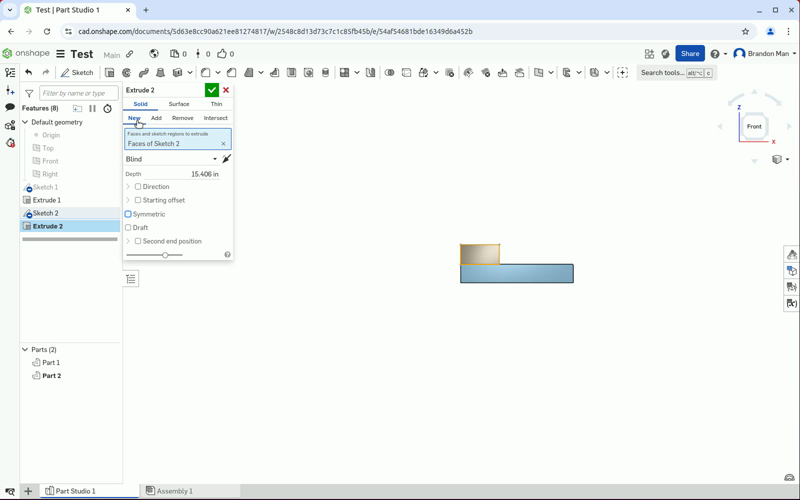
key(space)
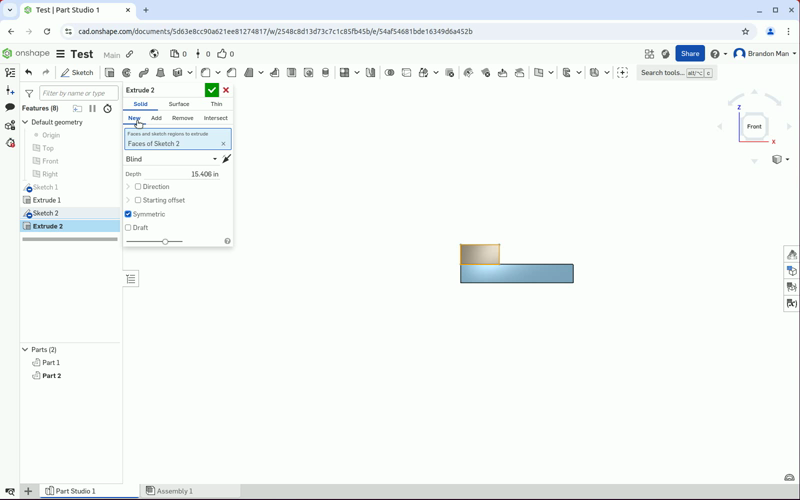
key(enter)
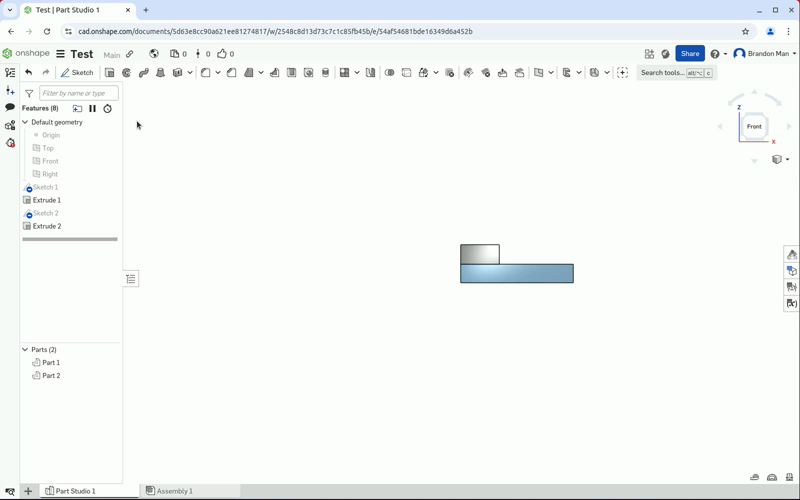
key(shift+h)
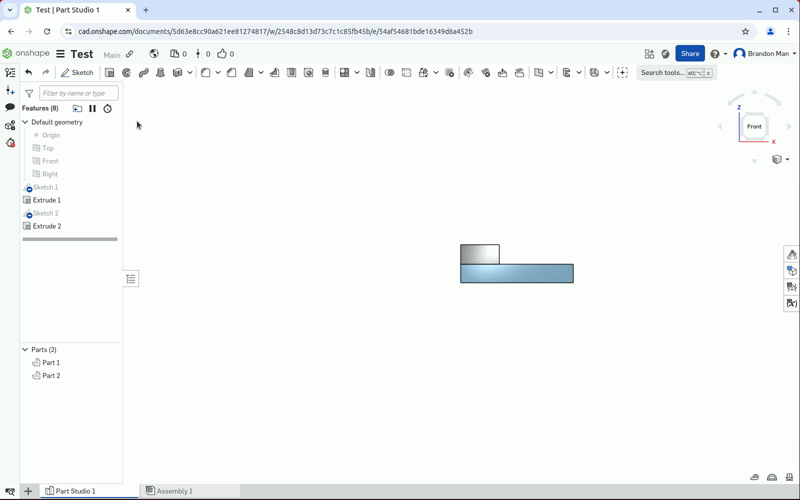
key(shift+h)
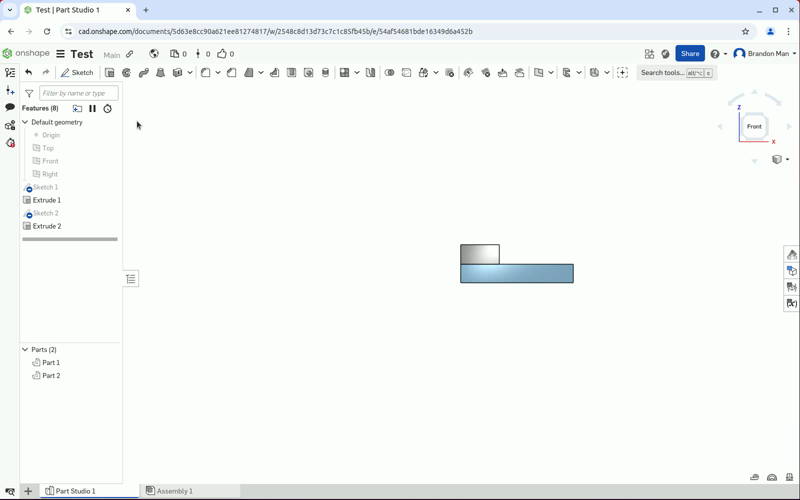
mouse_move(73, 189)
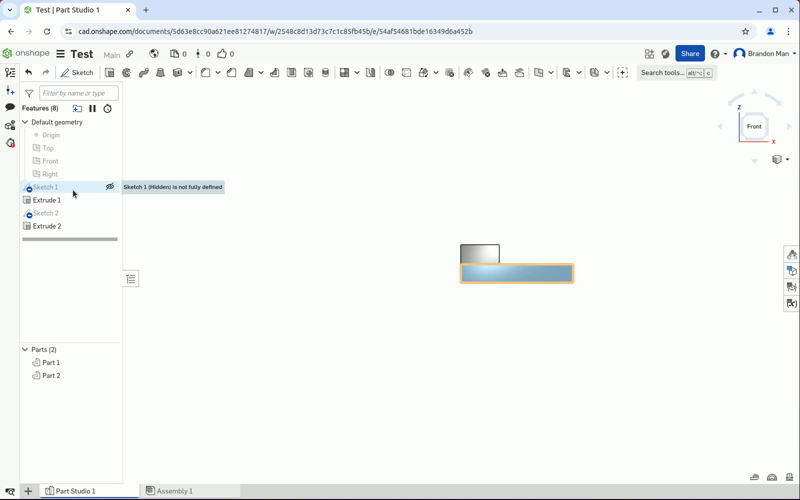
click(73, 189)
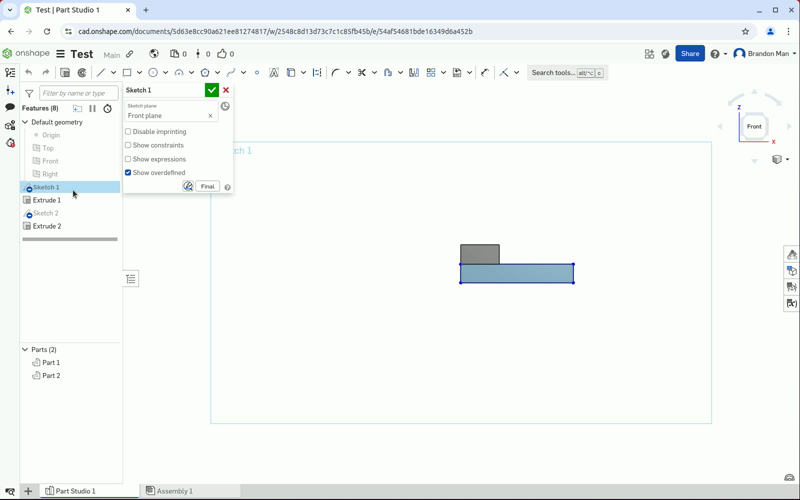
mouse_move(229, 92)
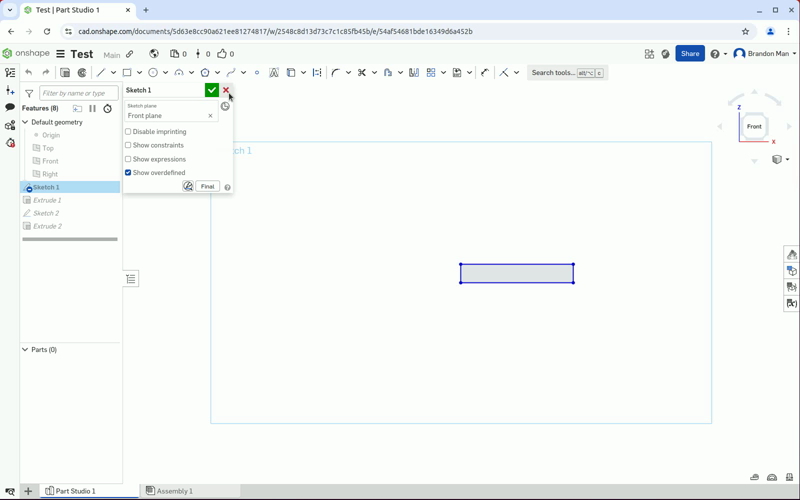
click(229, 92)
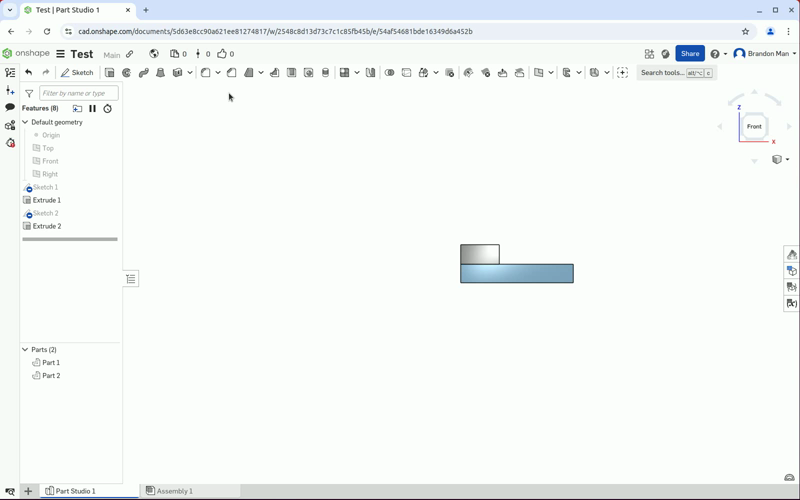
mouse_move(73, 352)
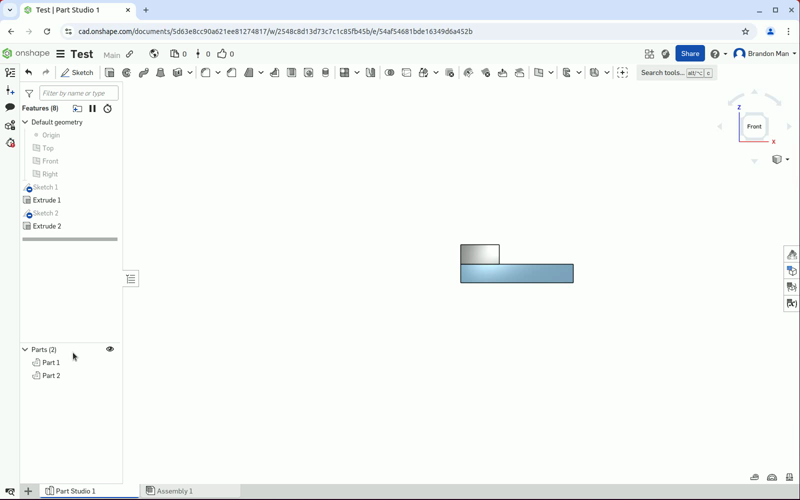
key(y)
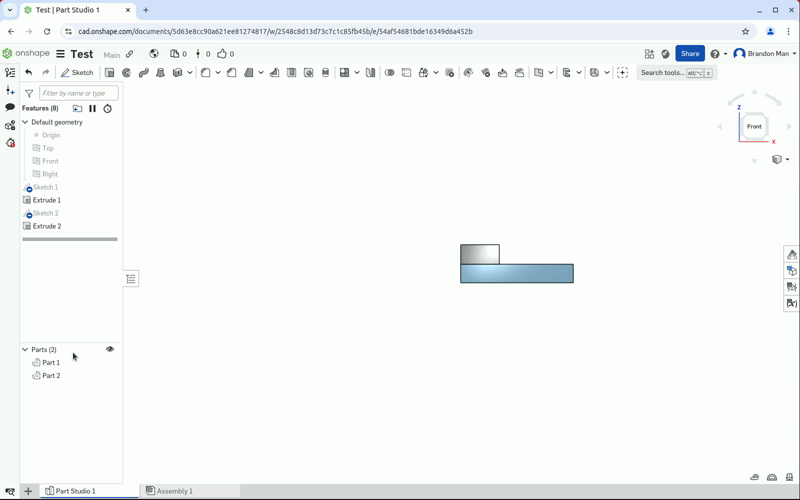
key(shift+p)
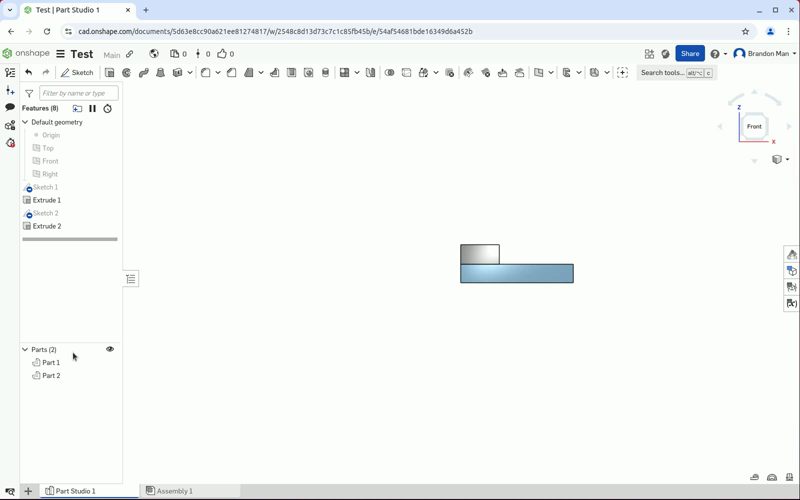
key(space)
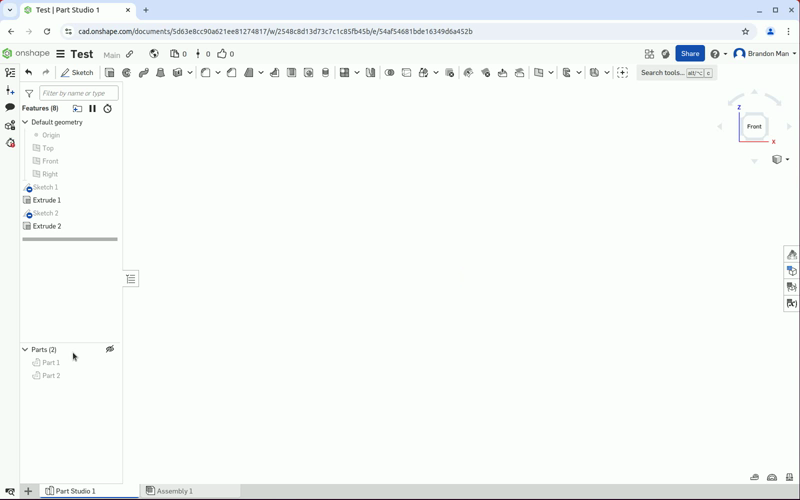
key_down(shift)
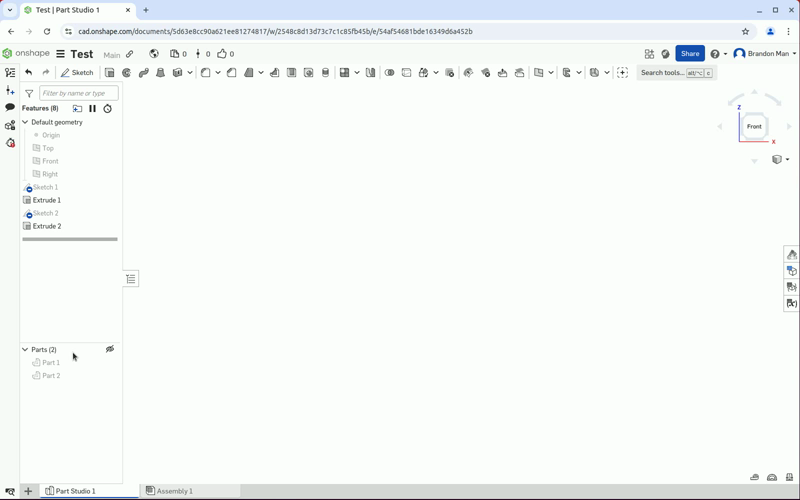
key(left)
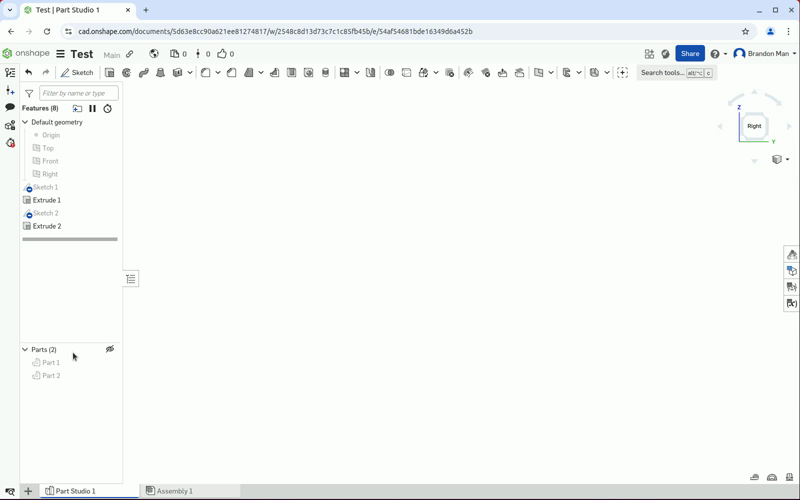
key_up(shift)
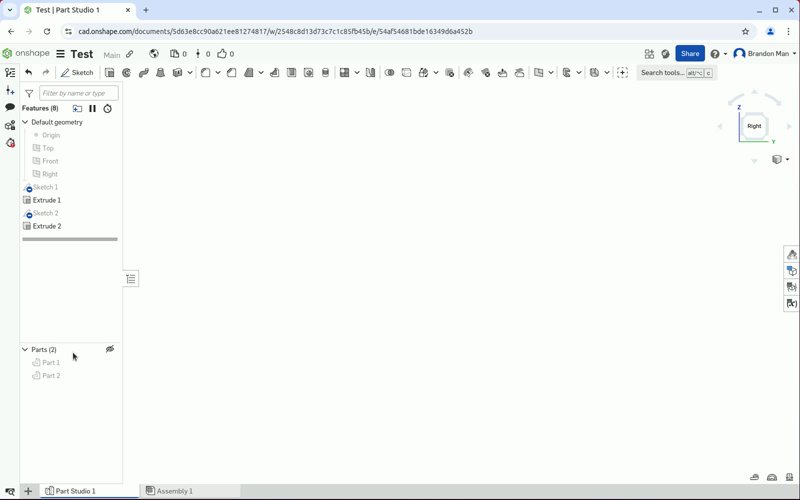
mouse_move(73, 352)
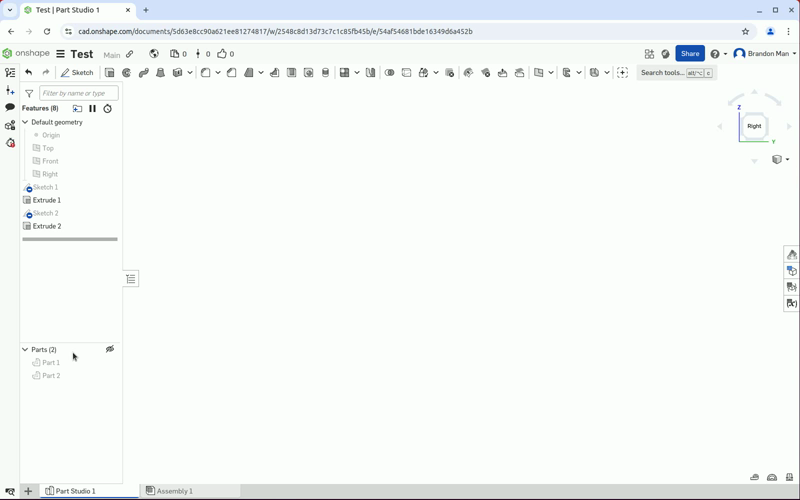
key(shift+y)
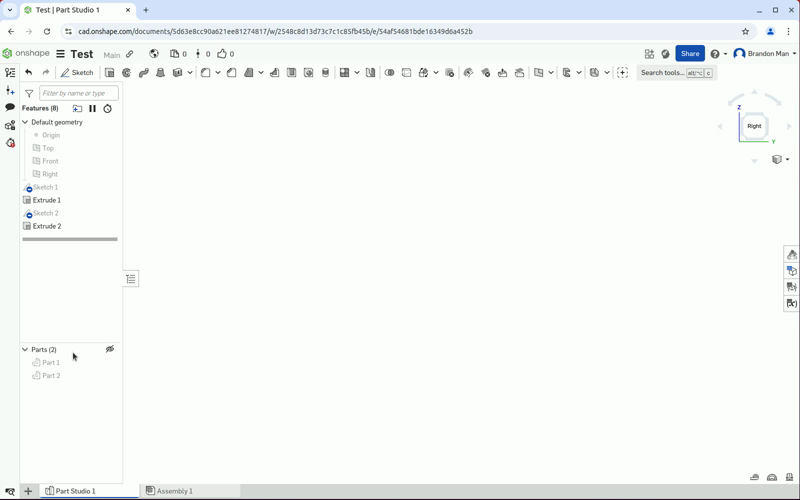
key(shift+s)
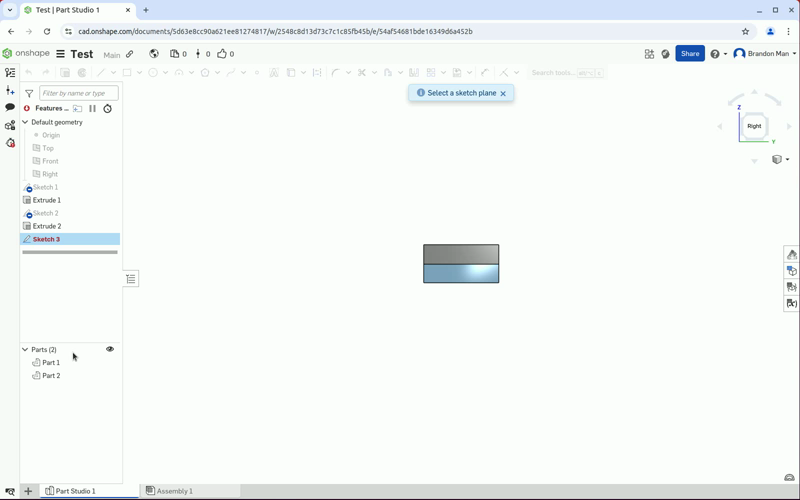
mouse_move(73, 176)
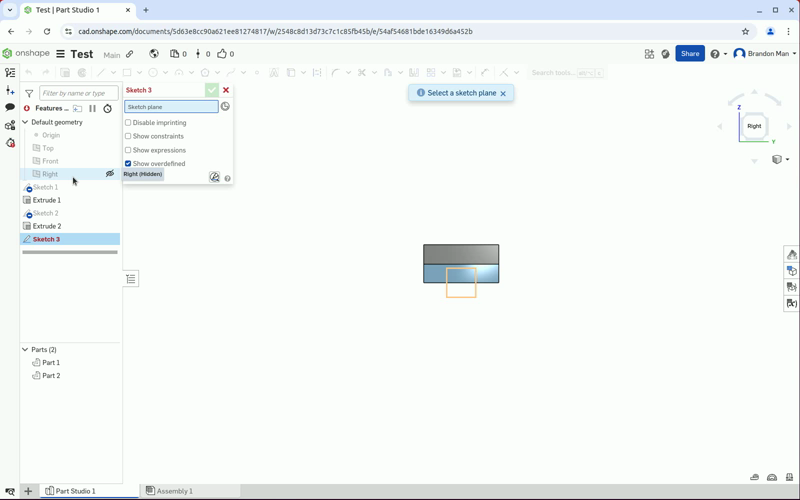
click(73, 176)
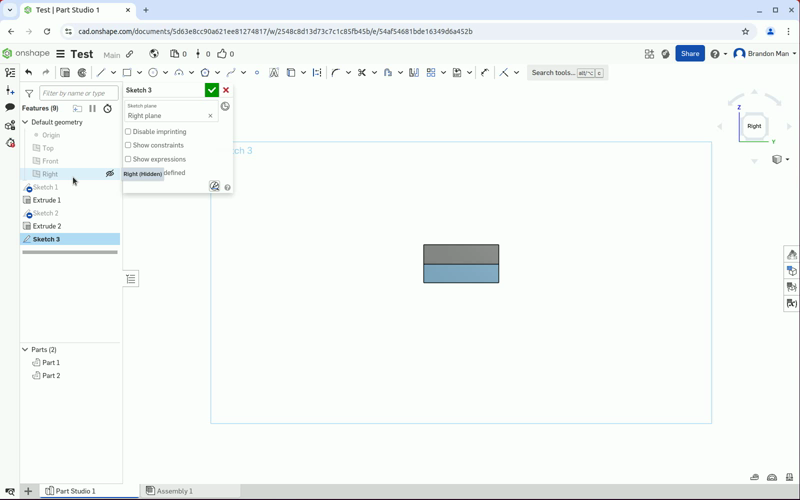
mouse_move(73, 352)
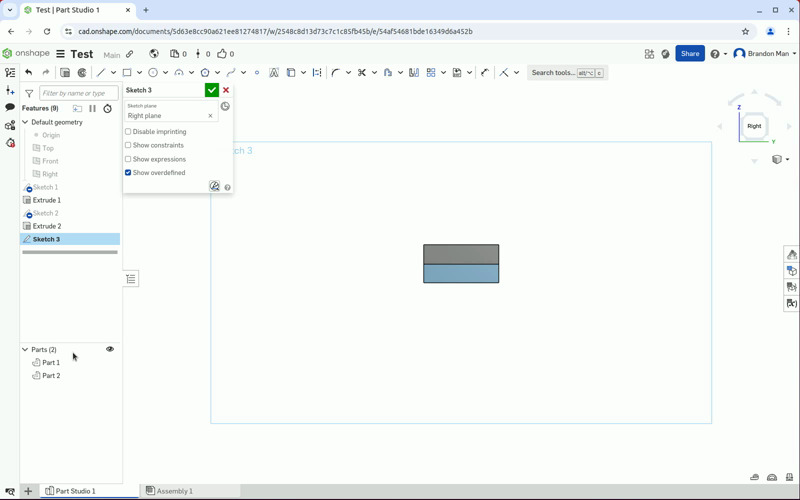
key(y)
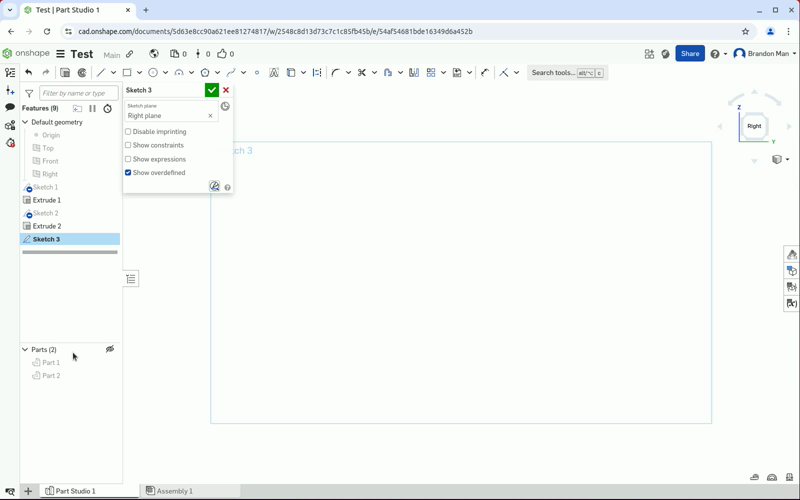
key(l)
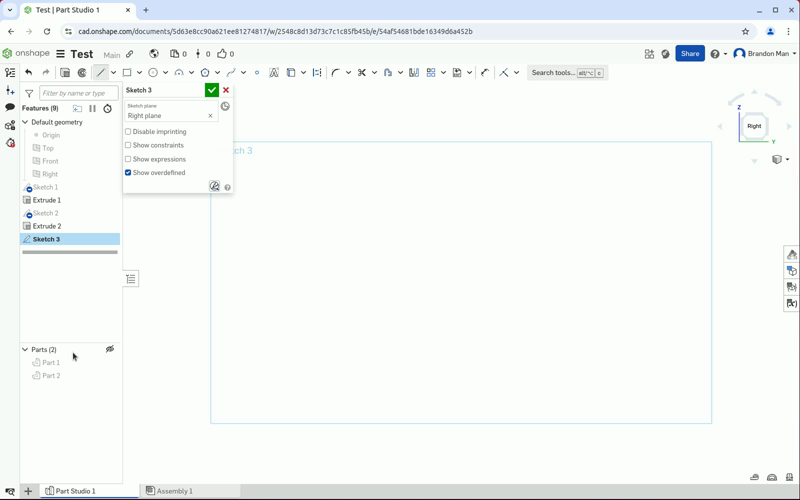
key_down(shift)
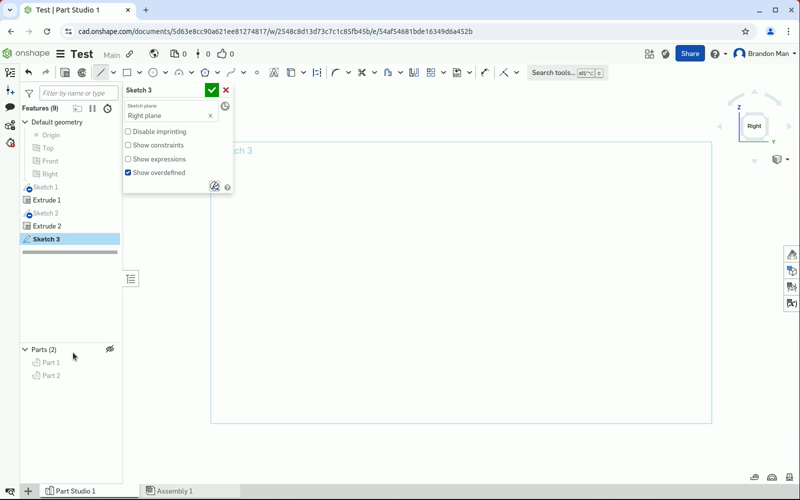
mouse_move(423, 245)
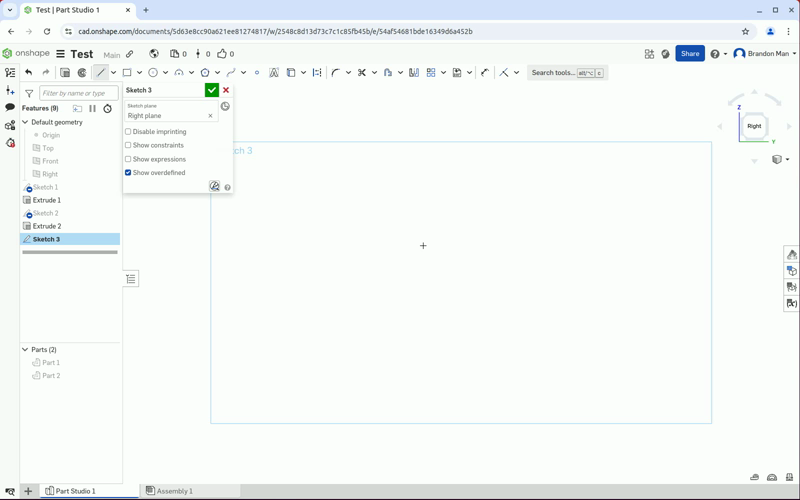
click(423, 245)
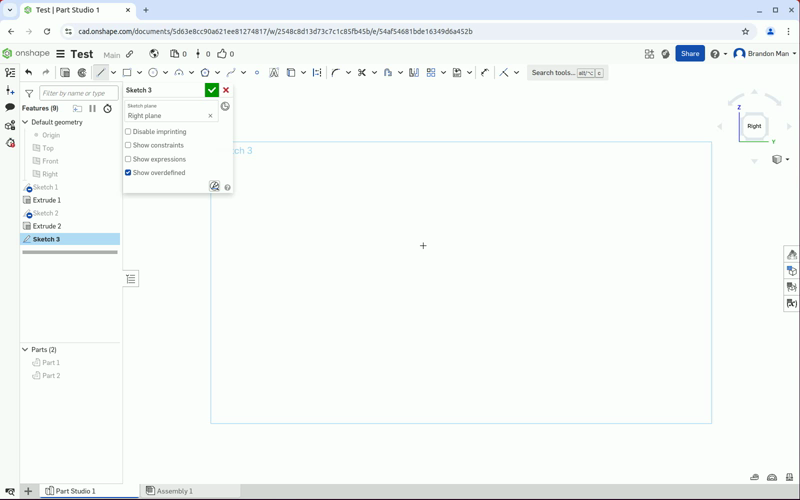
key_up(shift)
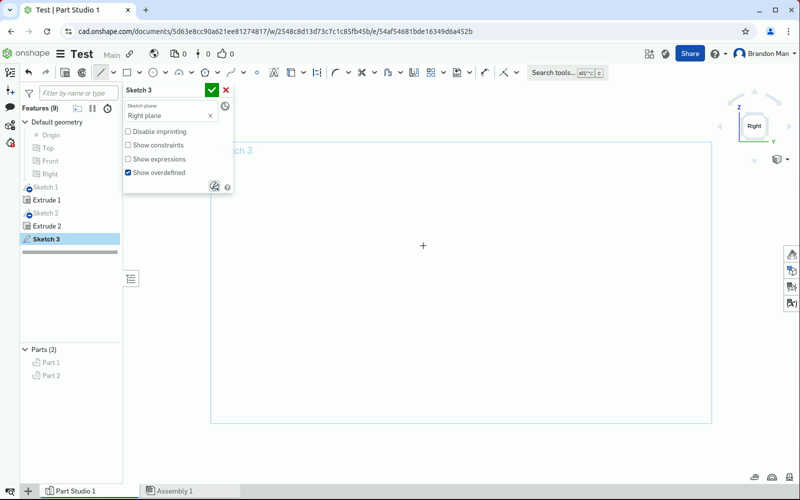
key_down(shift)
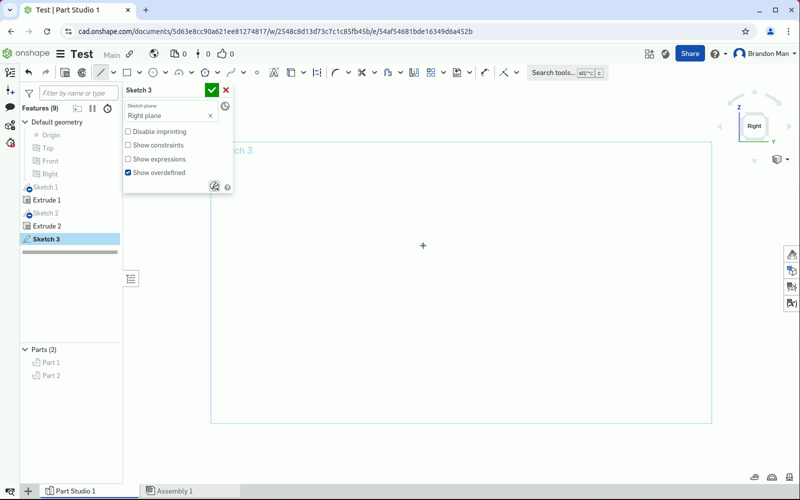
mouse_move(498, 245)
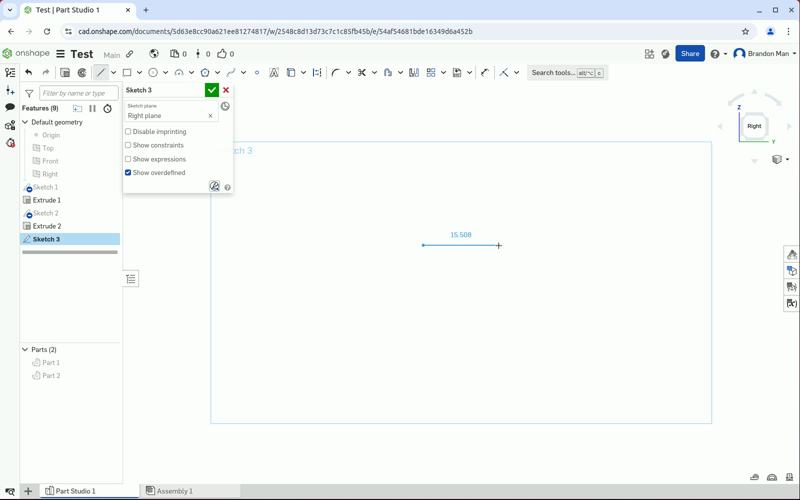
click(498, 245)
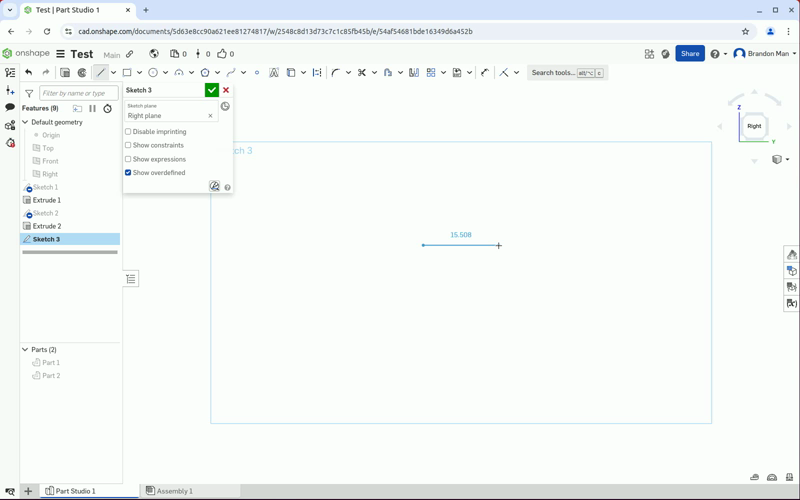
key_up(shift)
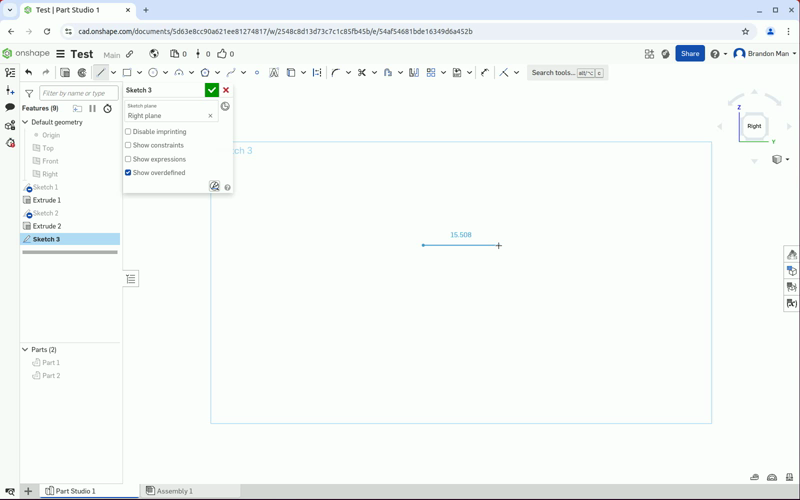
key(esc)
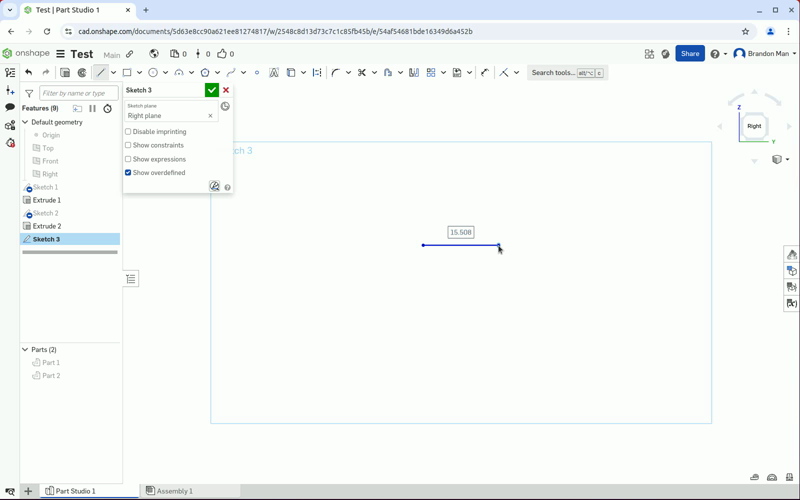
key(a)
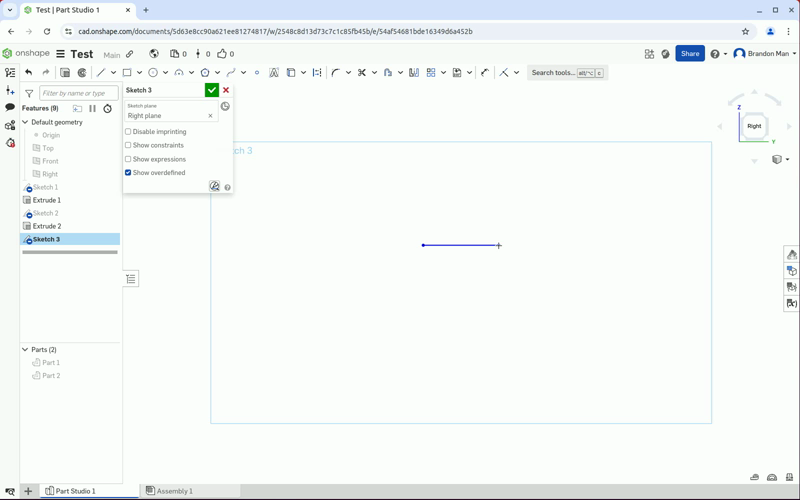
mouse_move(498, 245)
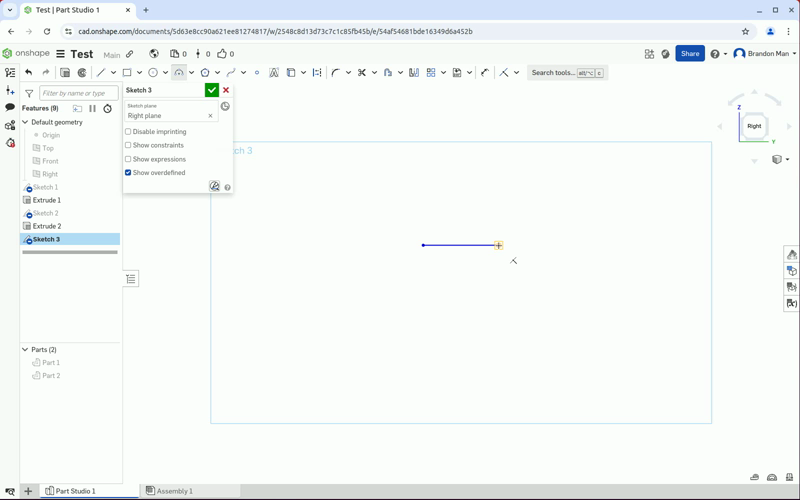
click(498, 245)
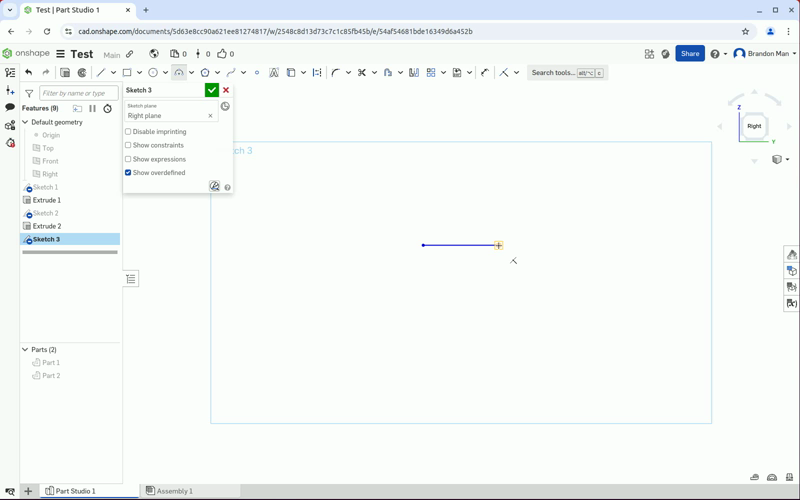
mouse_move(423, 245)
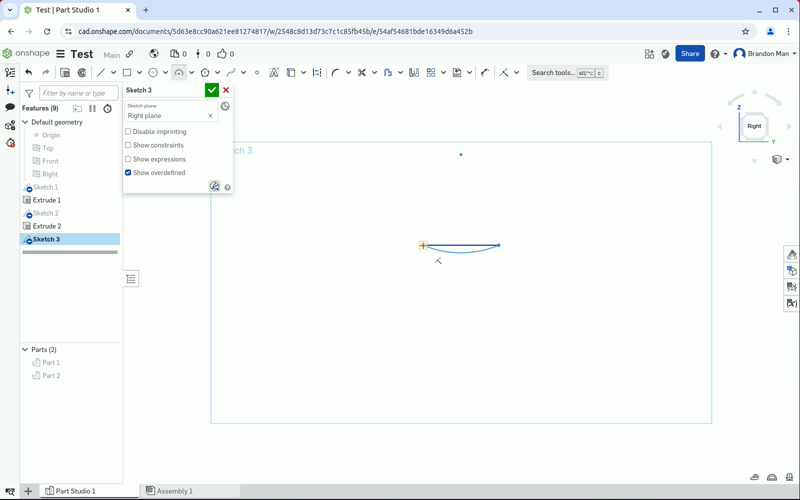
click(423, 245)
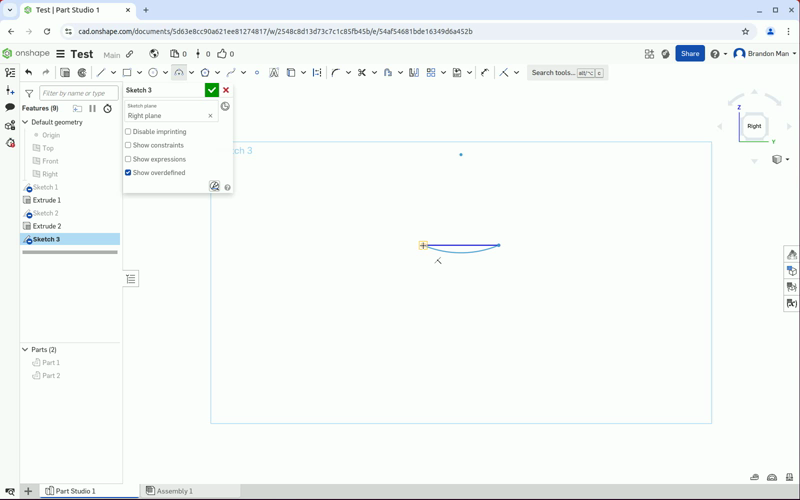
key_down(shift)
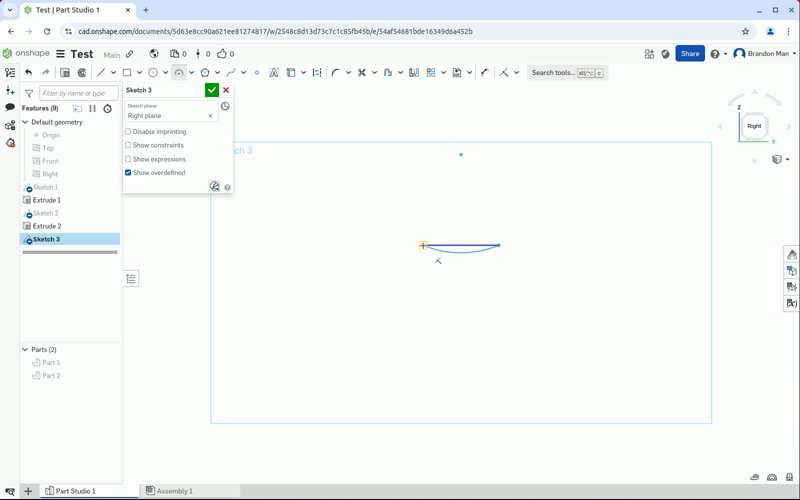
mouse_move(461, 207)
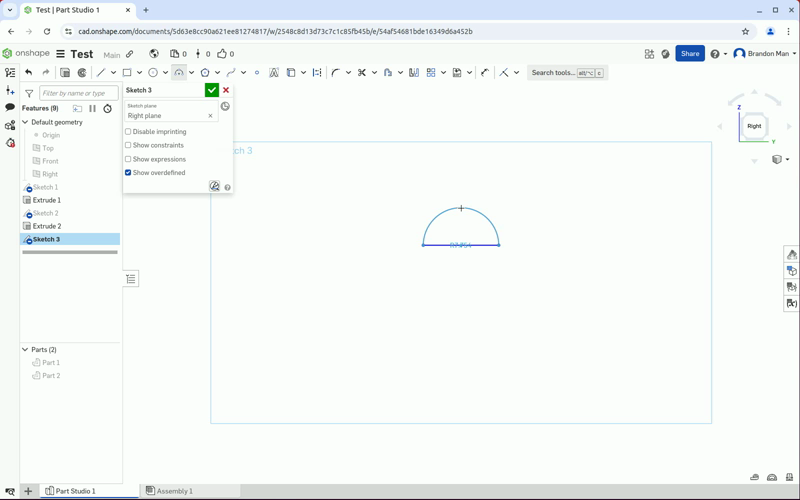
click(461, 207)
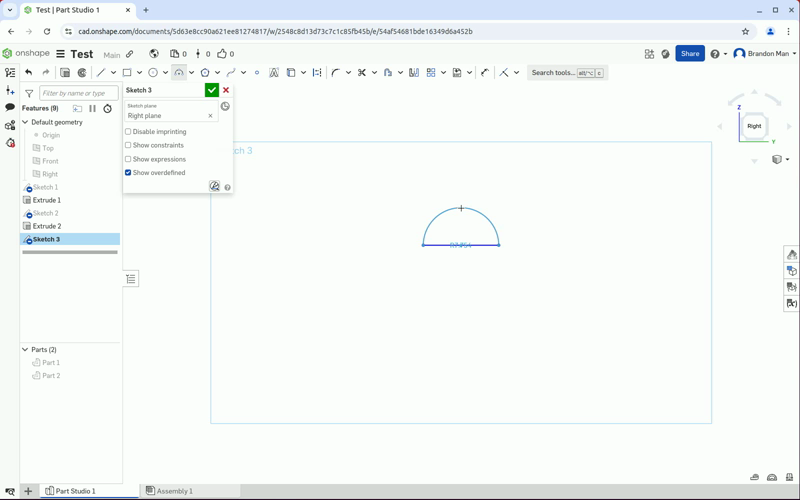
key_up(shift)
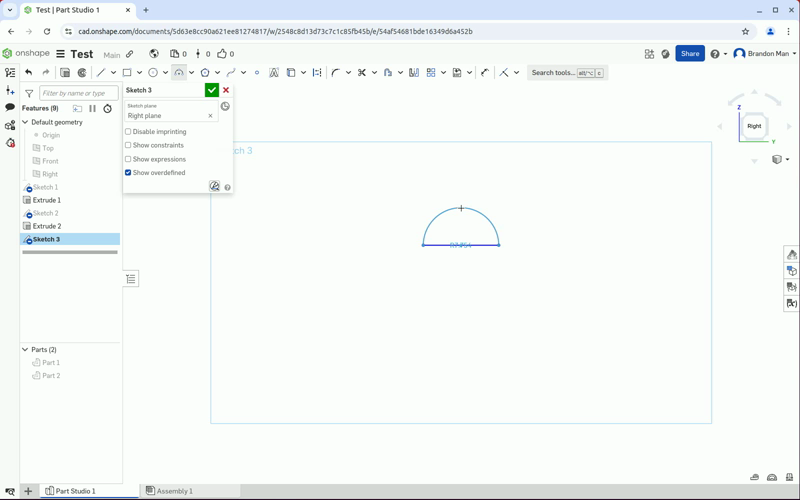
key(esc)
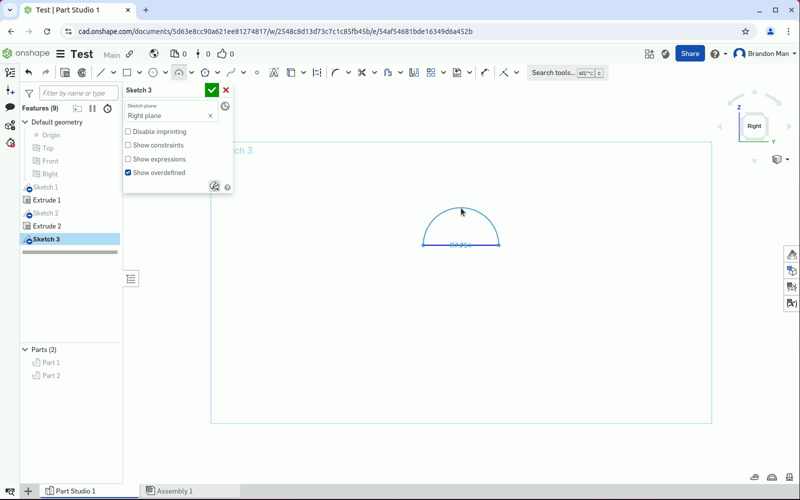
mouse_move(471, 243)
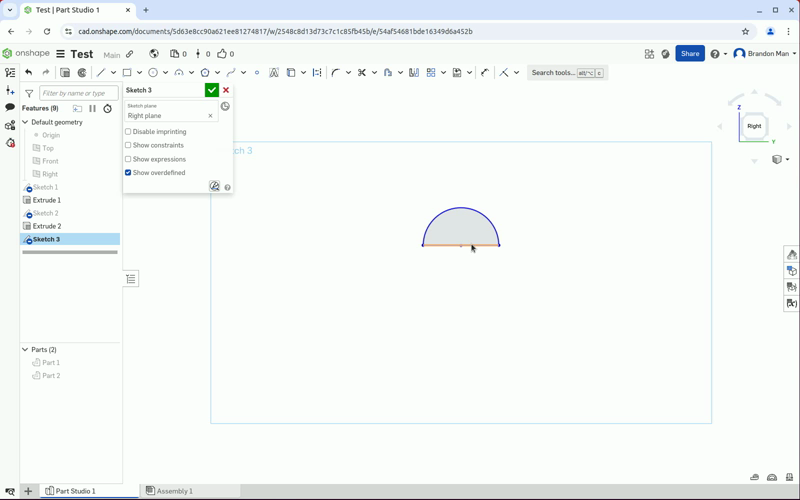
scroll(6)
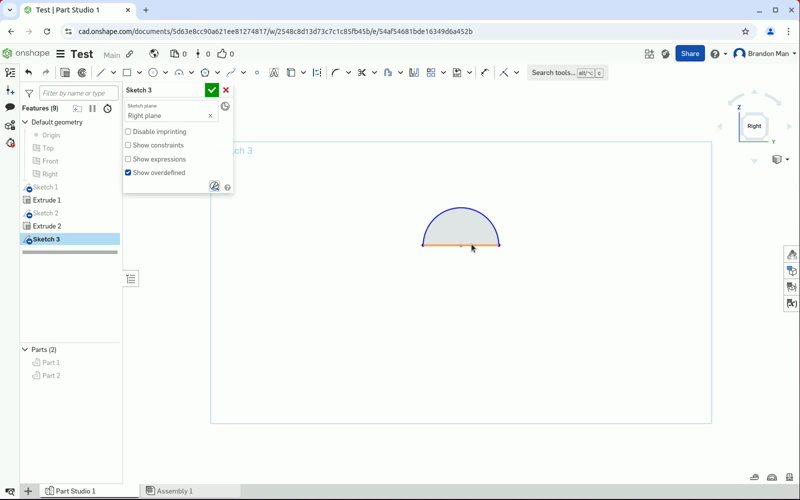
scroll(6)
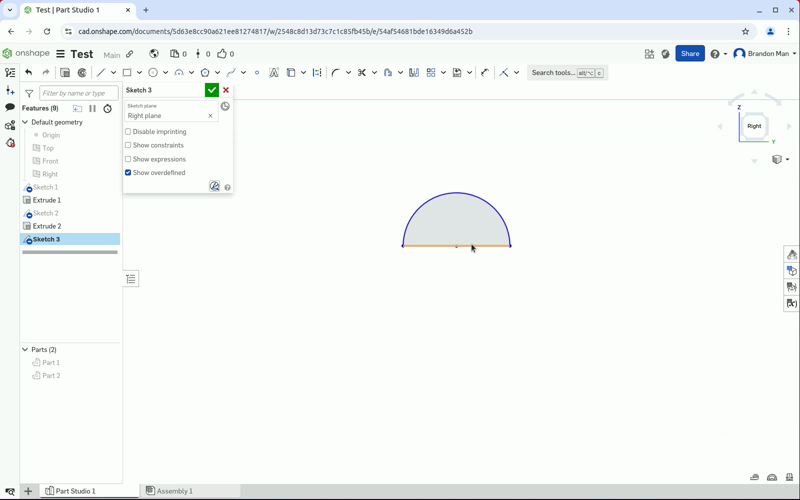
scroll(6)
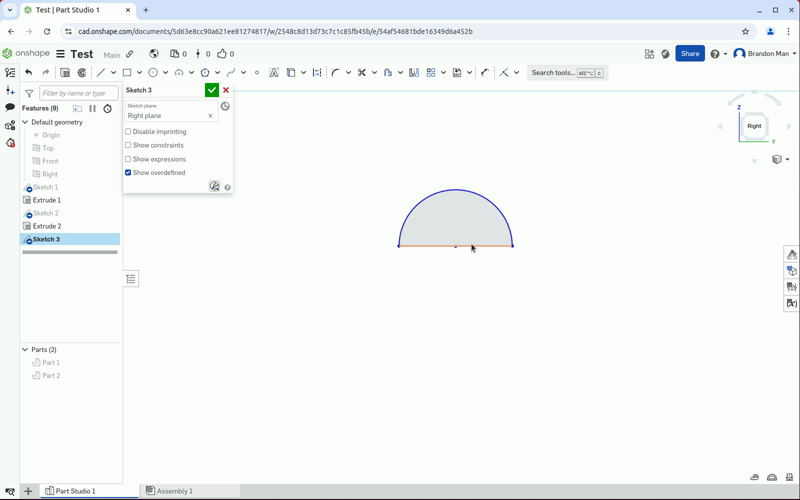
scroll(6)
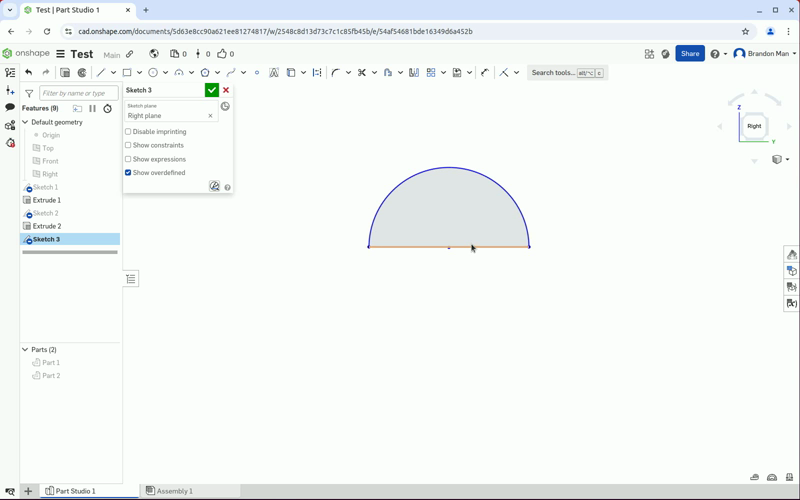
scroll(6)
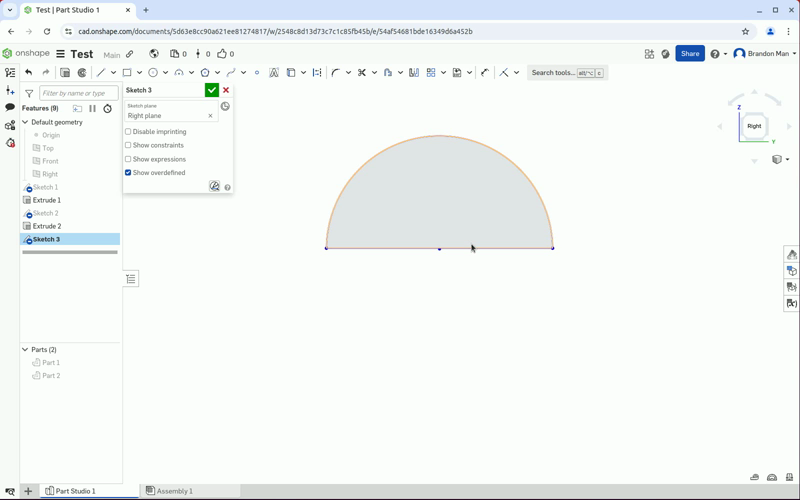
scroll(6)
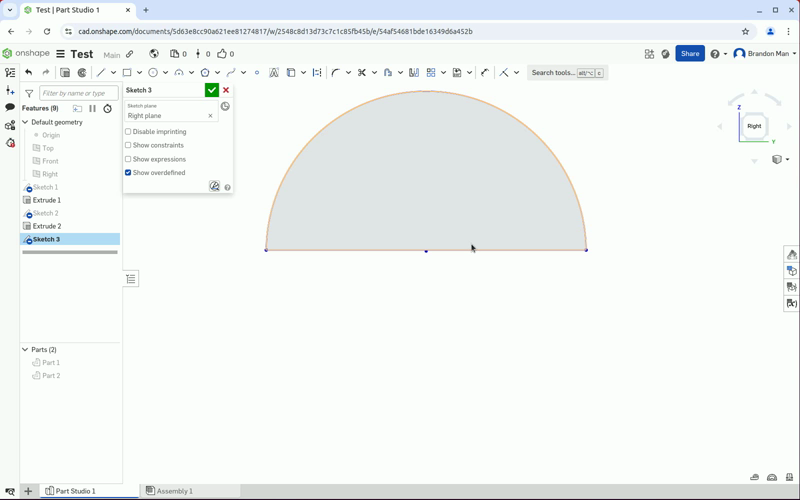
scroll(6)
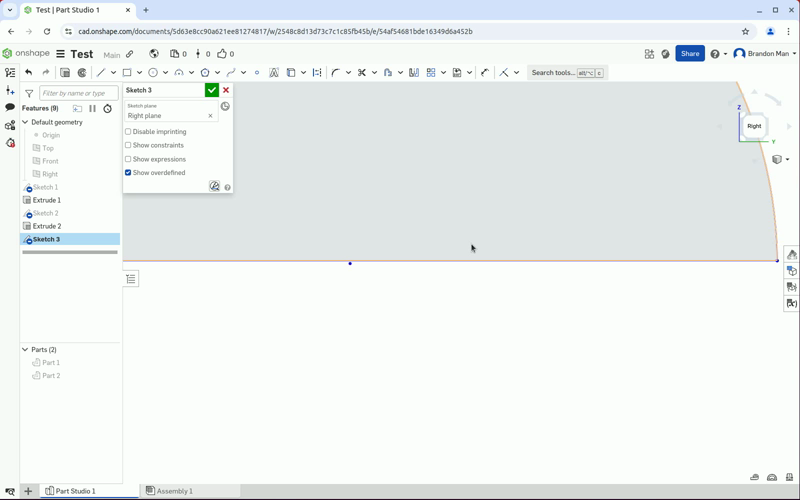
click(471, 243)
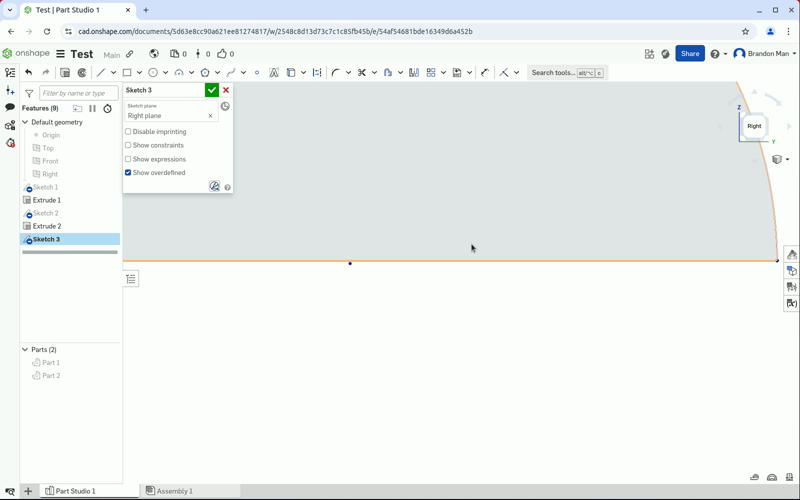
scroll(-6)
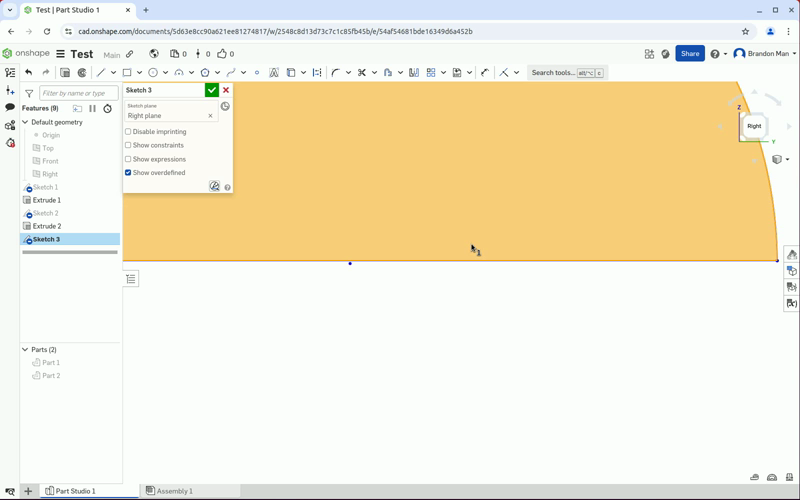
scroll(-6)
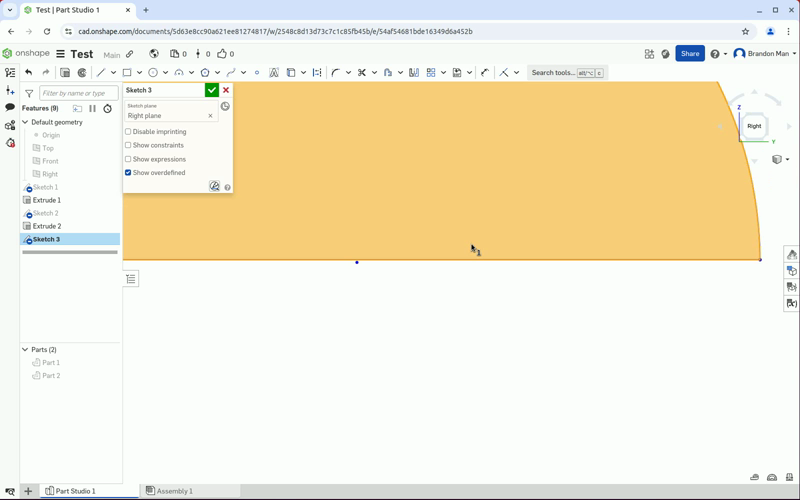
scroll(-6)
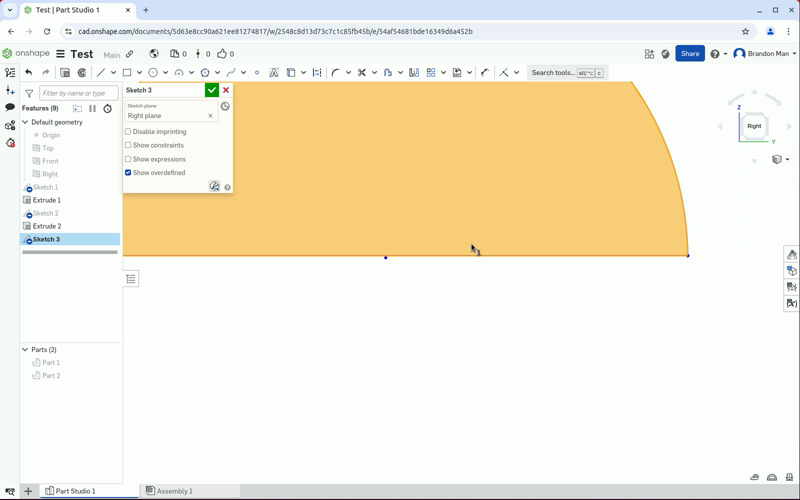
scroll(-6)
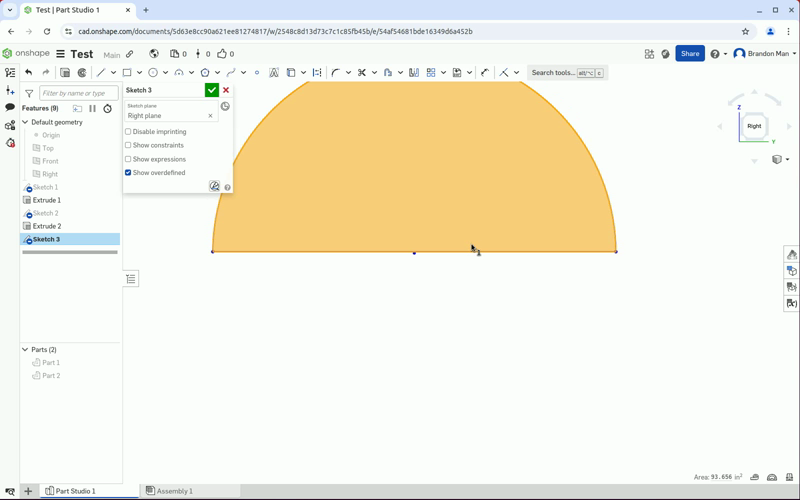
scroll(-6)
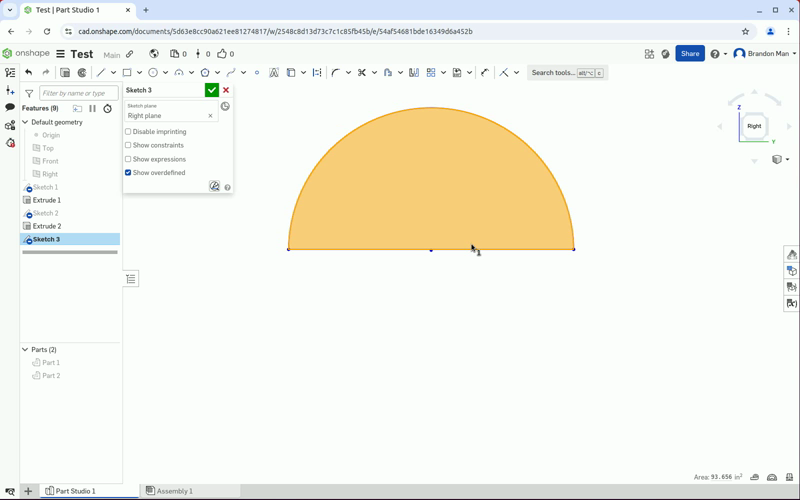
scroll(-6)
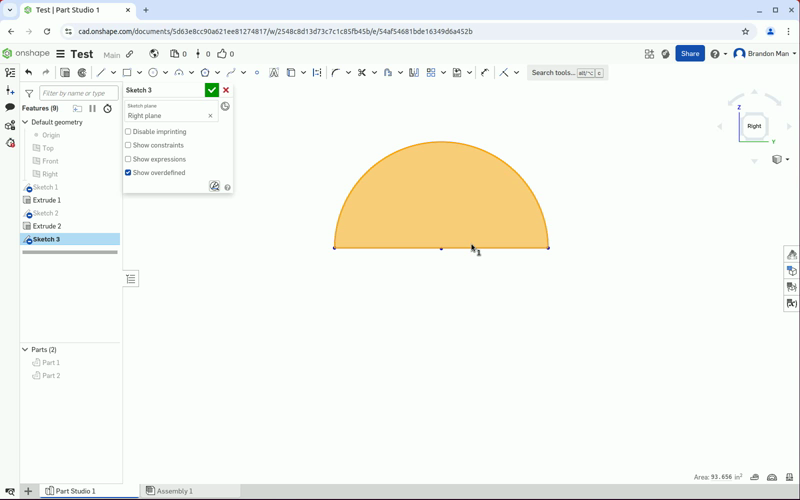
scroll(-6)
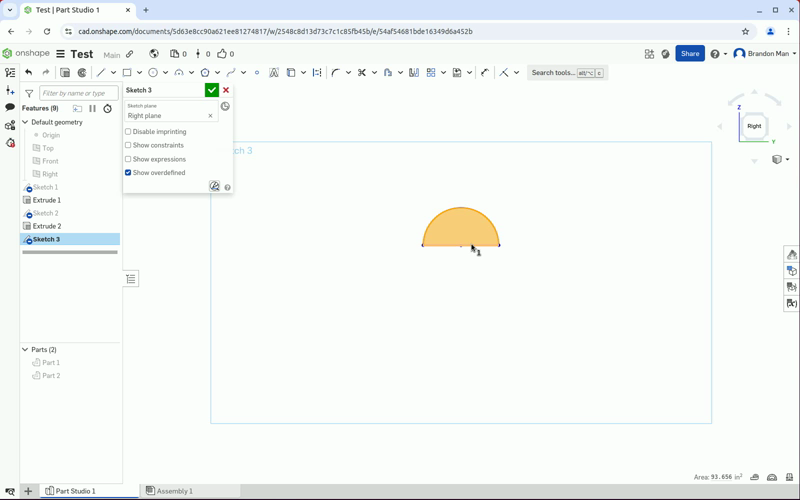
mouse_move(73, 352)
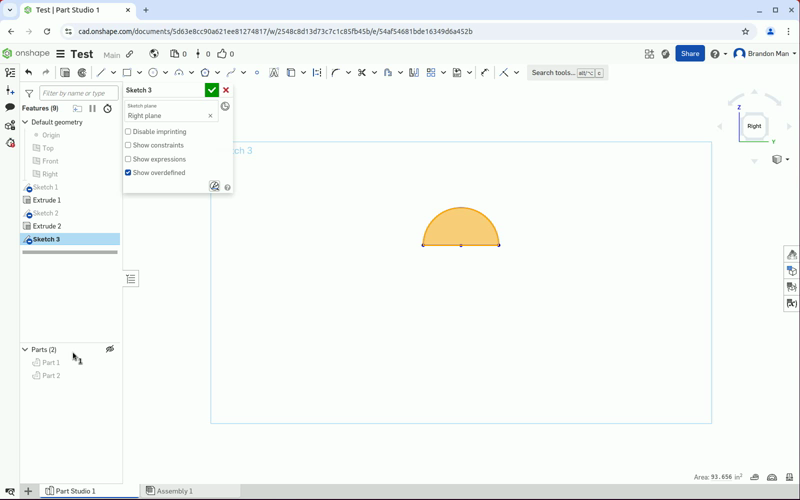
key(shift+y)
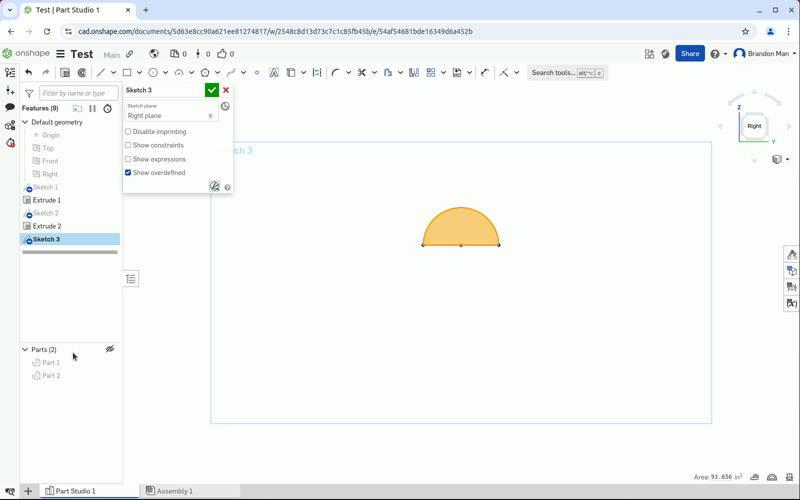
key(shift+e)
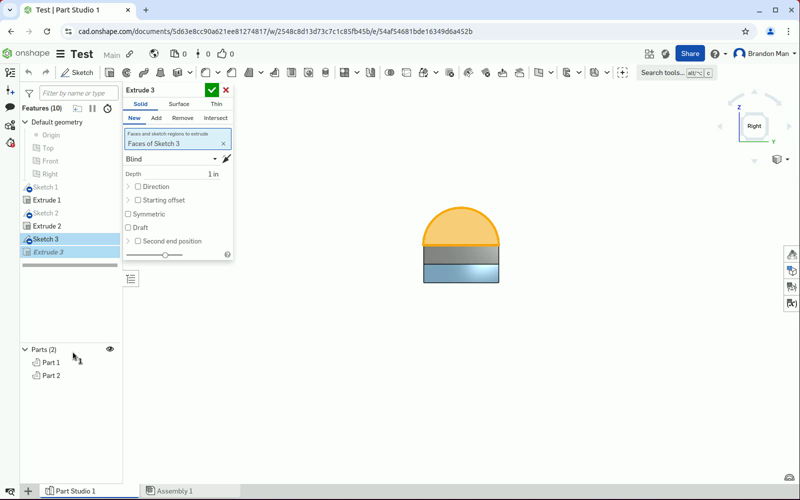
mouse_move(143, 106)
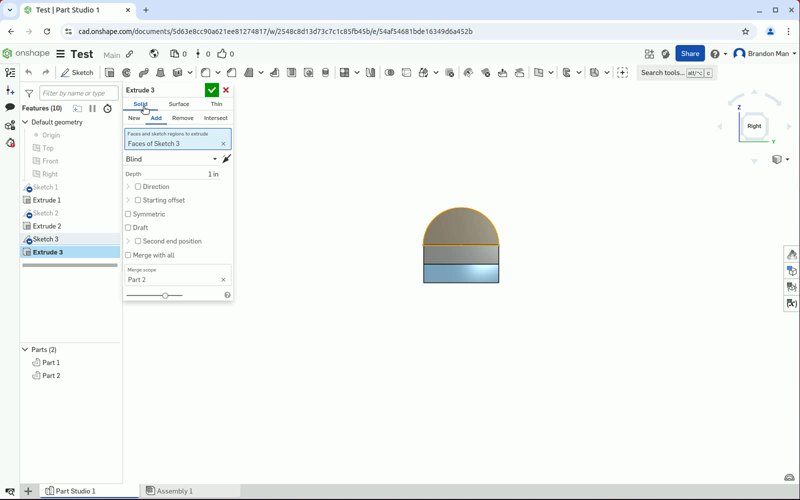
click(143, 106)
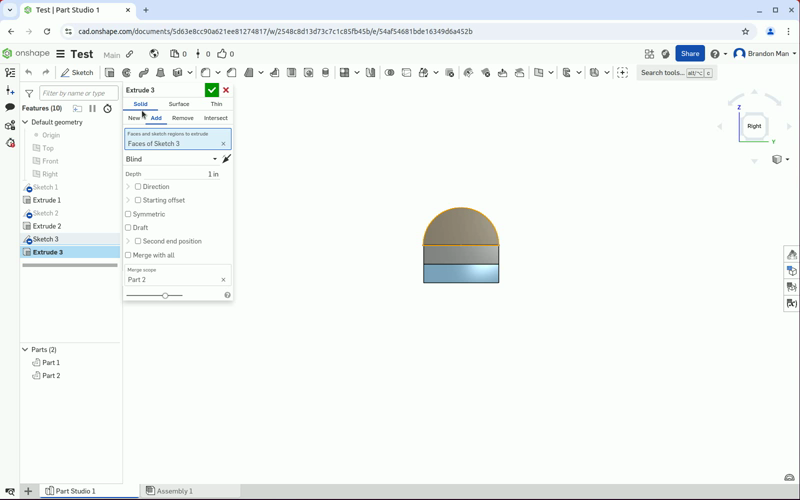
mouse_move(137, 120)
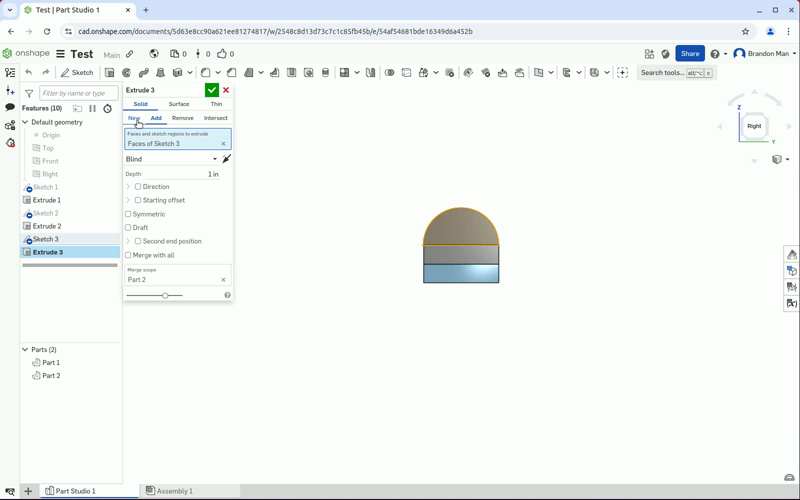
click(137, 120)
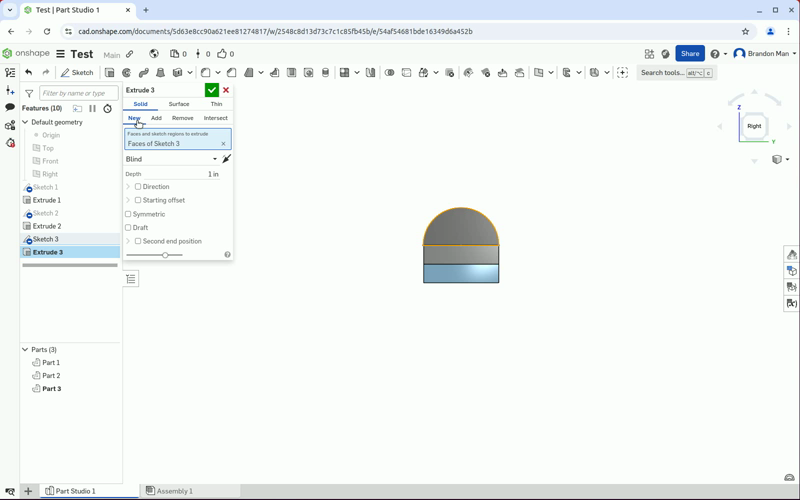
key(tab, 4)
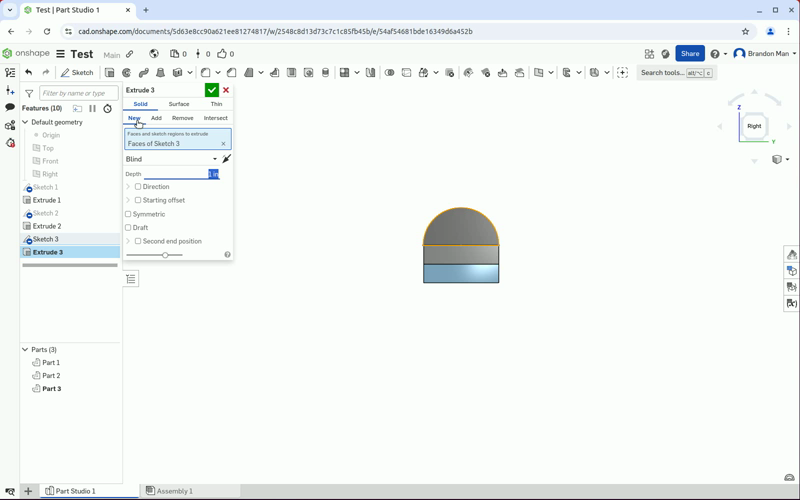
text(7.703)
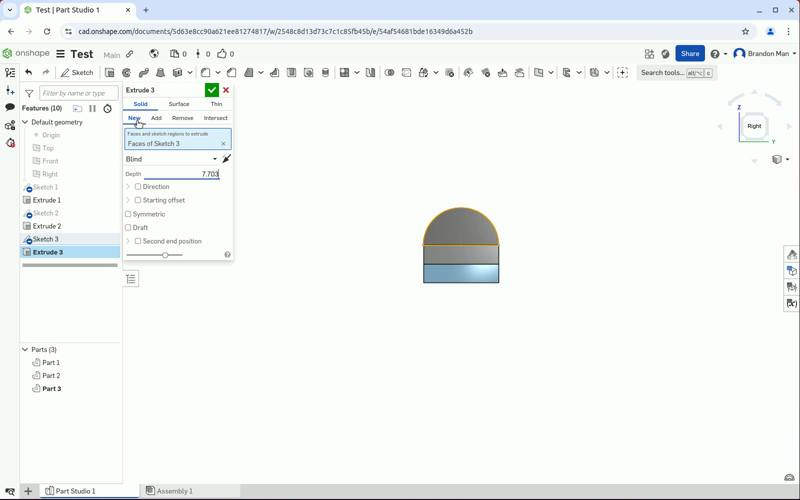
key(enter)
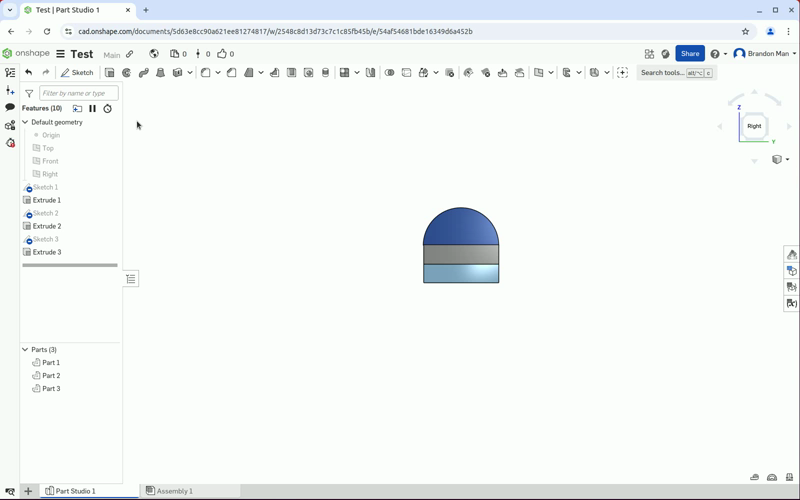
key(shift+h)
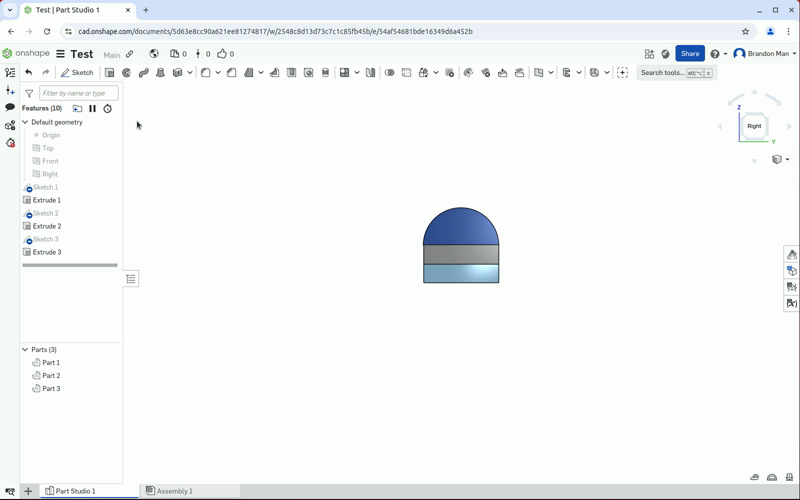
key(shift+h)
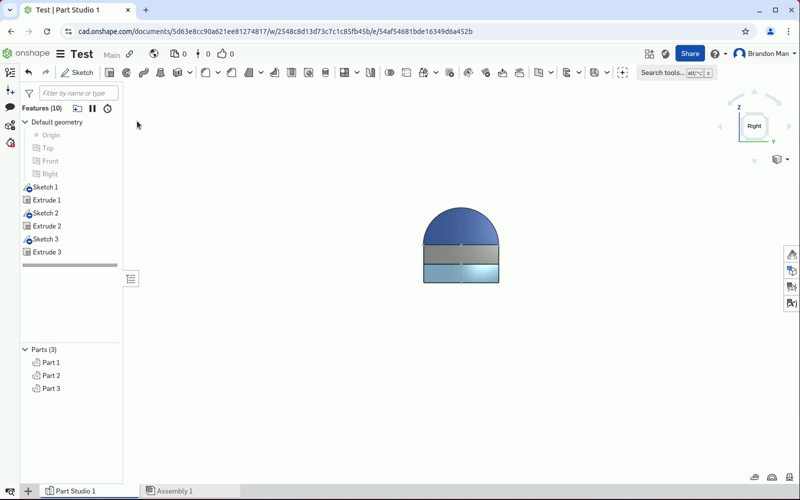
key(shift+7)
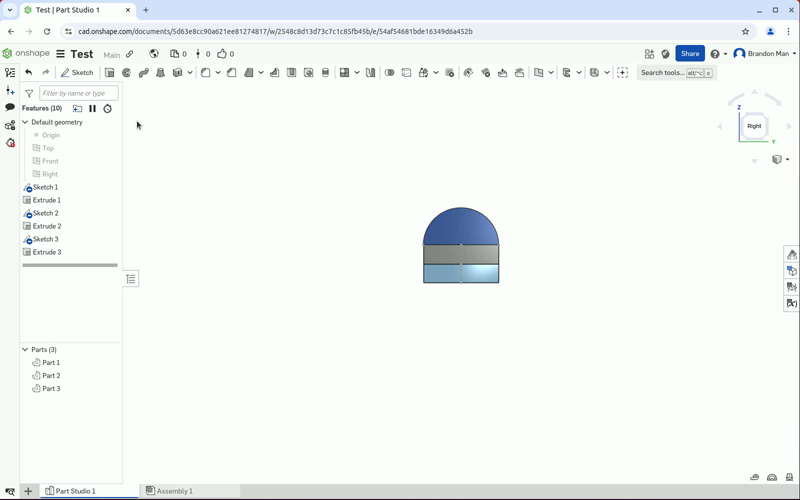
key(right, 2)
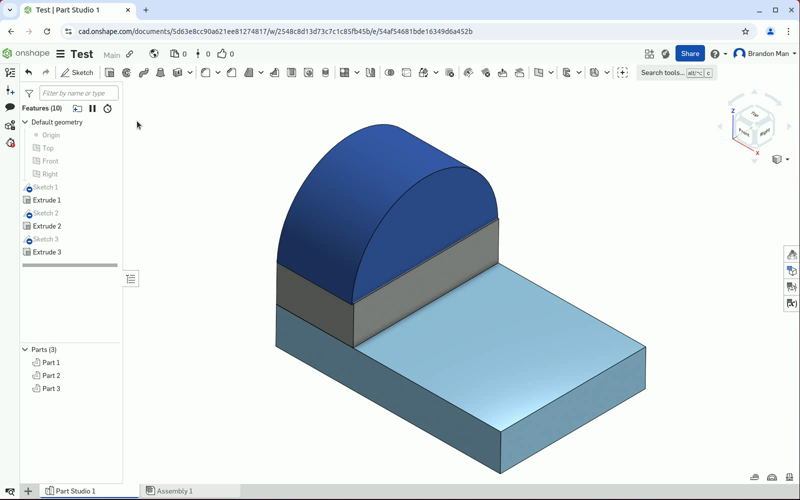
key(down, 2)
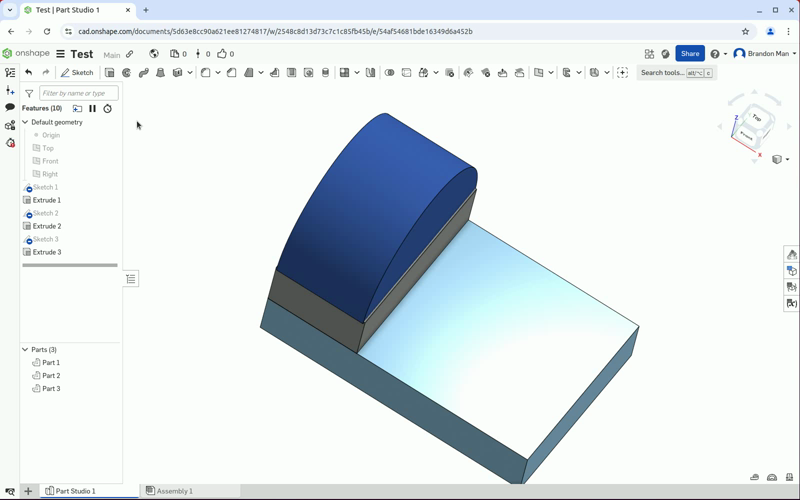
key(up, 2)
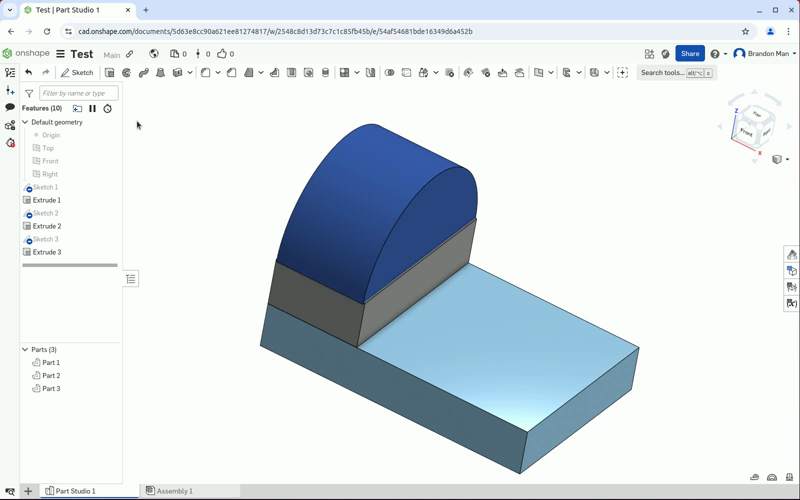
key(left, 2)
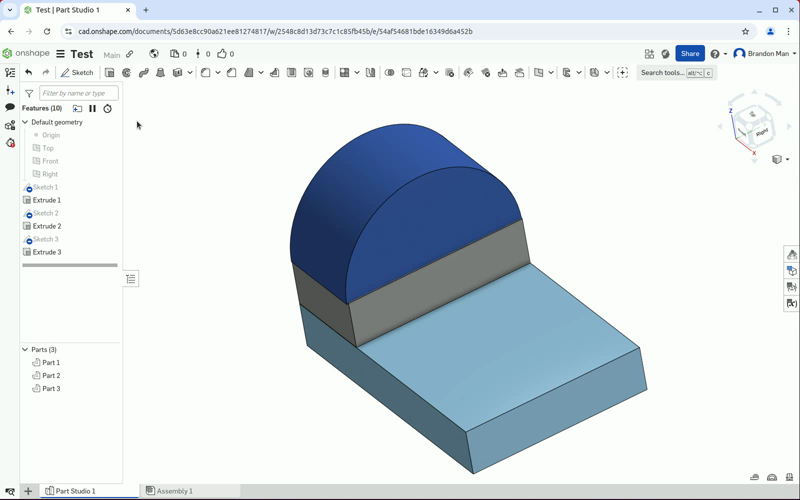
mouse_move(73, 189)
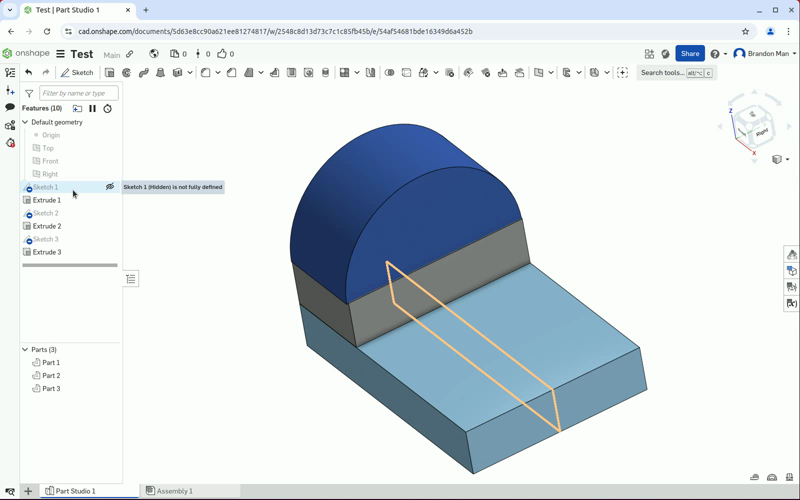
click(73, 189)